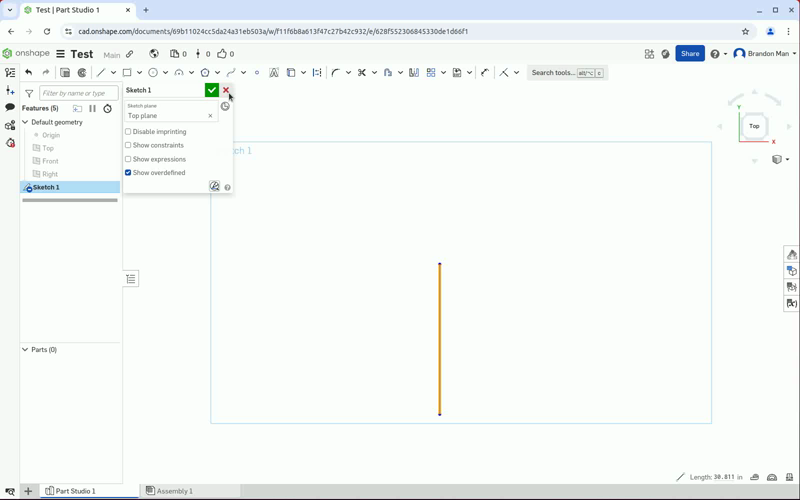
key(shift+h)
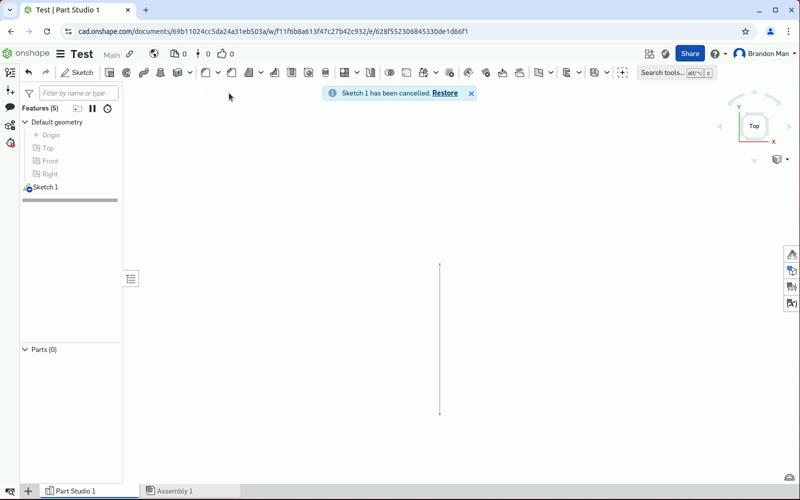
key(shift+s)
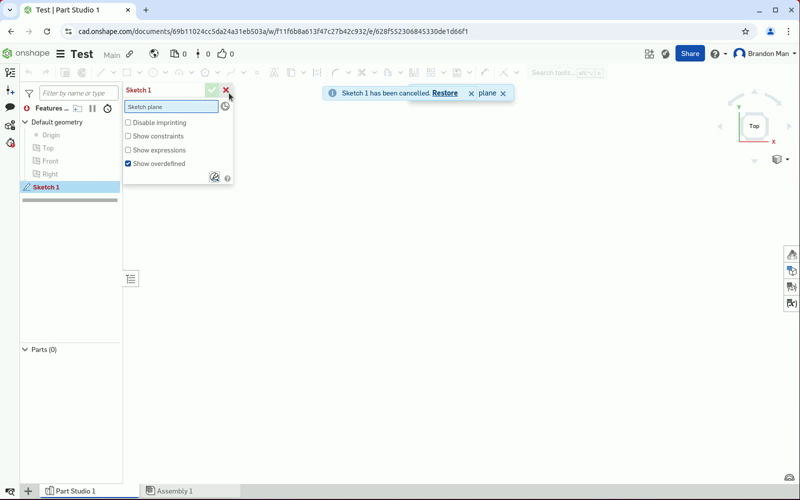
mouse_move(73, 150)
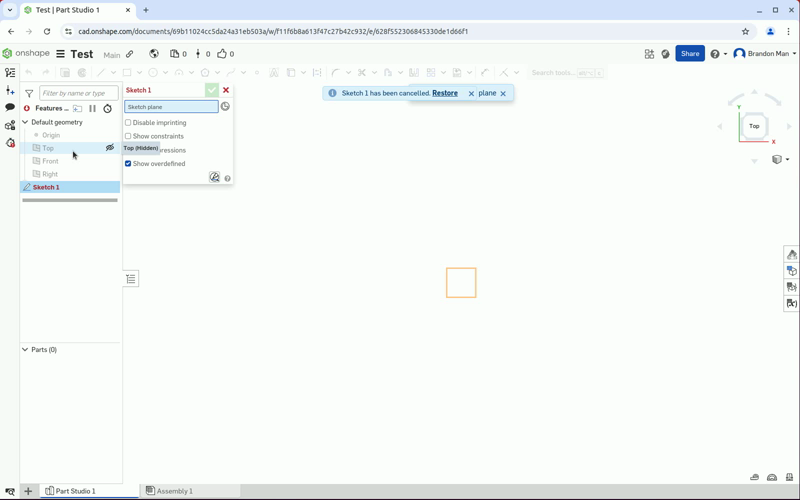
click(73, 150)
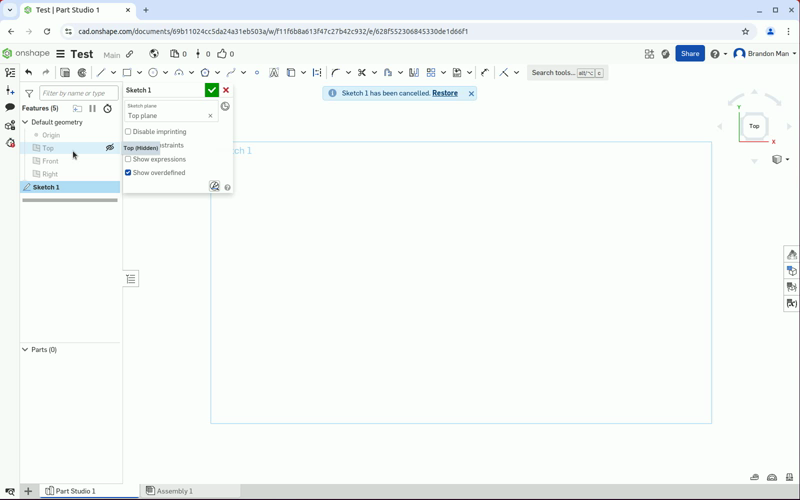
mouse_move(73, 352)
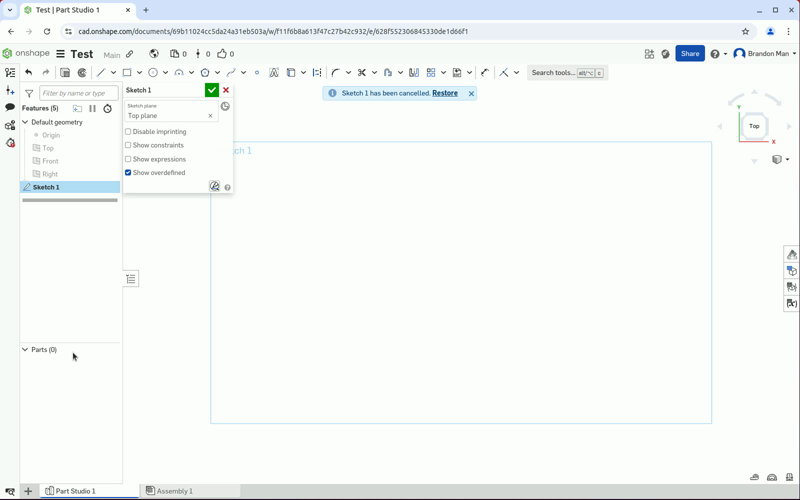
key(y)
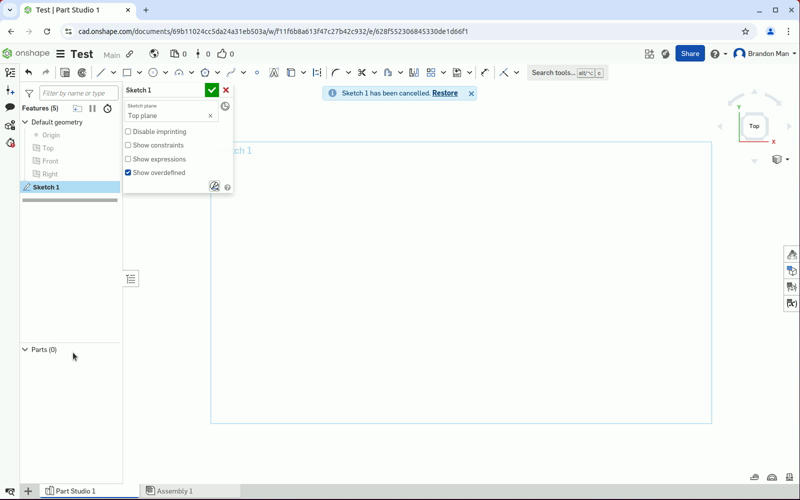
key(l)
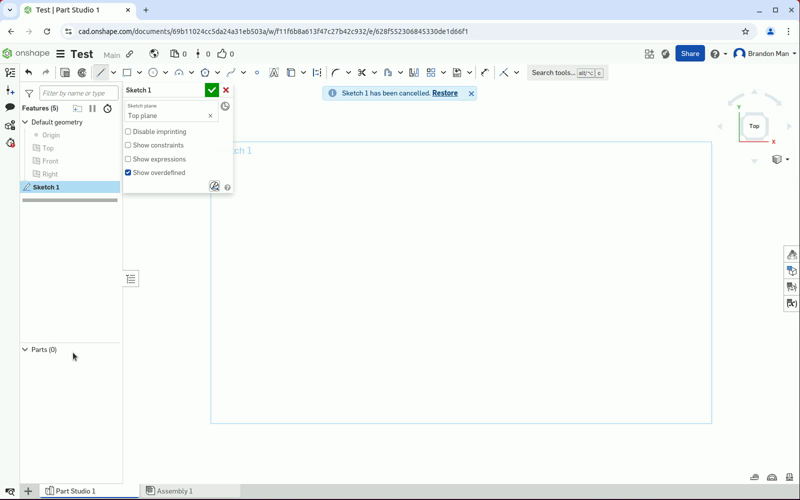
key_down(shift)
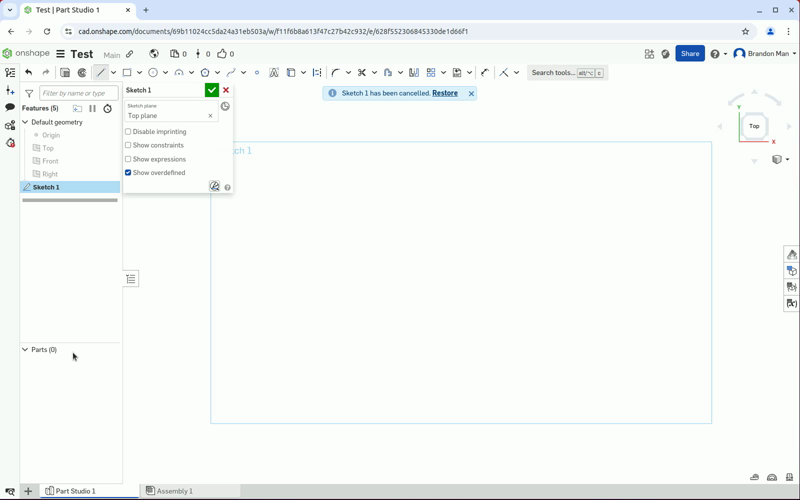
mouse_move(460, 287)
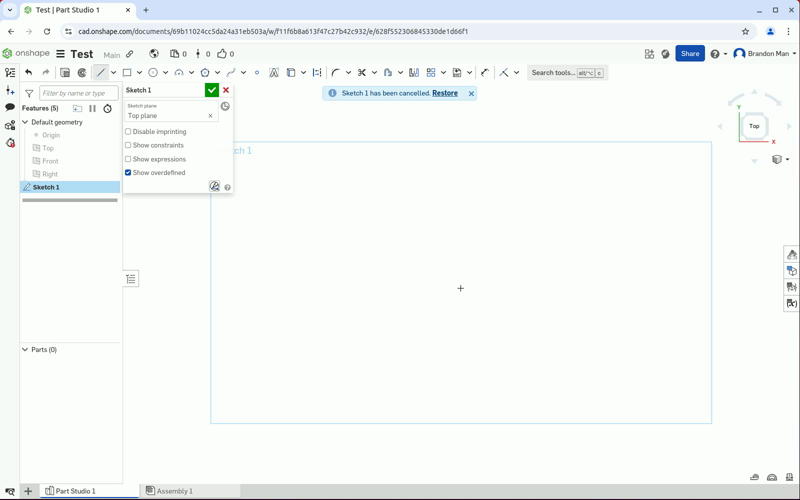
click(460, 287)
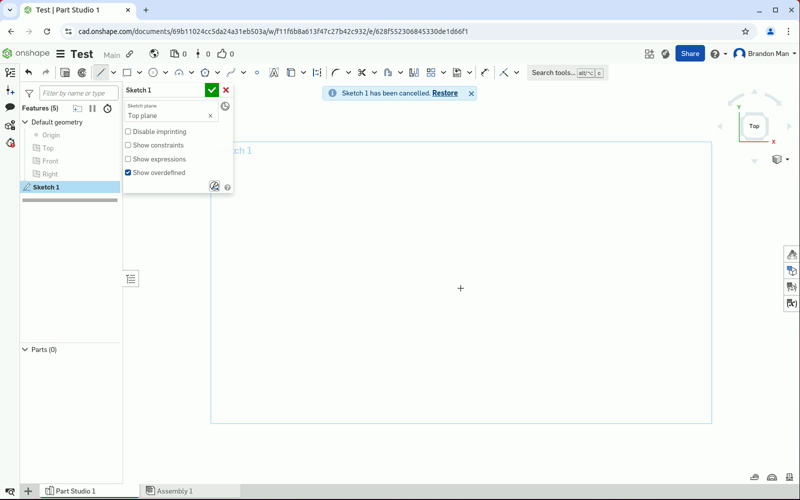
key_up(shift)
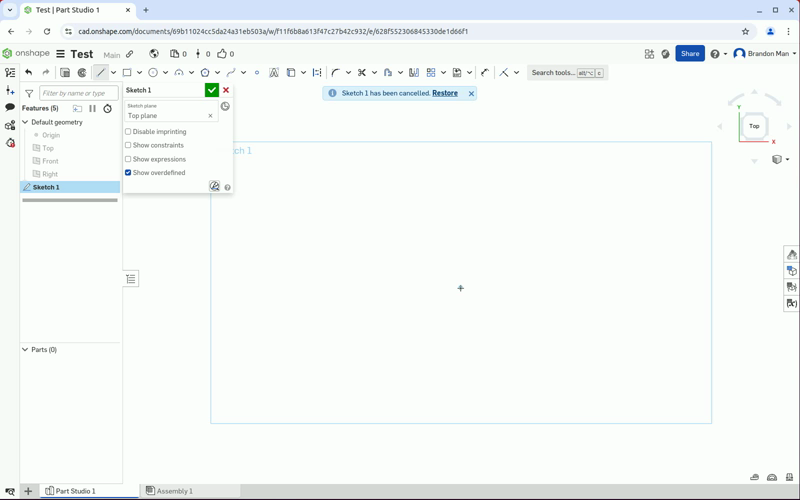
key_down(shift)
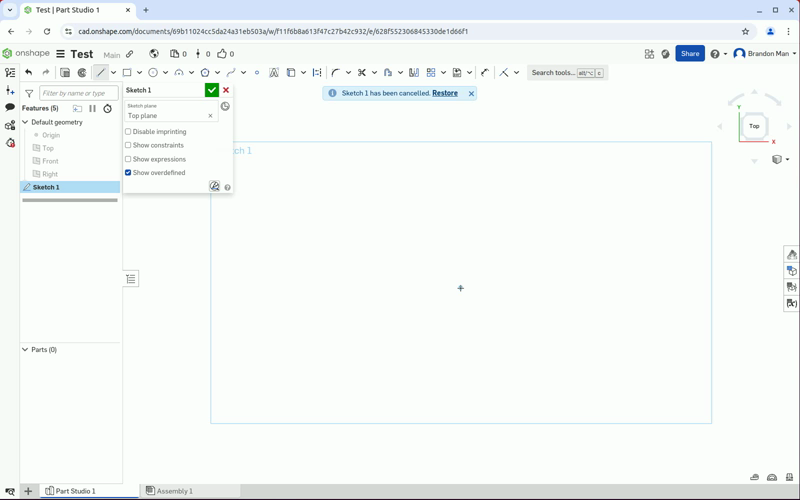
mouse_move(564, 287)
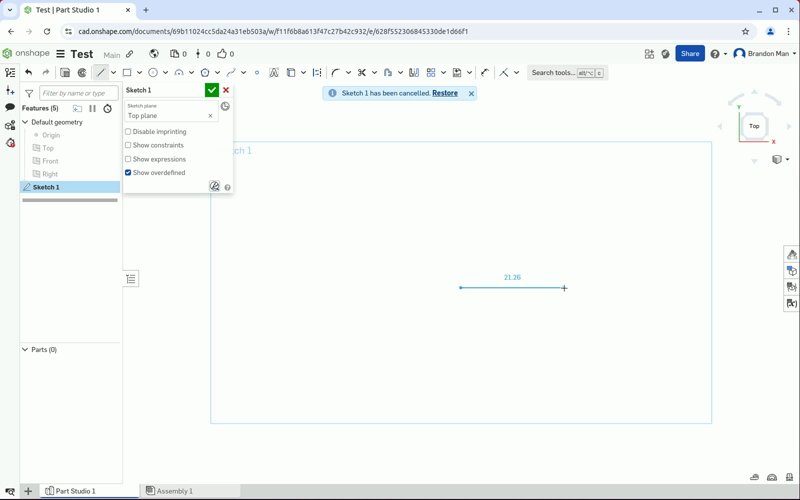
click(564, 287)
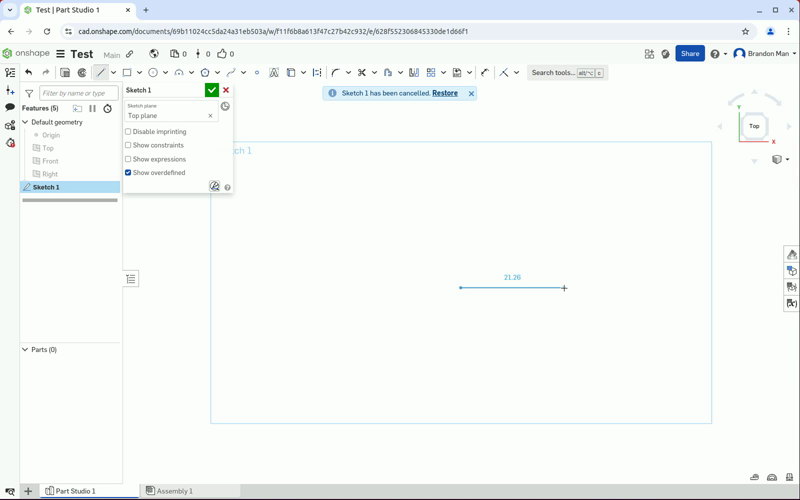
key_up(shift)
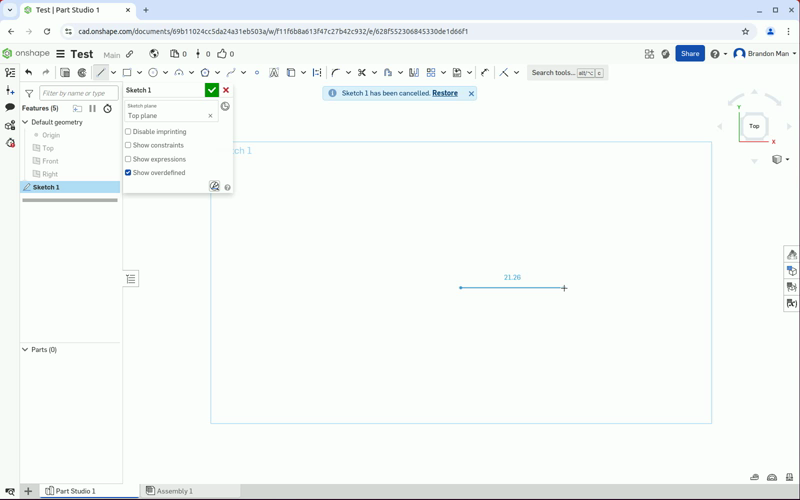
key_down(shift)
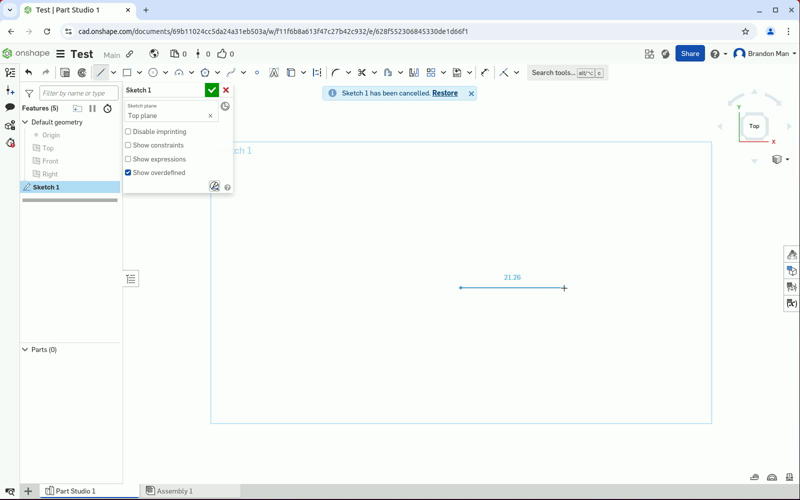
mouse_move(589, 287)
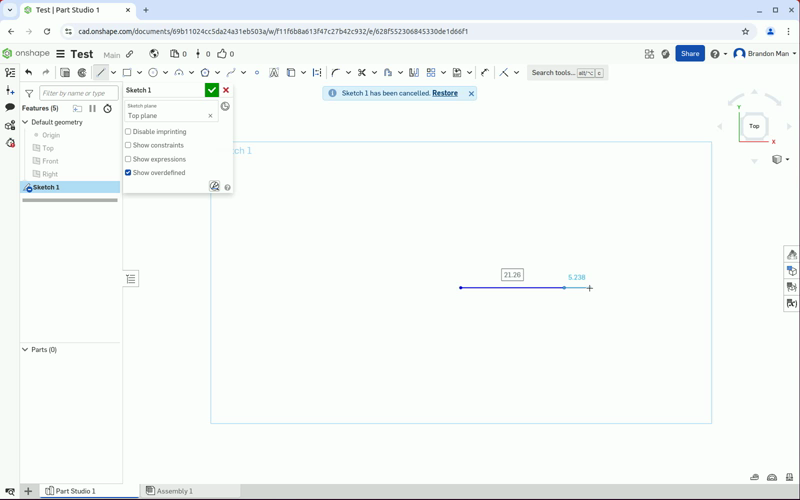
mouse_move(564, 277)
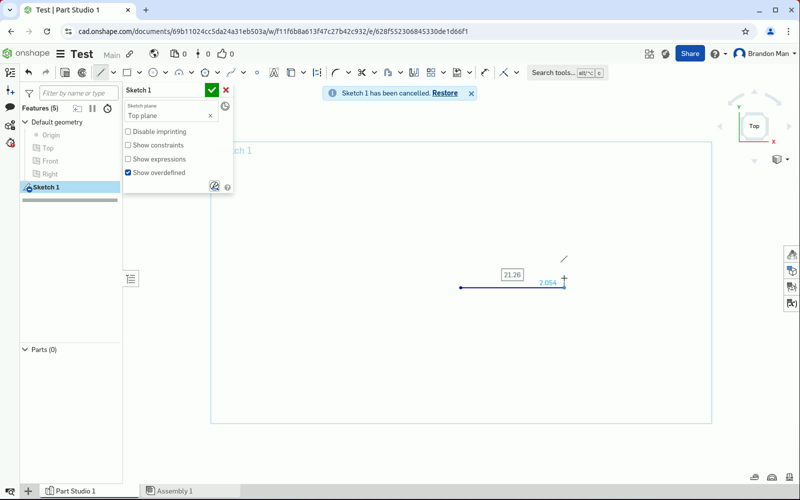
click(564, 277)
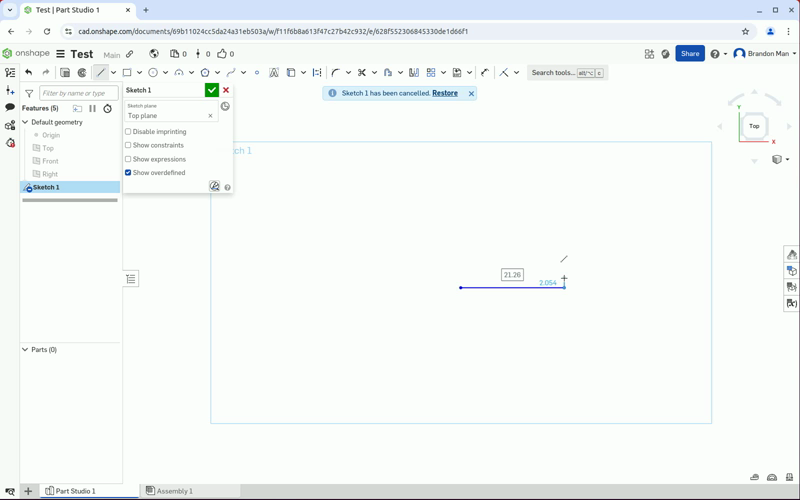
key_up(shift)
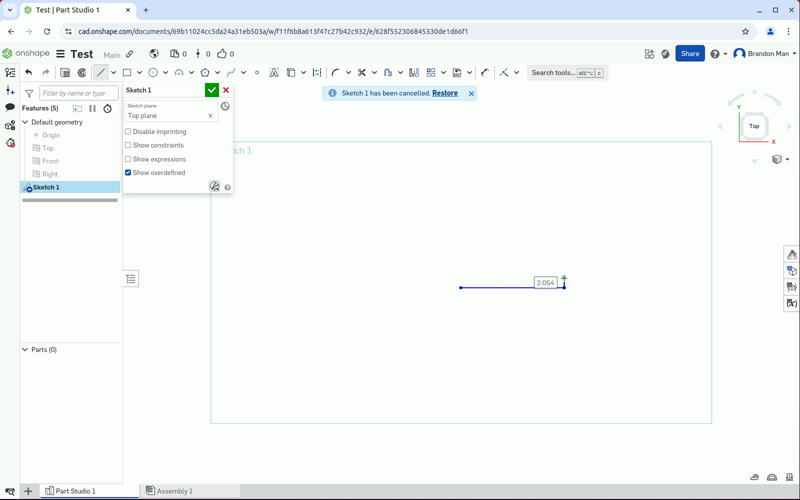
key_down(shift)
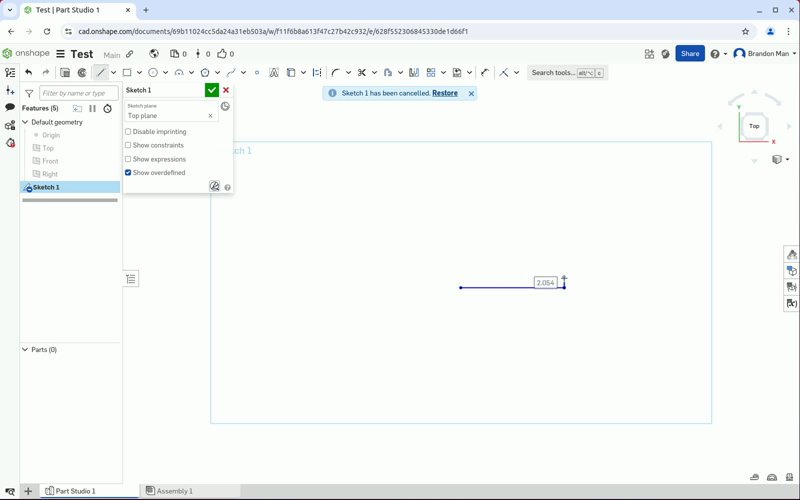
mouse_move(460, 277)
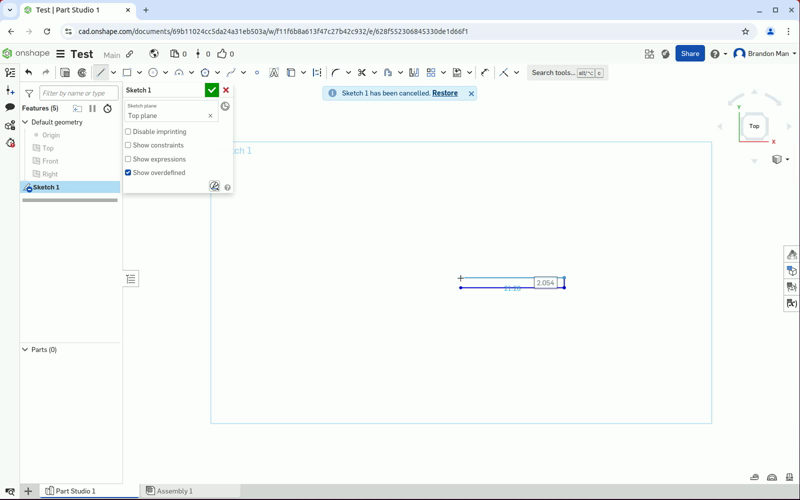
click(460, 277)
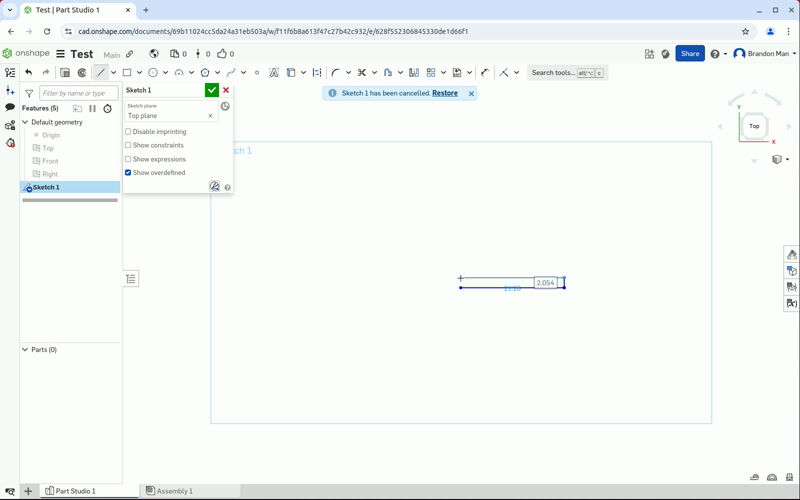
key_up(shift)
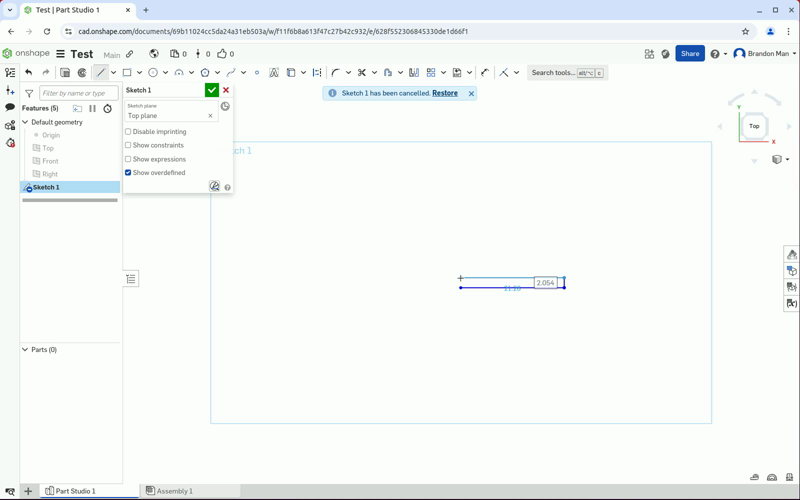
mouse_move(490, 277)
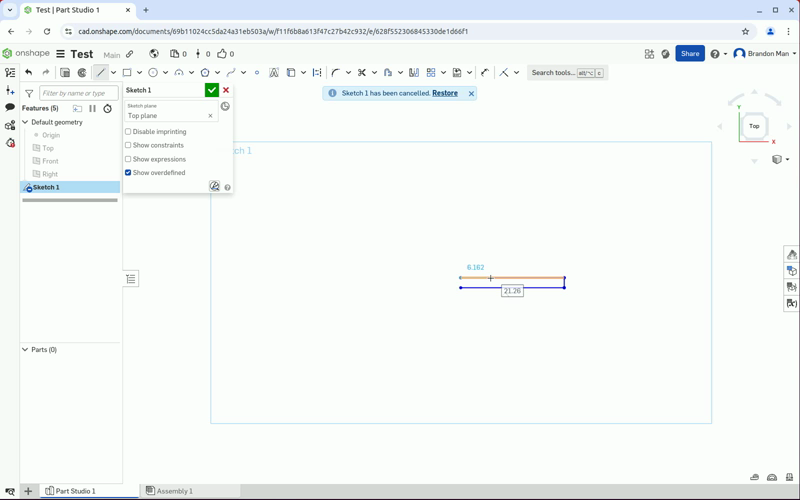
key_down(shift)
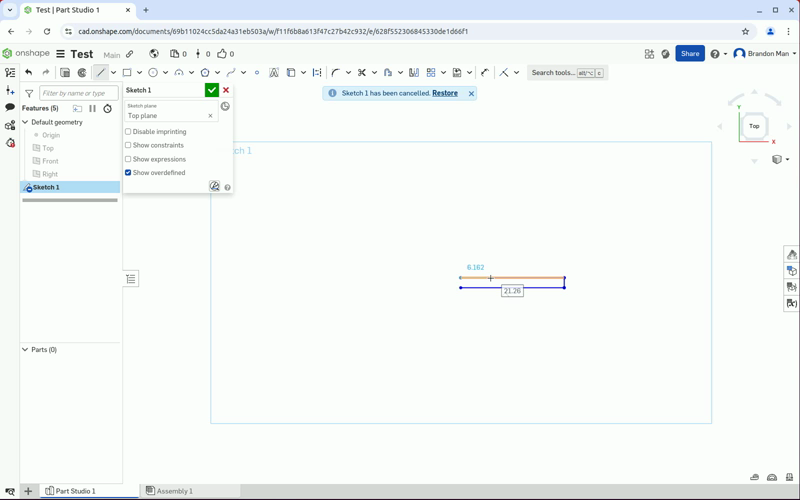
mouse_move(460, 287)
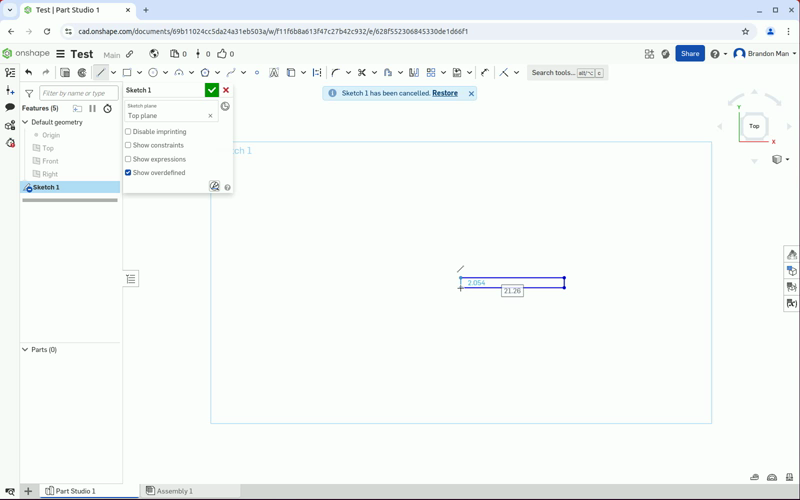
key_up(shift)
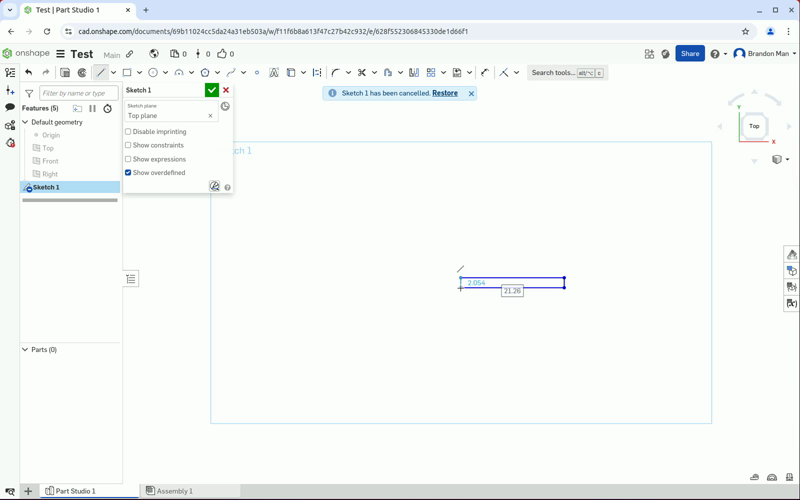
click(460, 287)
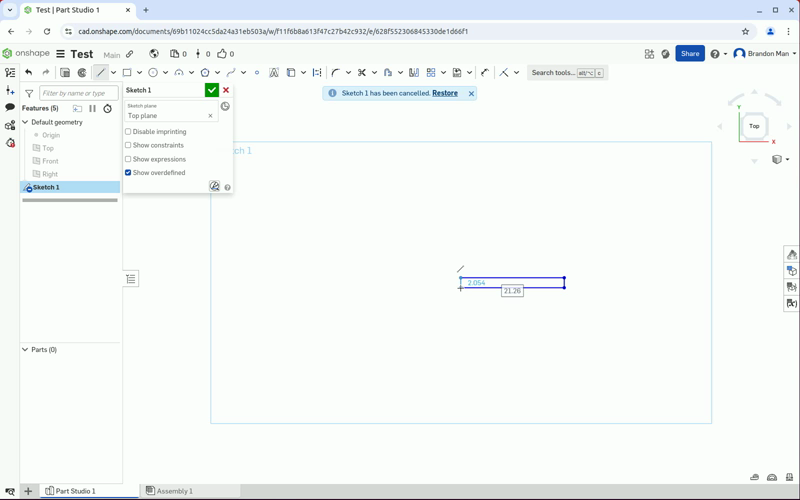
key(esc)
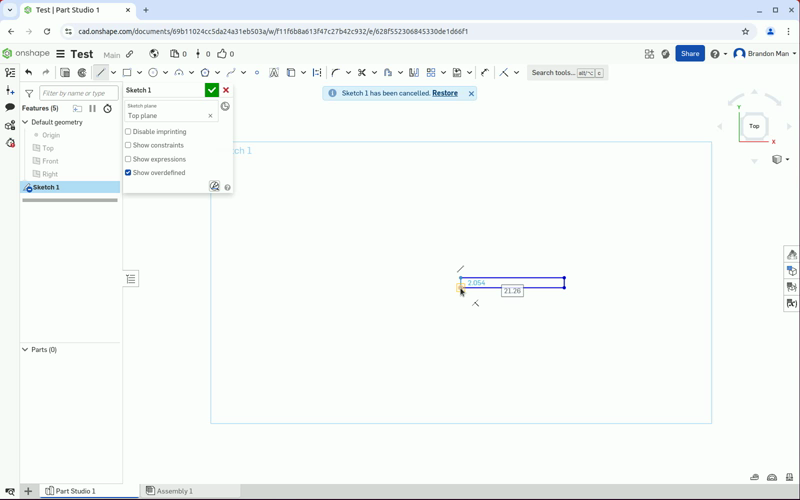
mouse_move(480, 279)
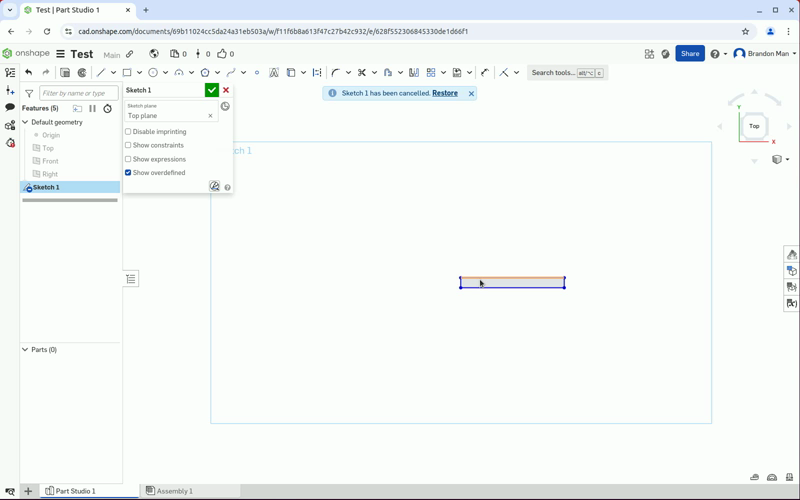
scroll(6)
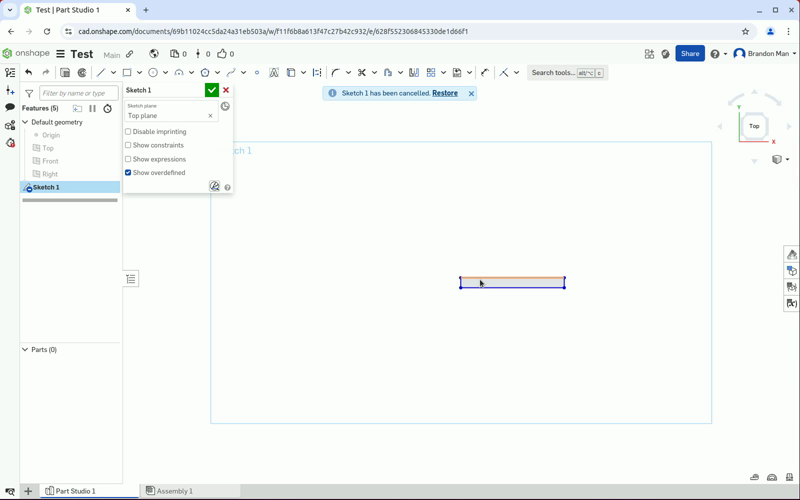
scroll(6)
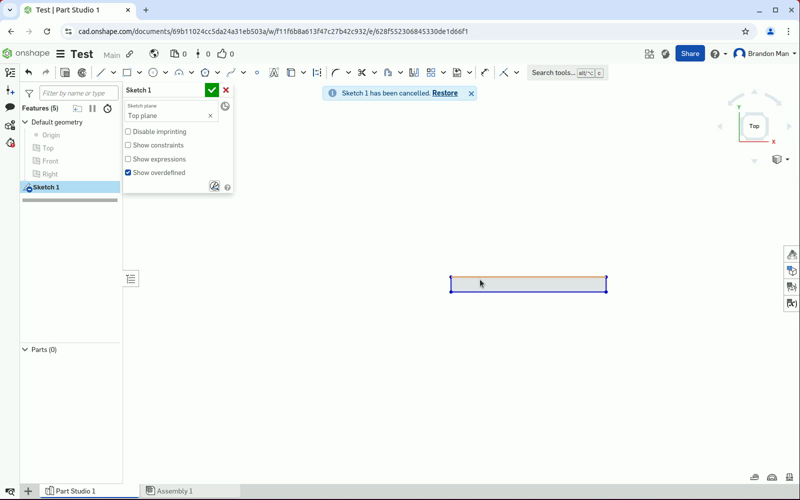
scroll(6)
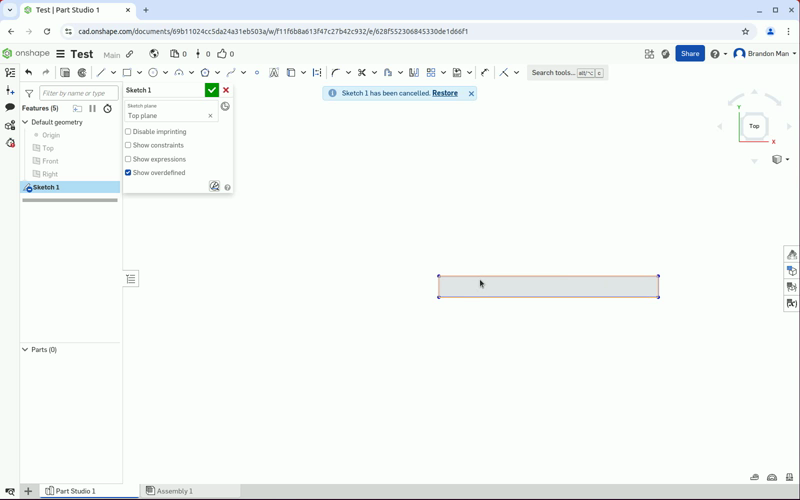
scroll(6)
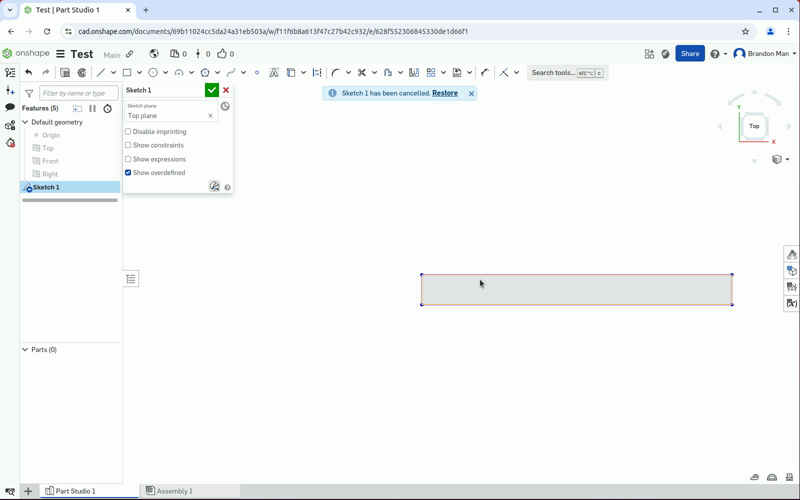
scroll(6)
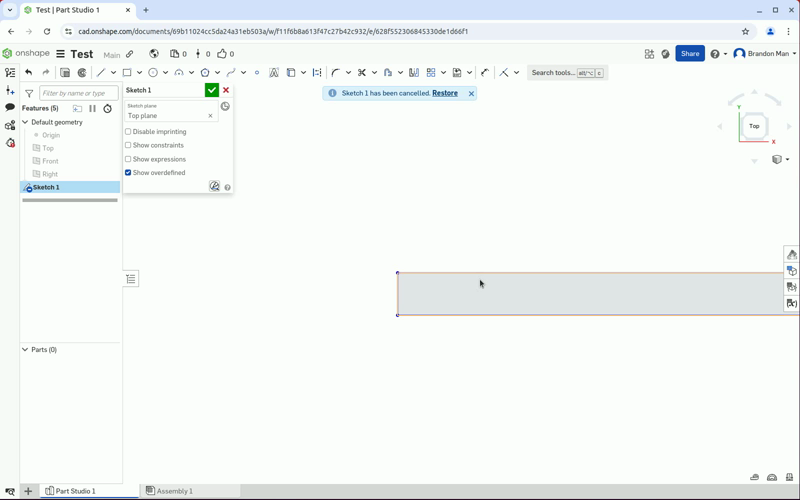
scroll(6)
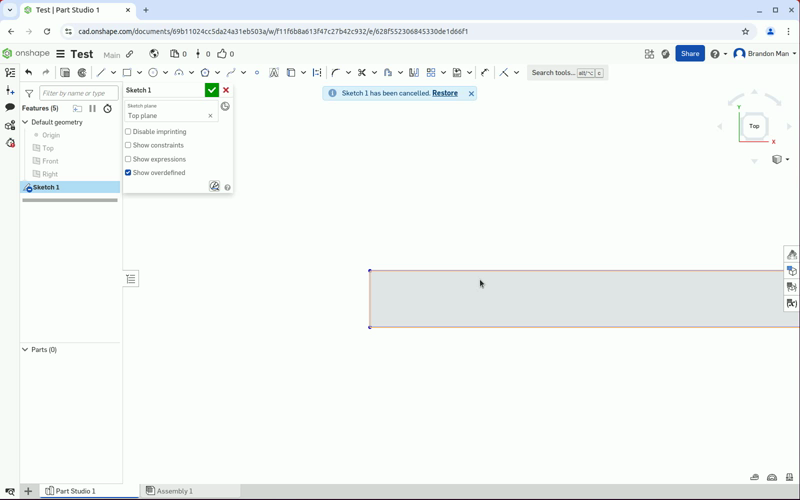
scroll(6)
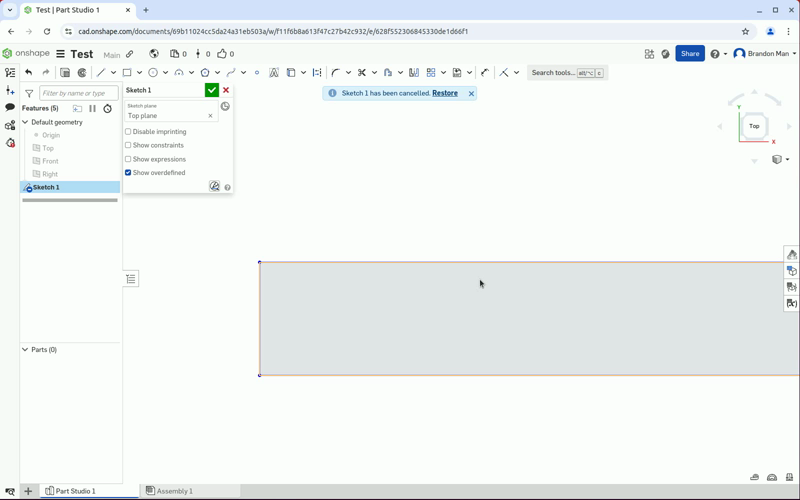
click(480, 279)
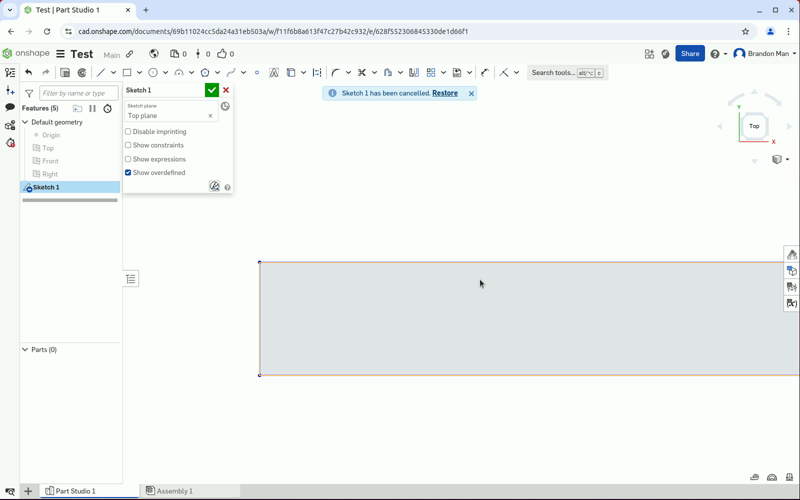
scroll(-6)
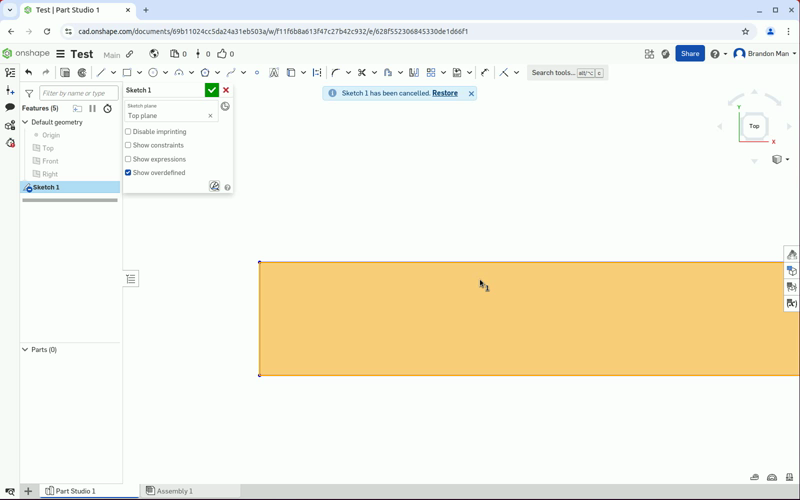
scroll(-6)
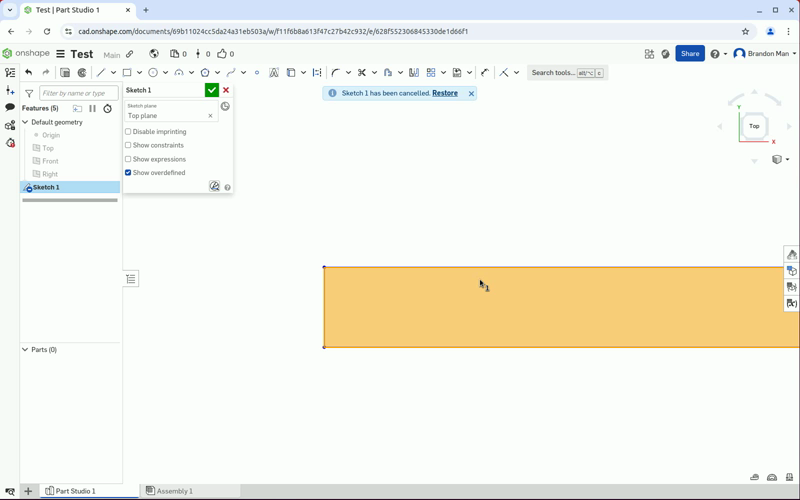
scroll(-6)
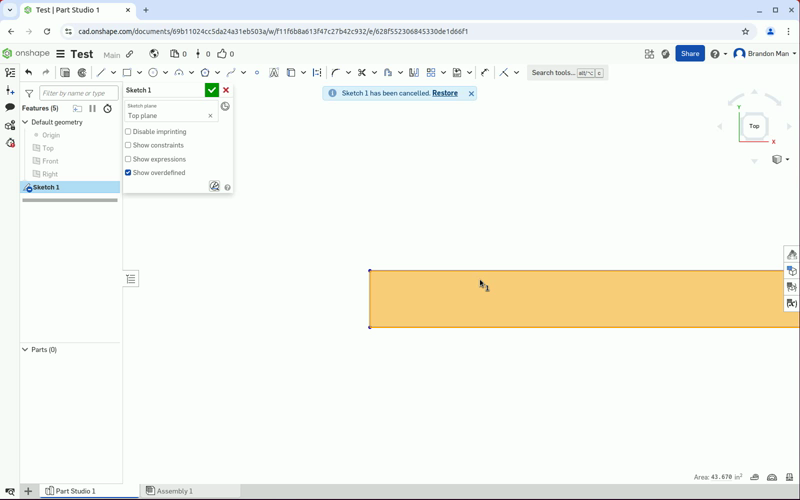
scroll(-6)
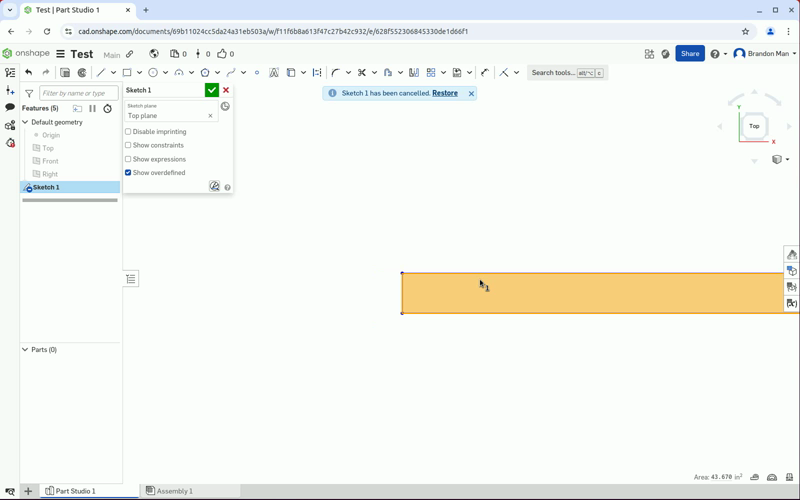
scroll(-6)
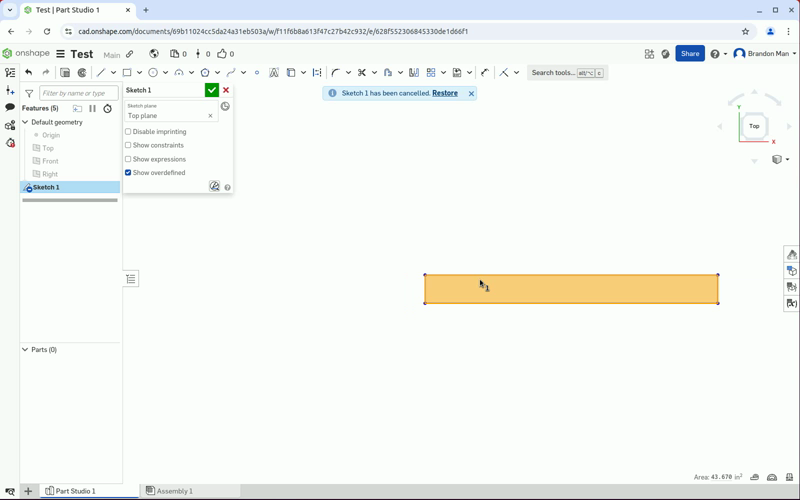
scroll(-6)
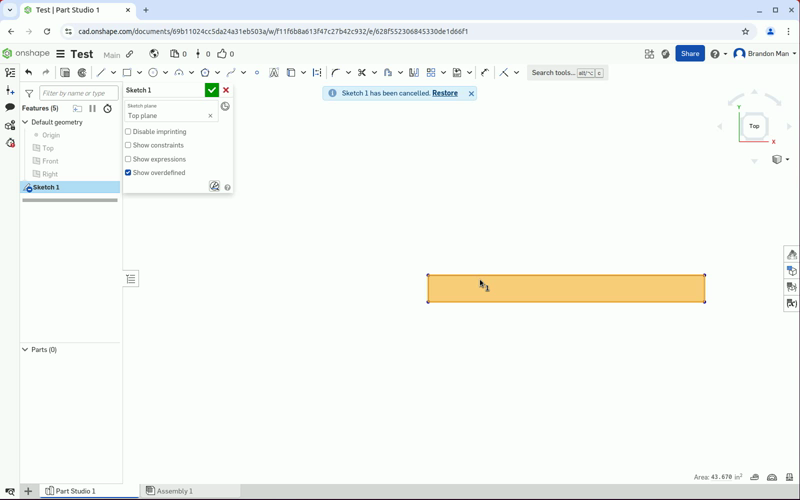
scroll(-6)
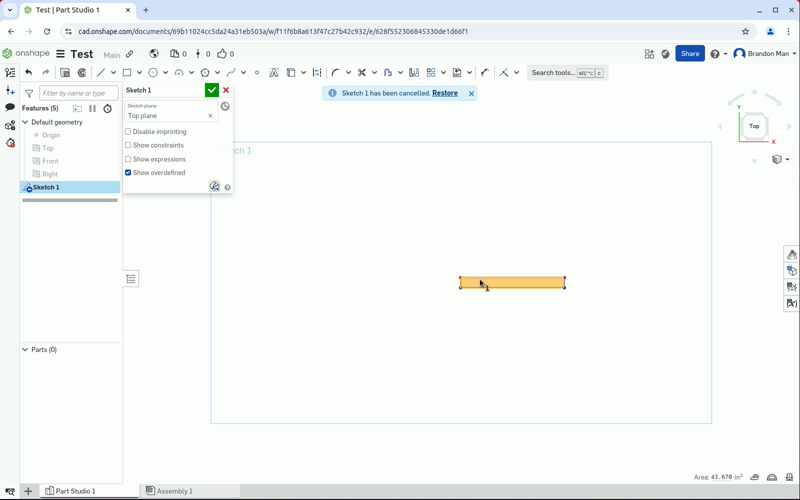
mouse_move(73, 352)
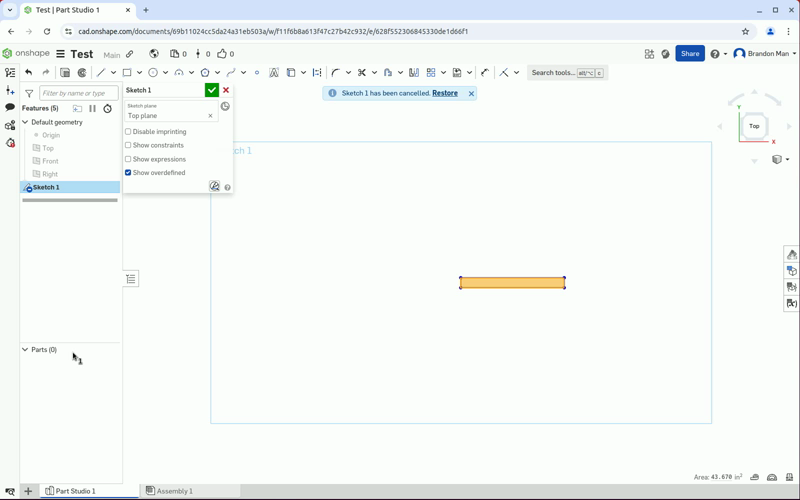
key(shift+y)
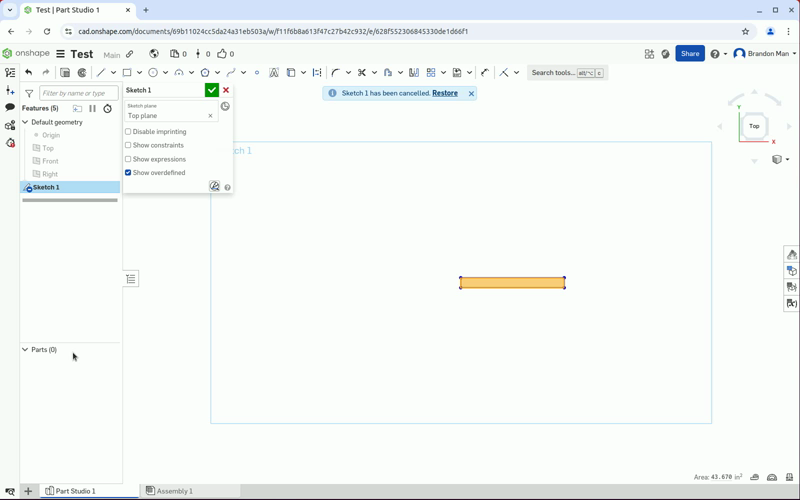
key(shift+e)
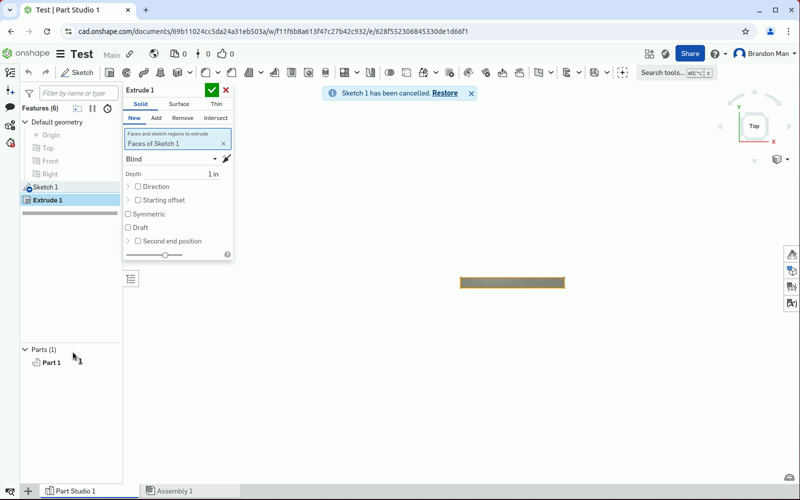
mouse_move(143, 106)
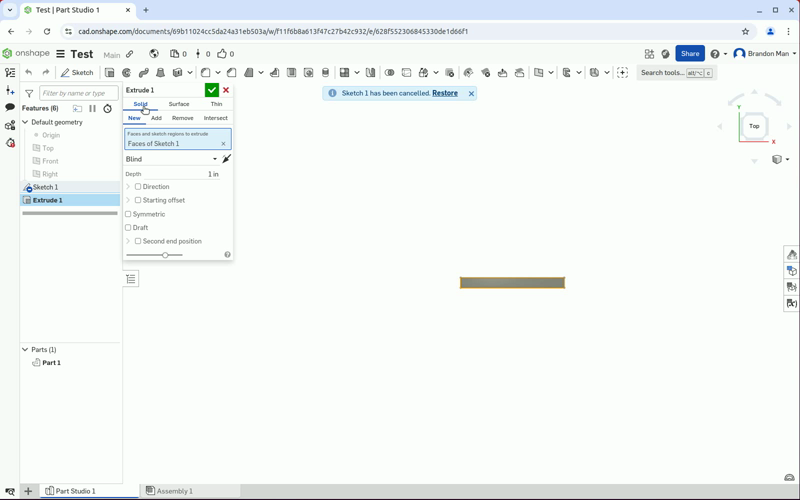
click(143, 106)
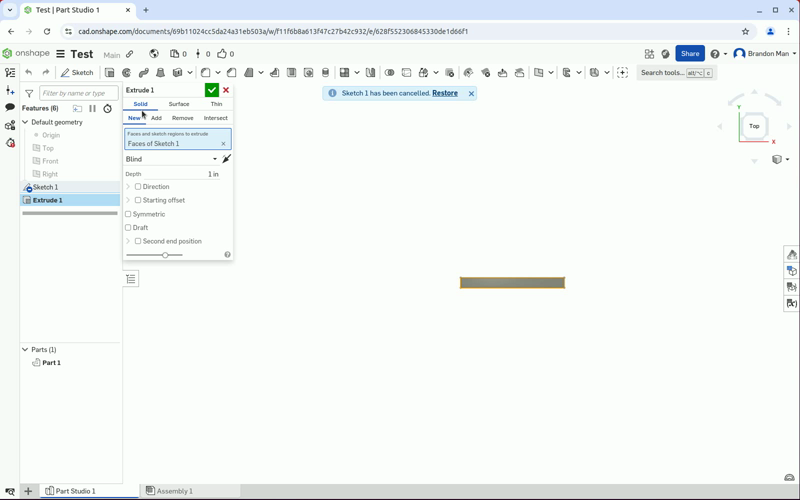
mouse_move(137, 120)
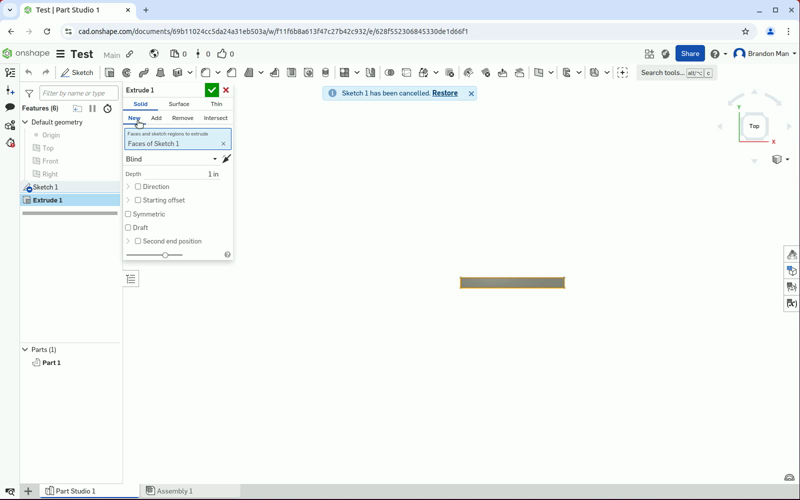
click(137, 120)
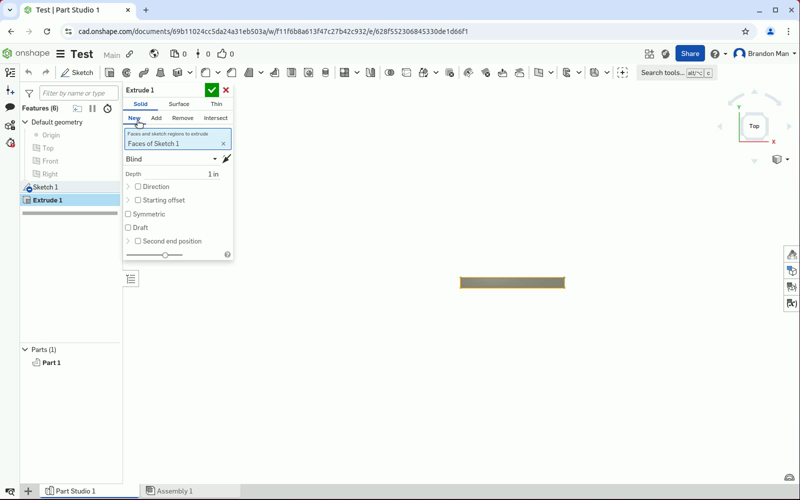
key(tab, 4)
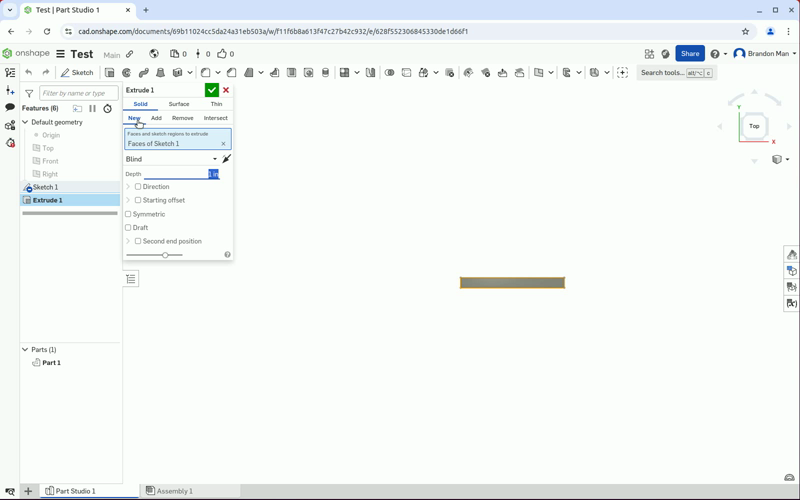
text(0.963)
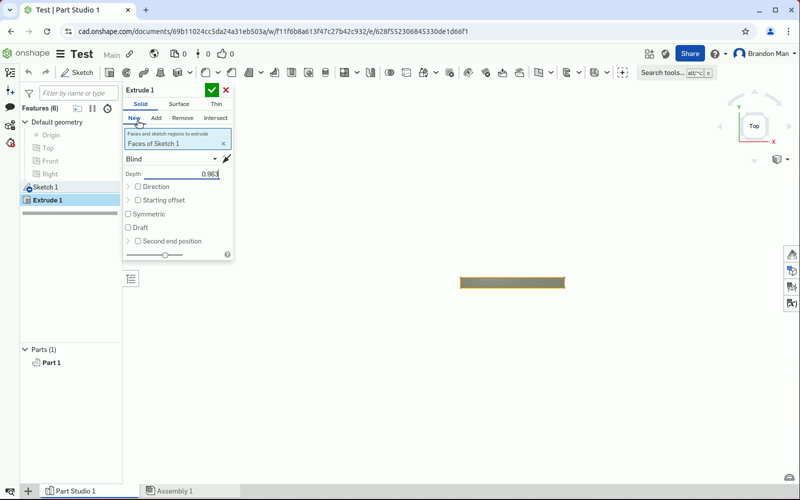
key(enter)
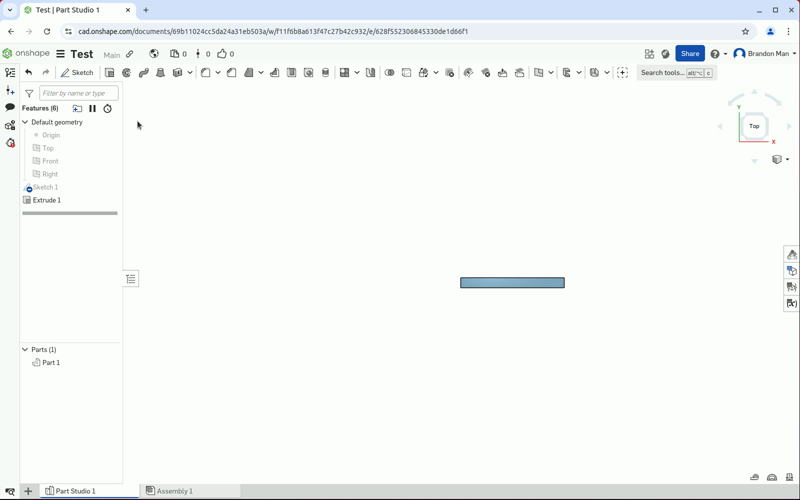
key(shift+h)
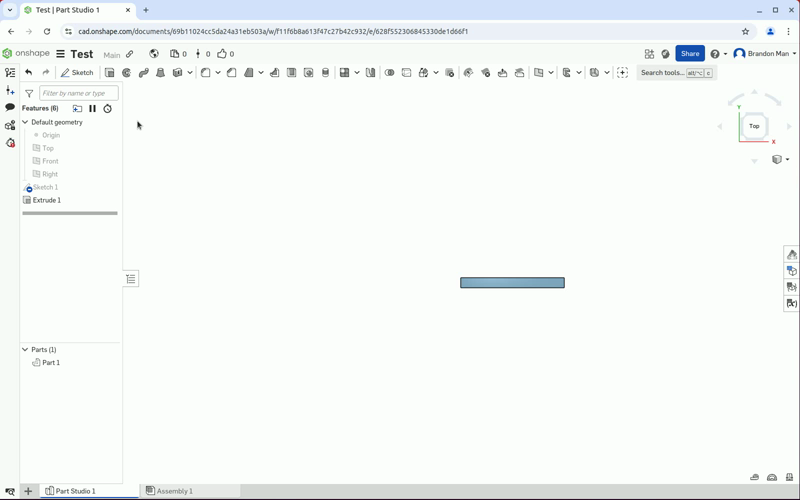
key(shift+h)
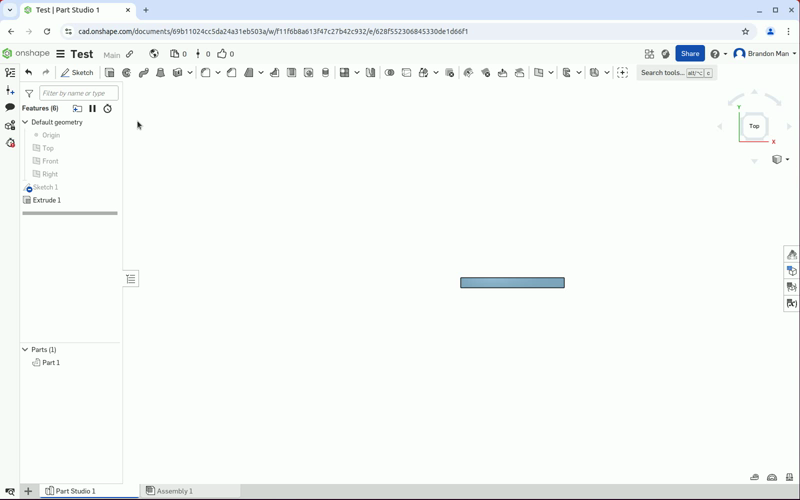
mouse_move(73, 189)
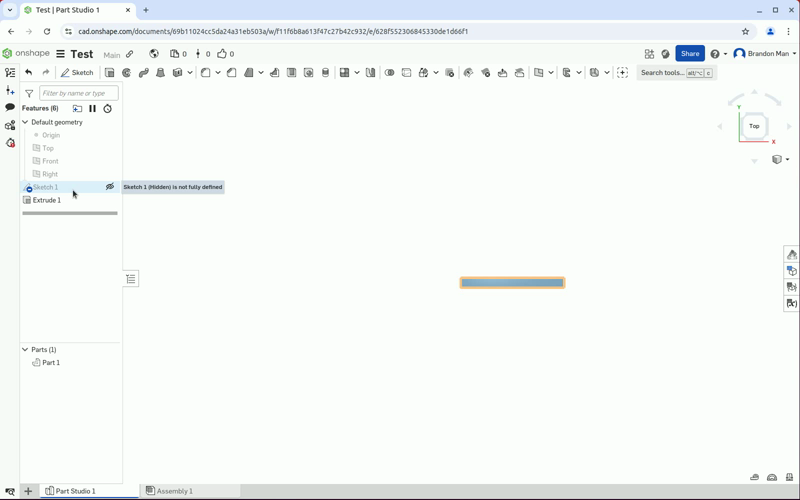
click(73, 189)
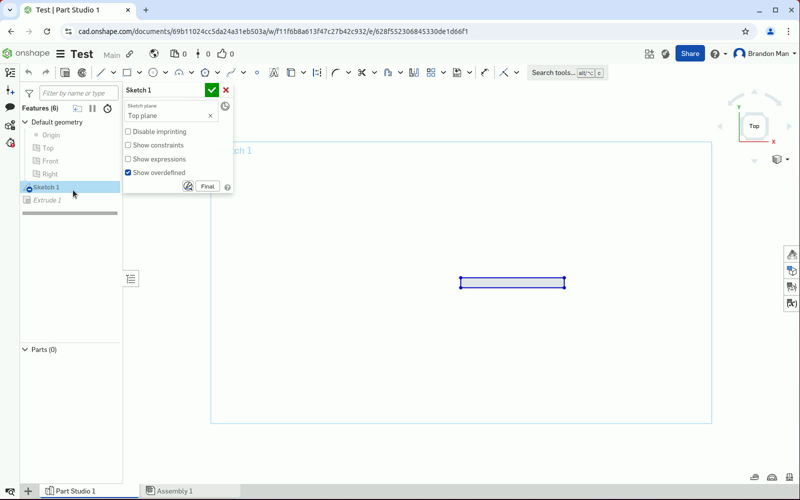
mouse_move(229, 92)
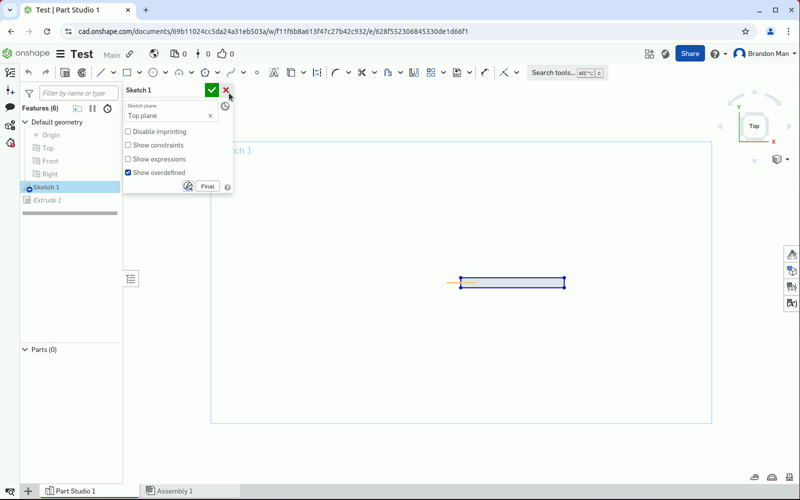
click(229, 92)
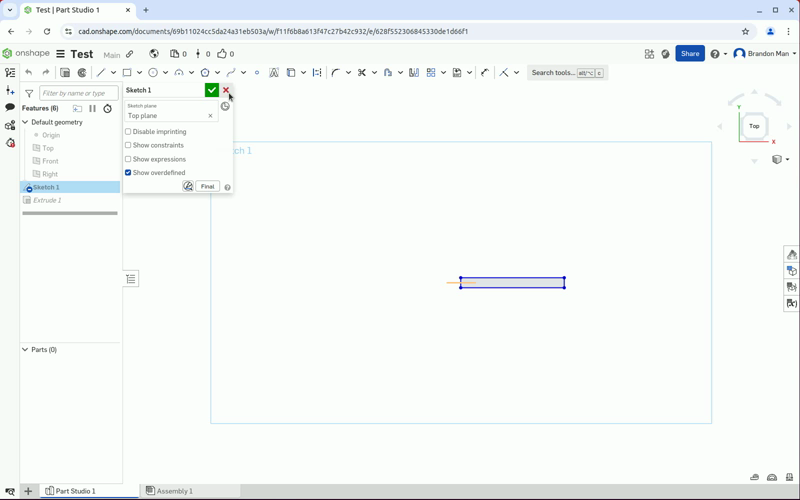
key(shift+s)
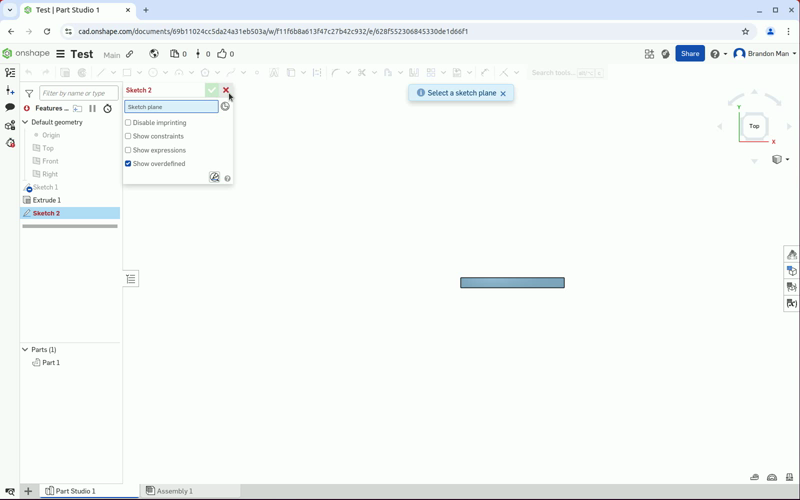
mouse_move(73, 150)
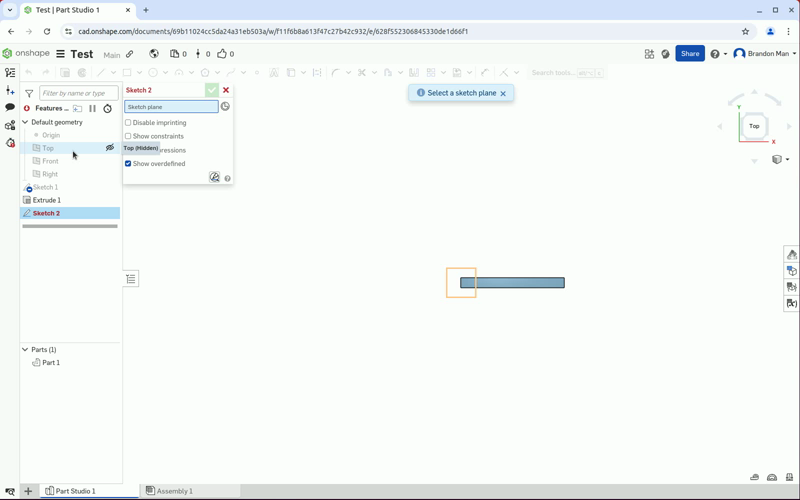
click(73, 150)
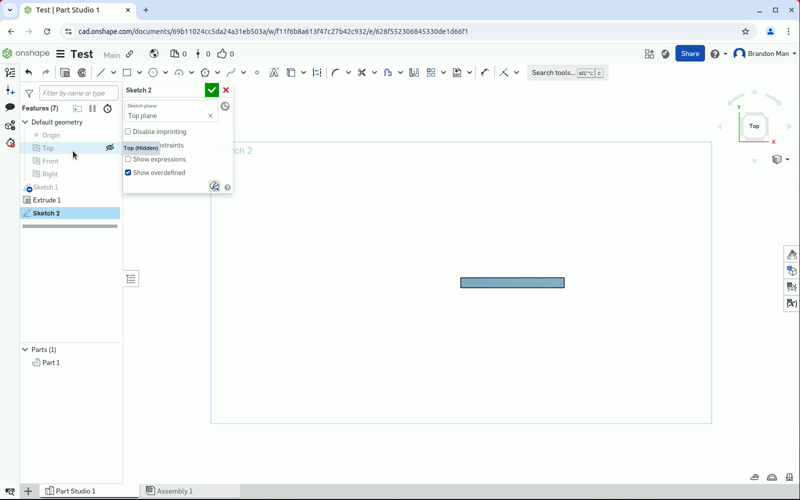
mouse_move(73, 352)
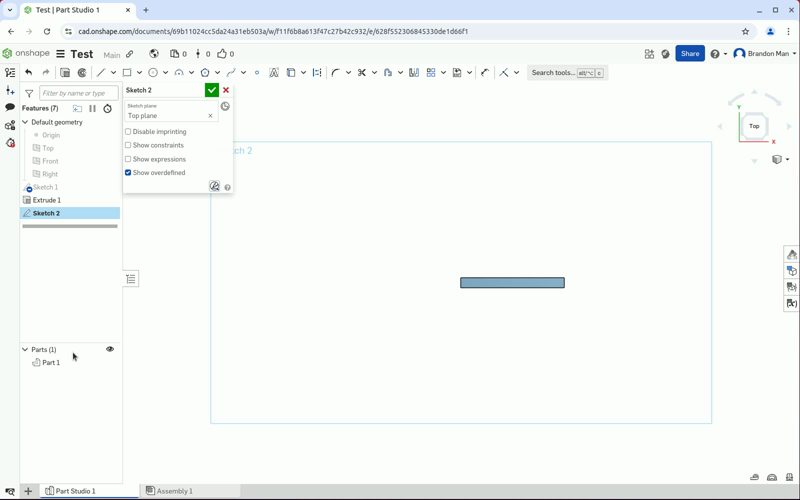
key(y)
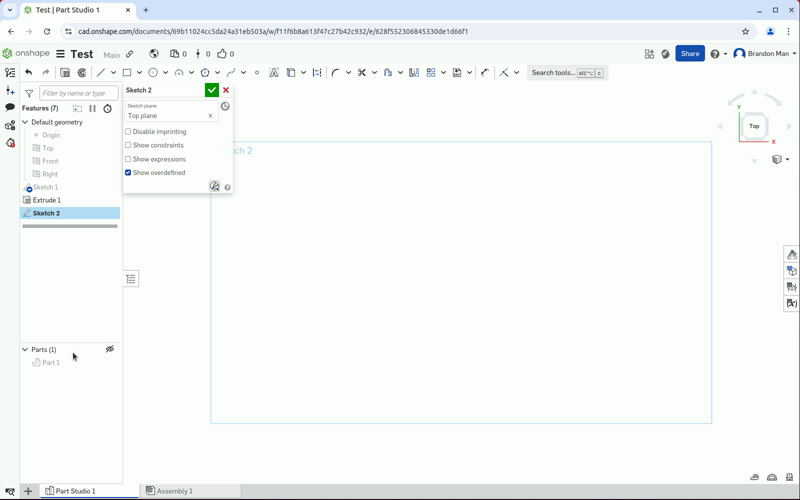
key(l)
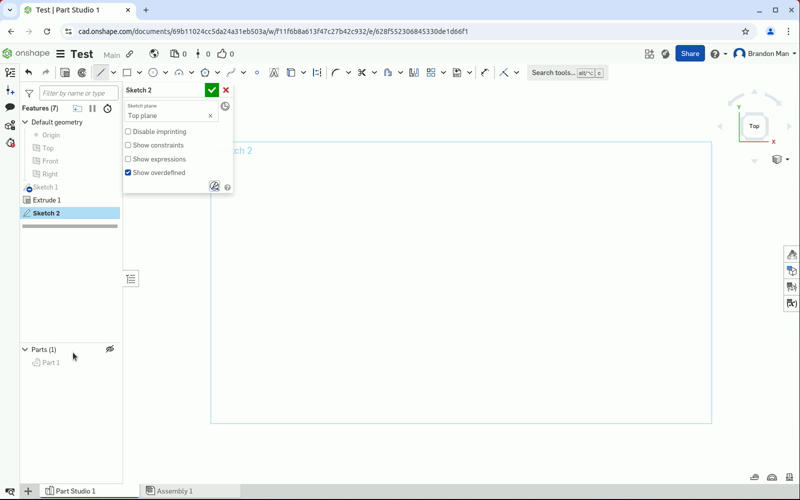
key_down(shift)
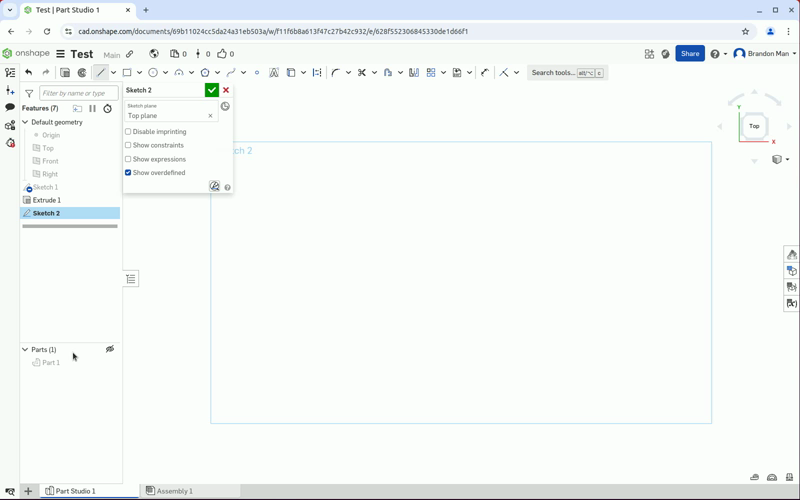
mouse_move(451, 370)
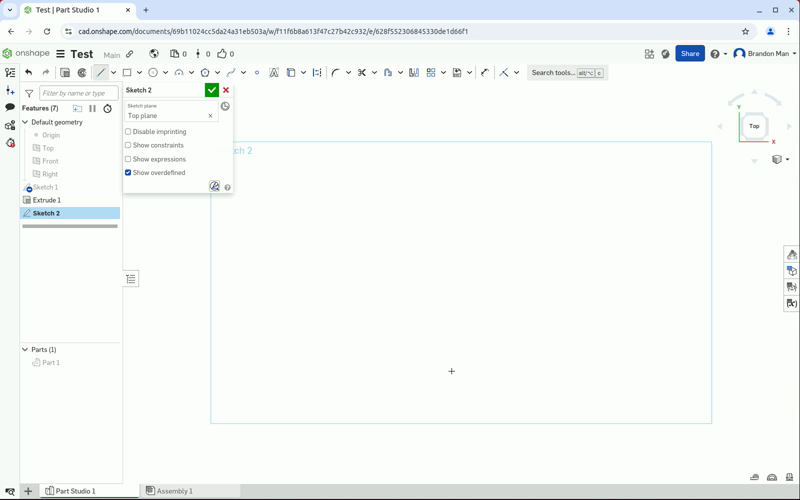
click(451, 370)
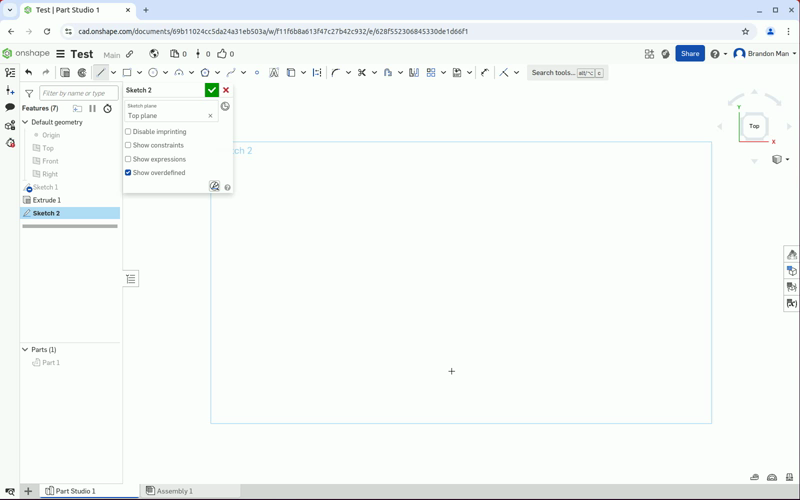
key_up(shift)
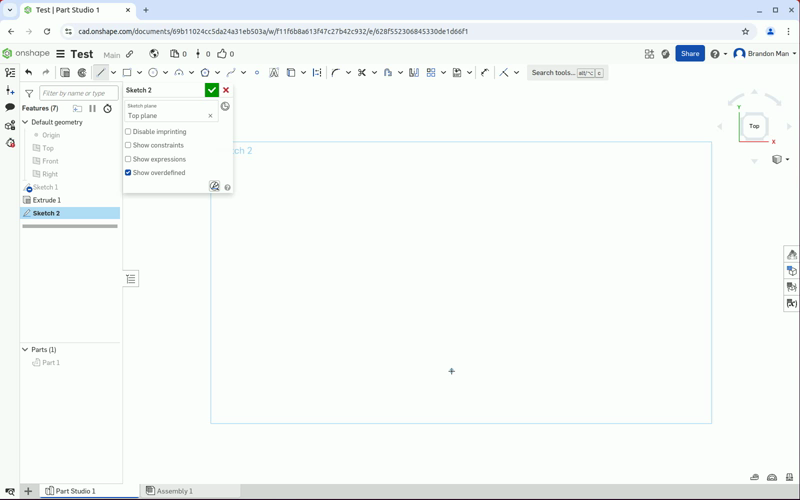
key_down(shift)
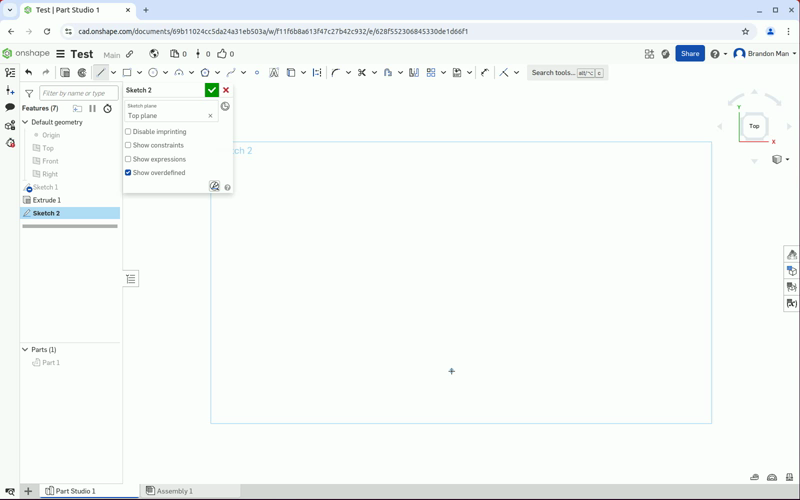
mouse_move(481, 370)
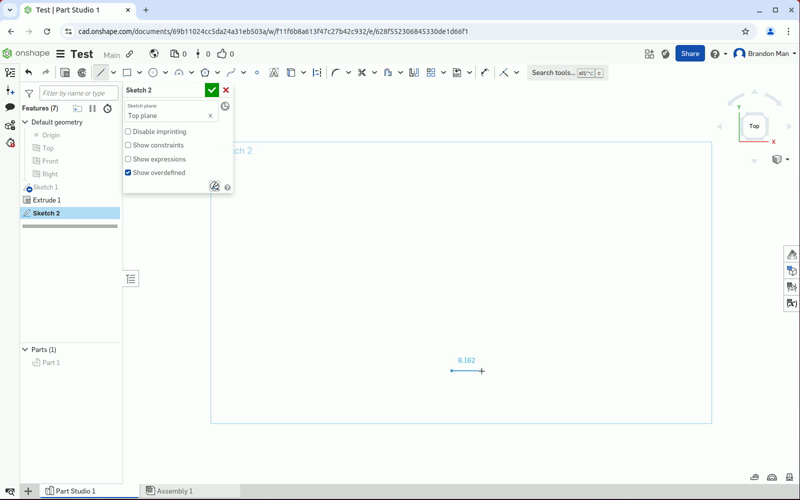
mouse_move(461, 370)
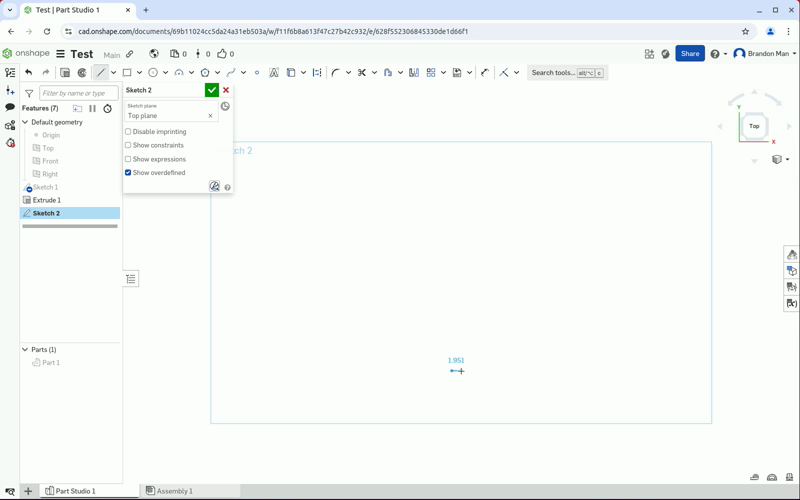
click(461, 370)
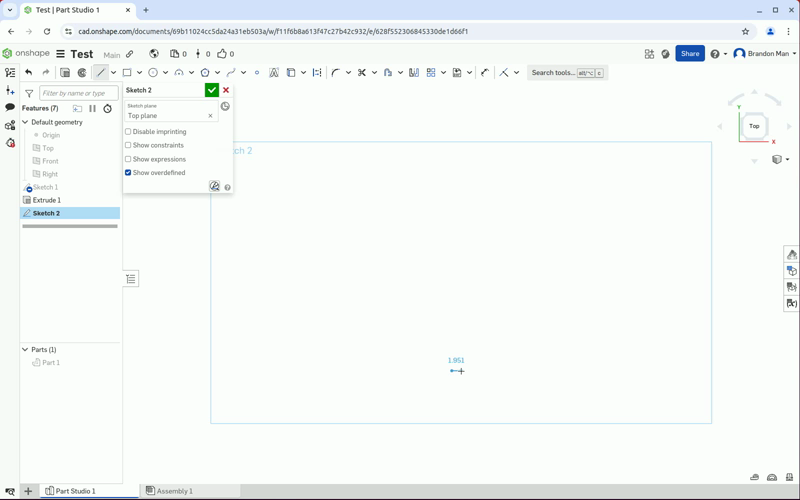
key_up(shift)
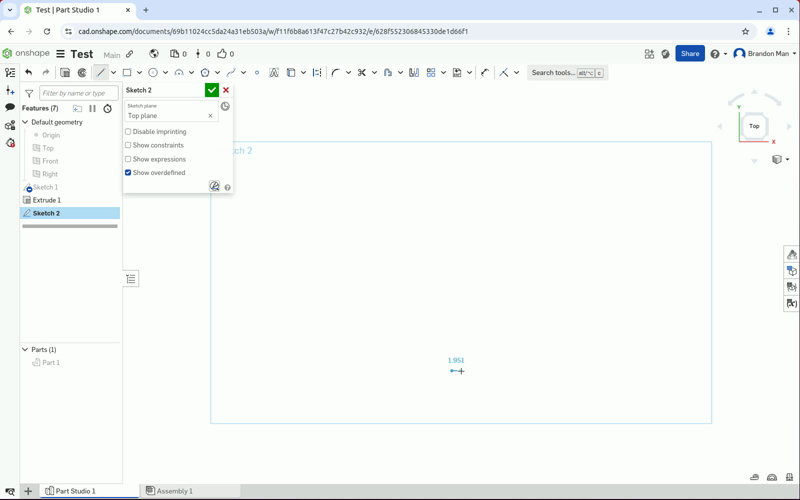
key_down(shift)
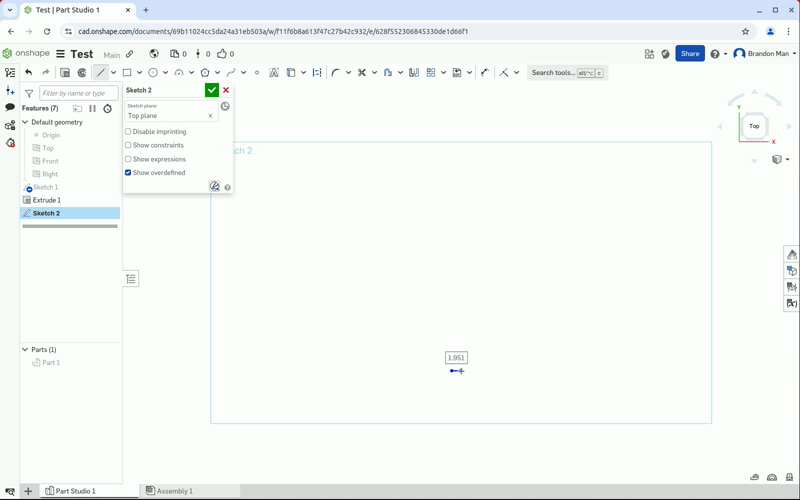
mouse_move(491, 370)
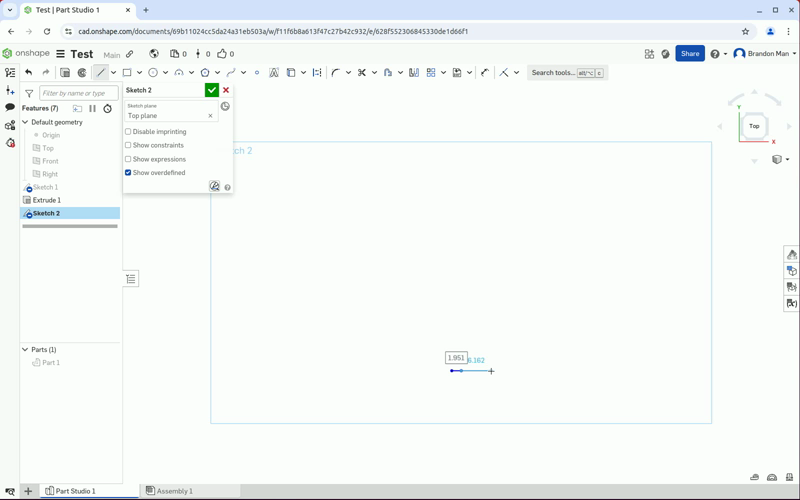
mouse_move(461, 360)
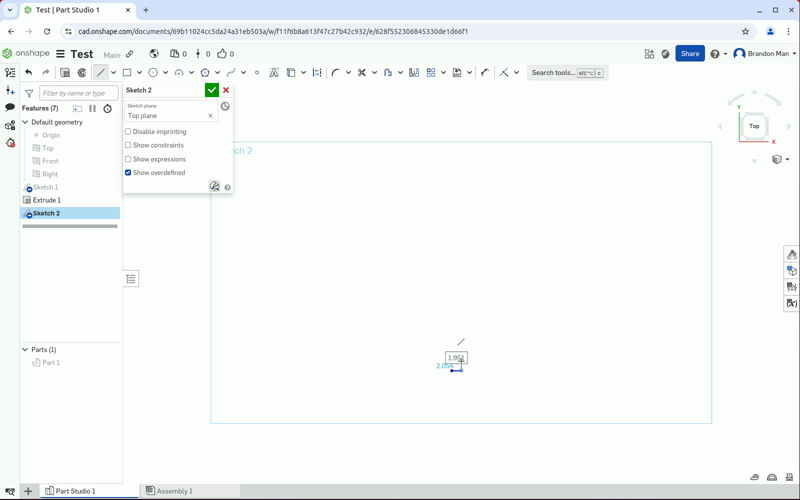
click(461, 360)
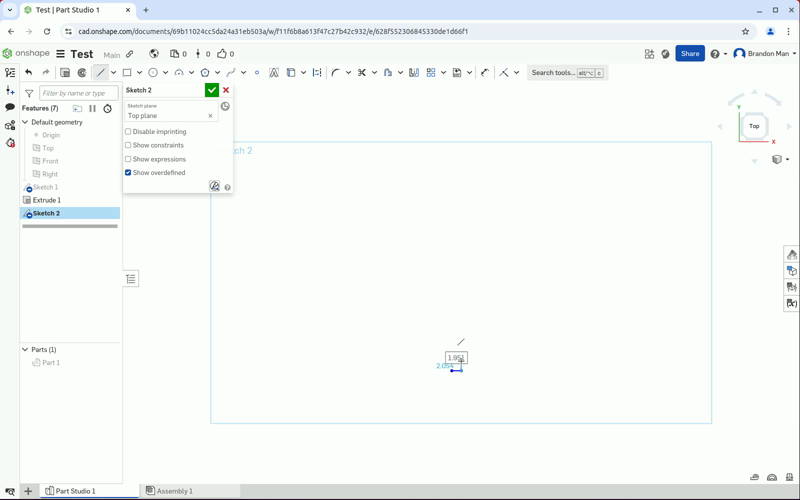
key_up(shift)
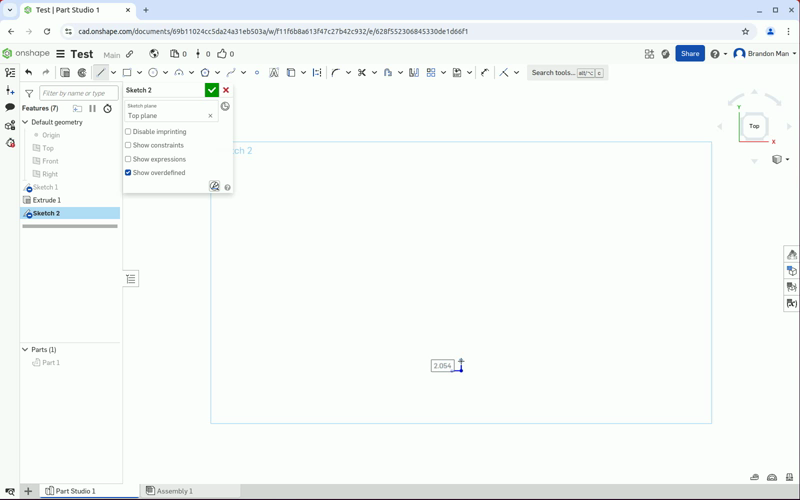
key_down(shift)
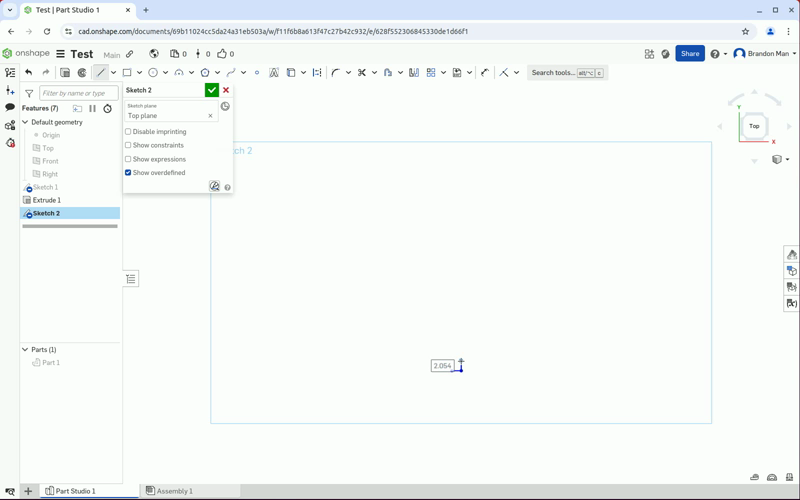
mouse_move(461, 287)
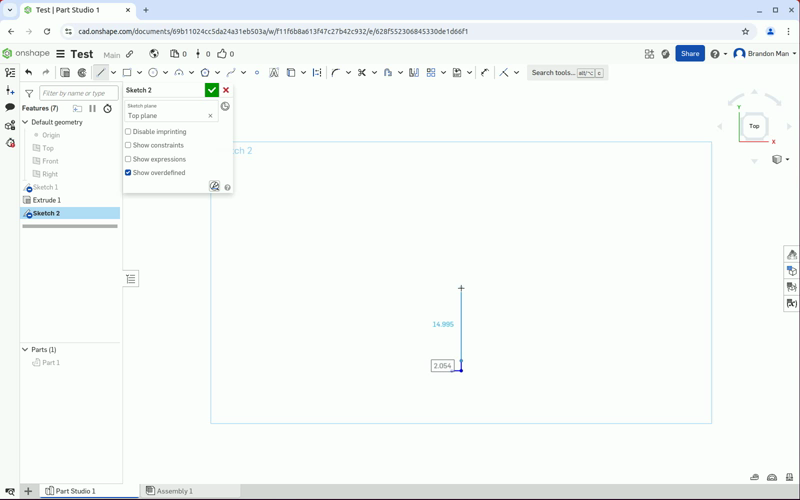
click(461, 287)
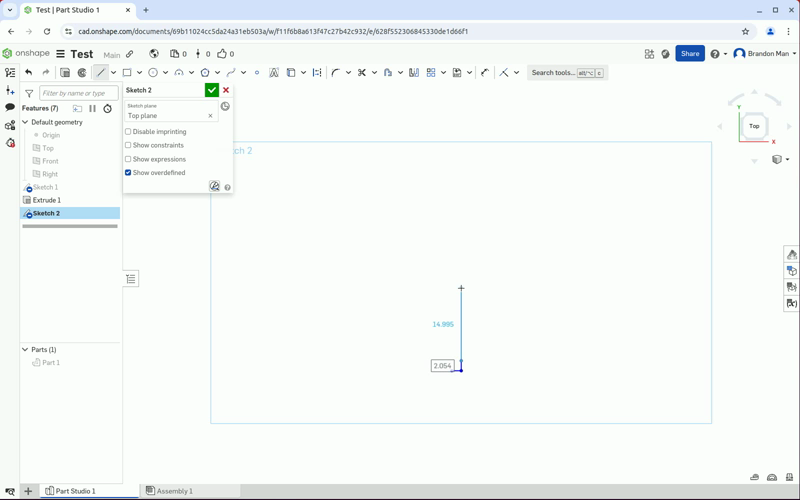
key_up(shift)
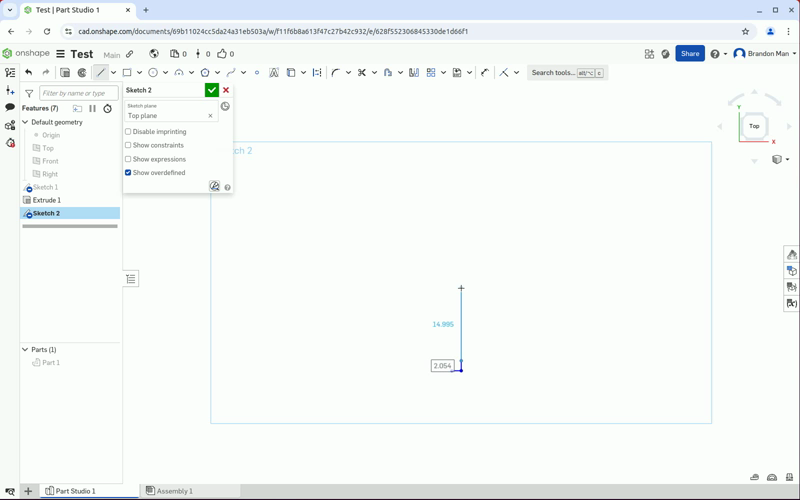
key_down(shift)
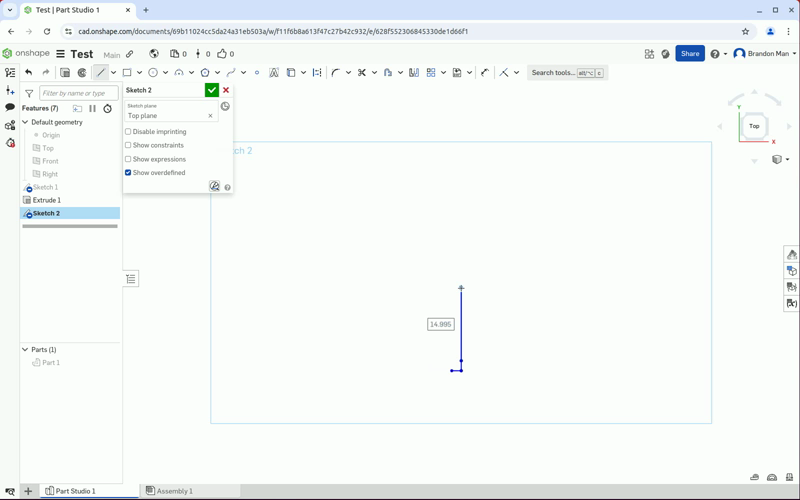
mouse_move(491, 287)
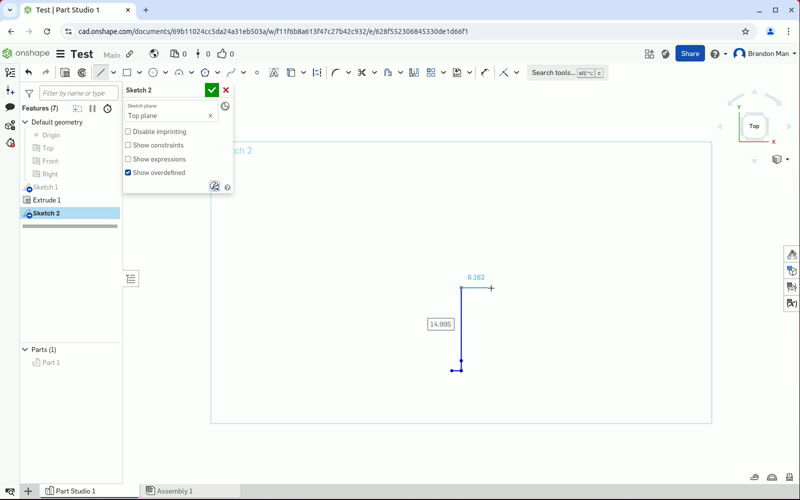
mouse_move(461, 278)
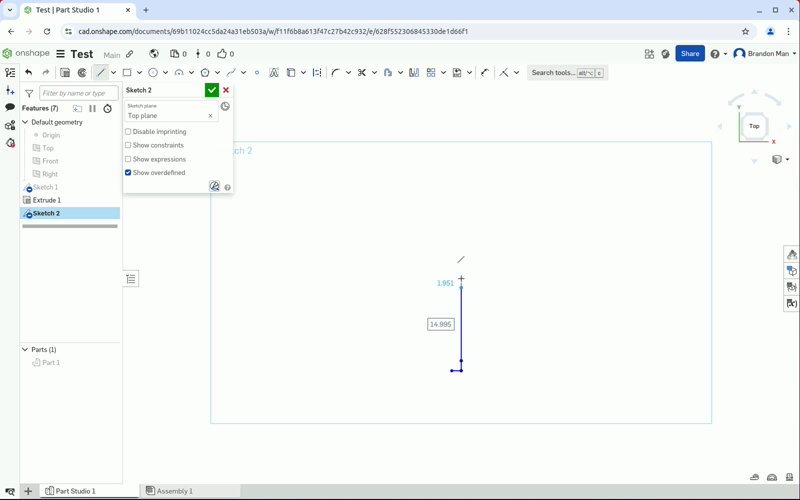
click(461, 278)
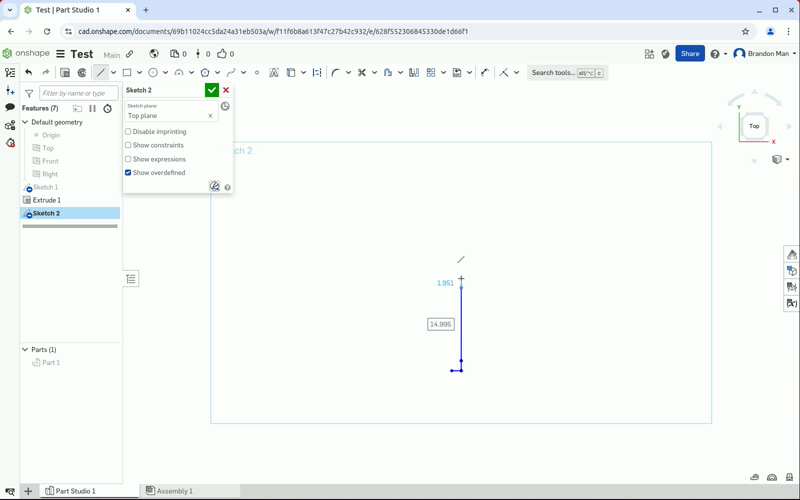
key_up(shift)
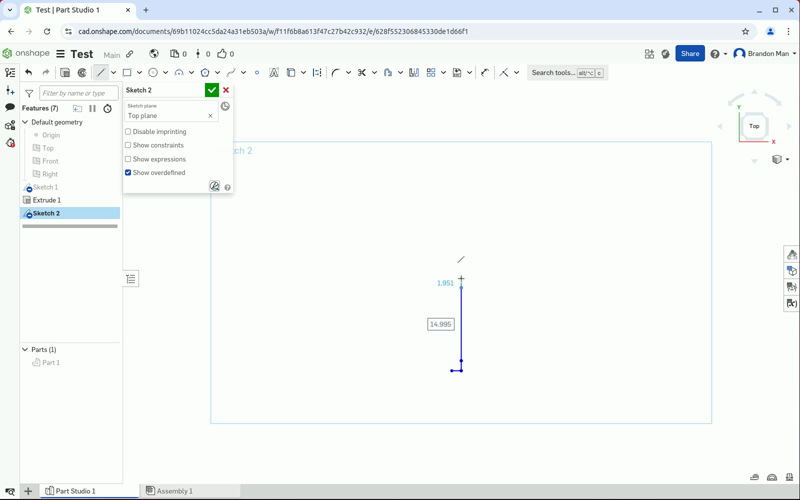
key_down(shift)
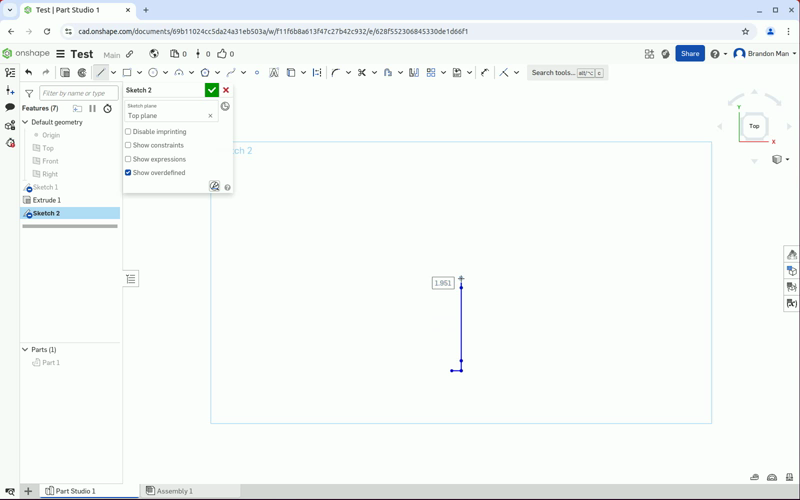
mouse_move(491, 278)
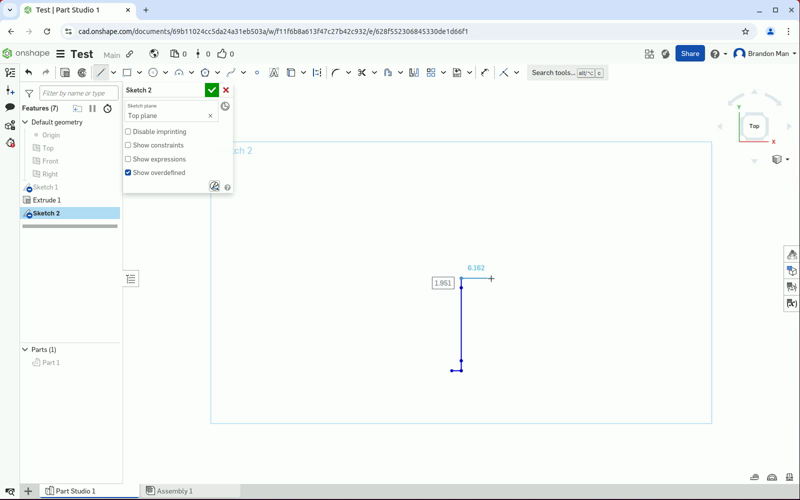
mouse_move(451, 278)
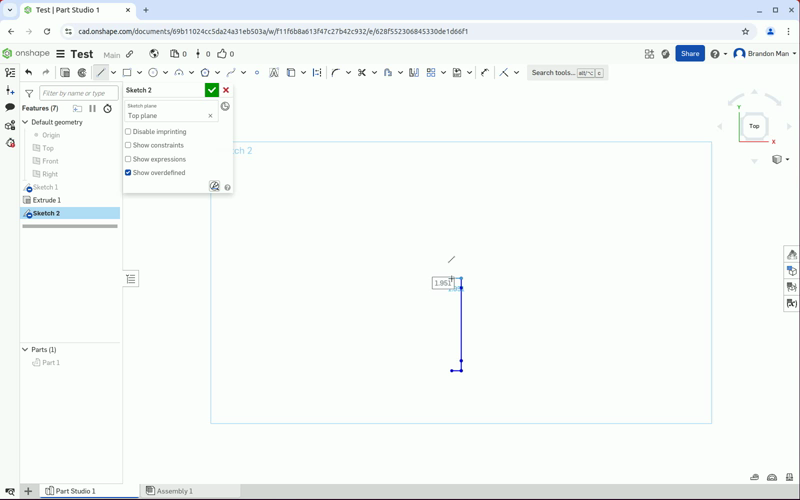
click(451, 278)
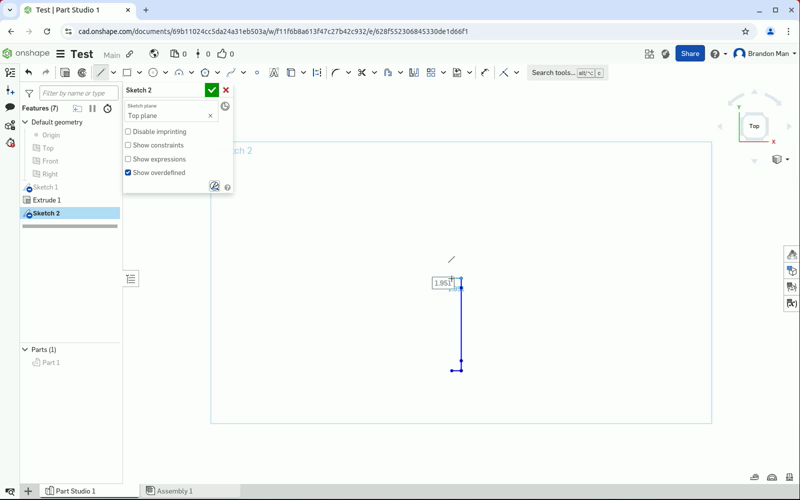
key_up(shift)
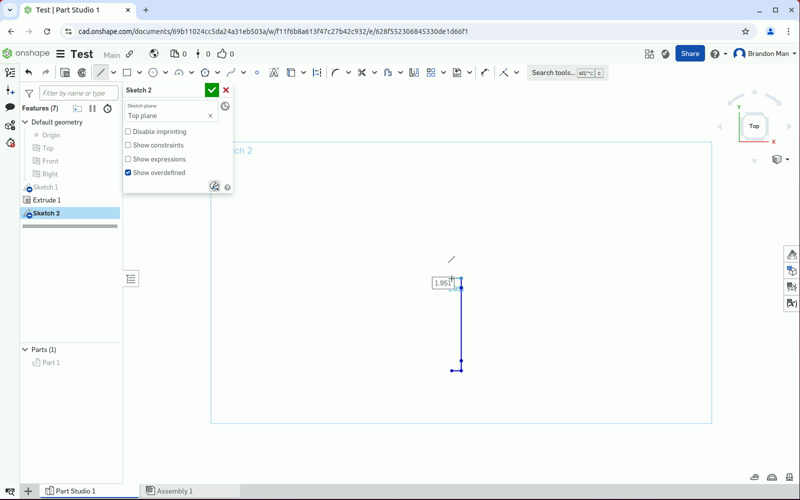
key_down(shift)
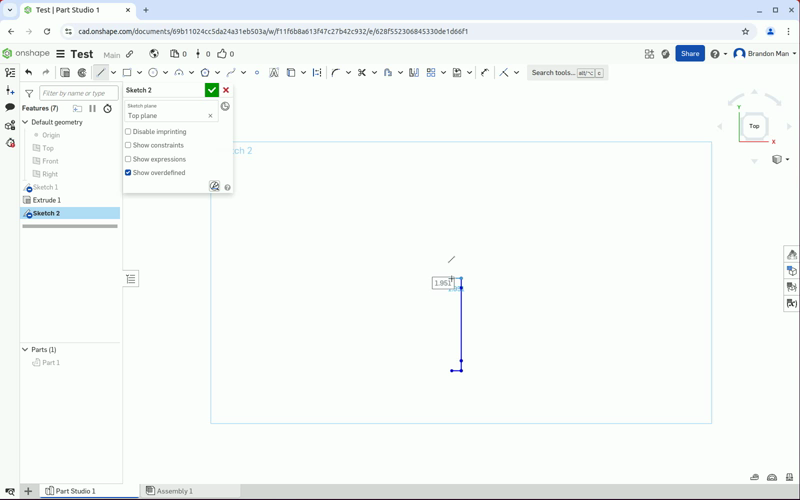
mouse_move(451, 370)
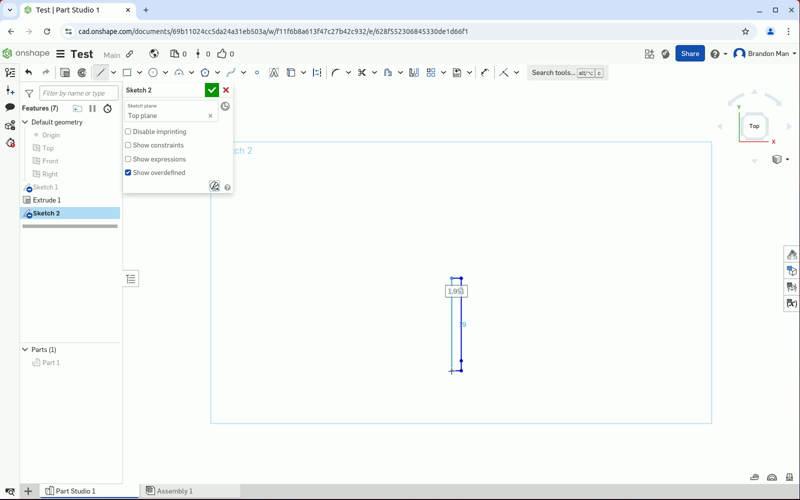
key_up(shift)
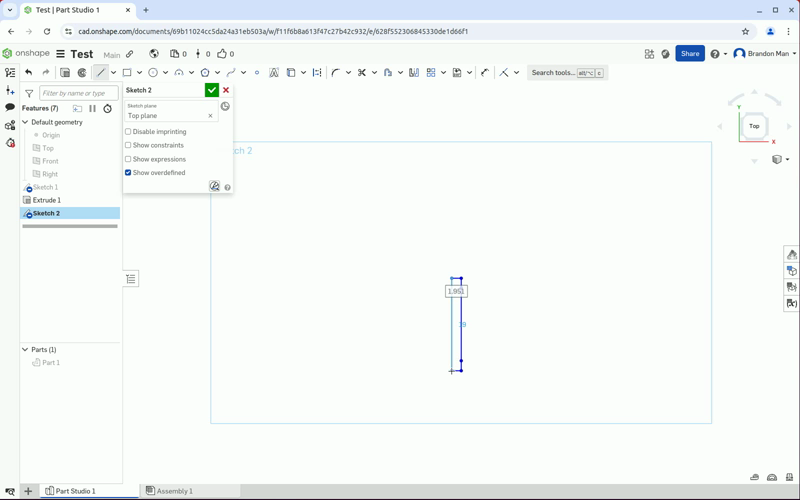
click(451, 370)
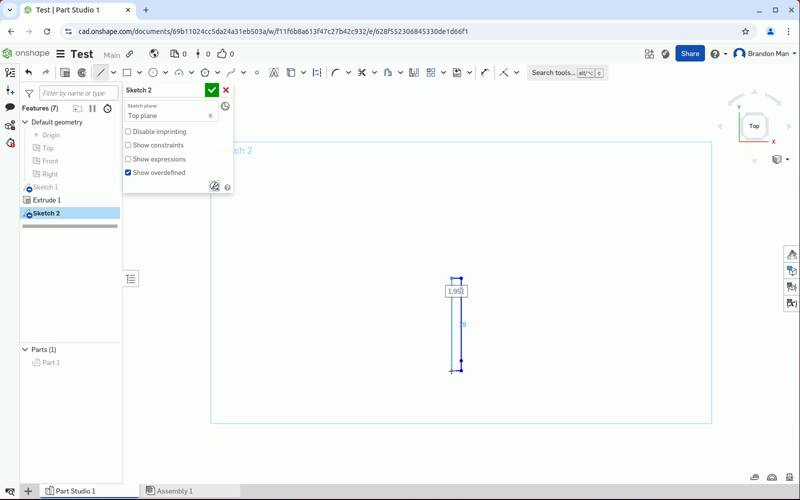
key(esc)
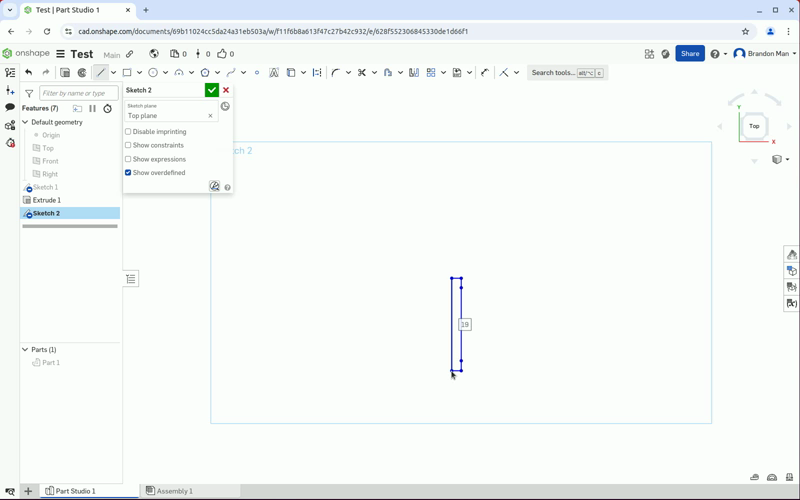
mouse_move(454, 355)
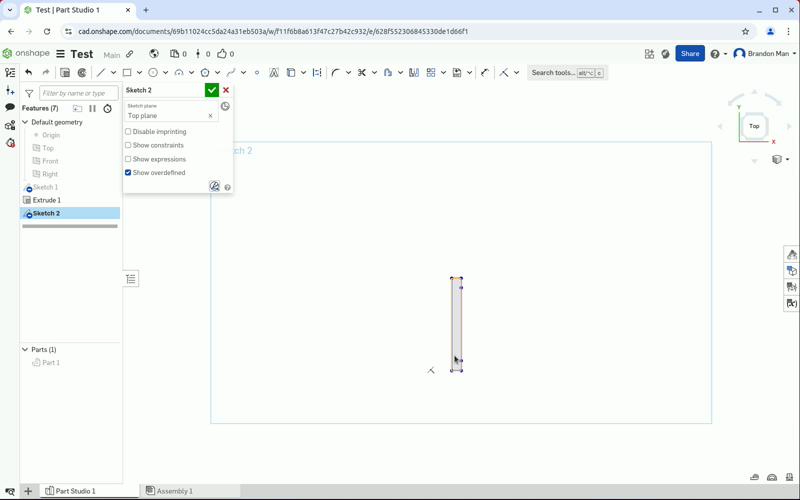
scroll(6)
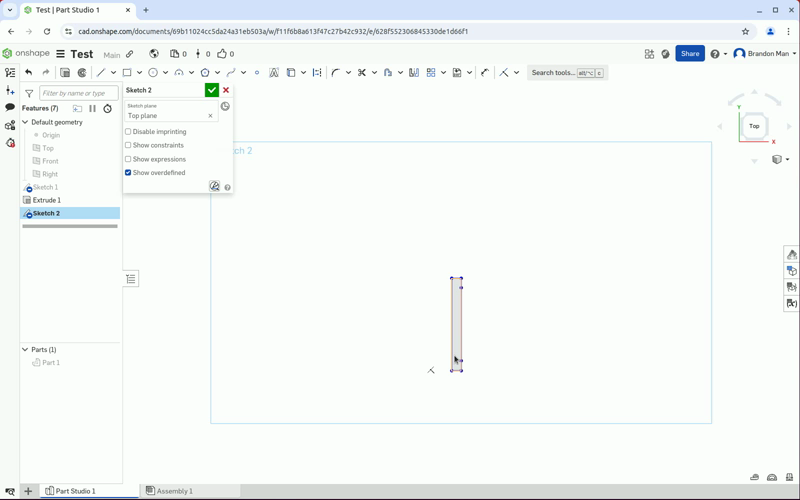
scroll(6)
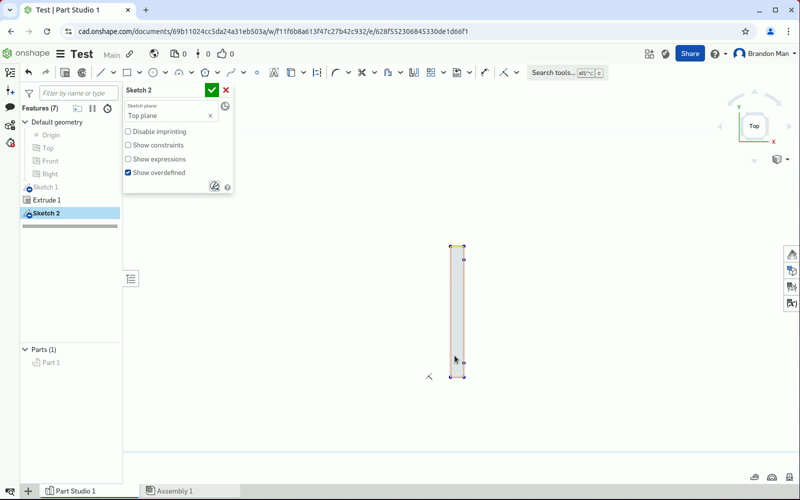
scroll(6)
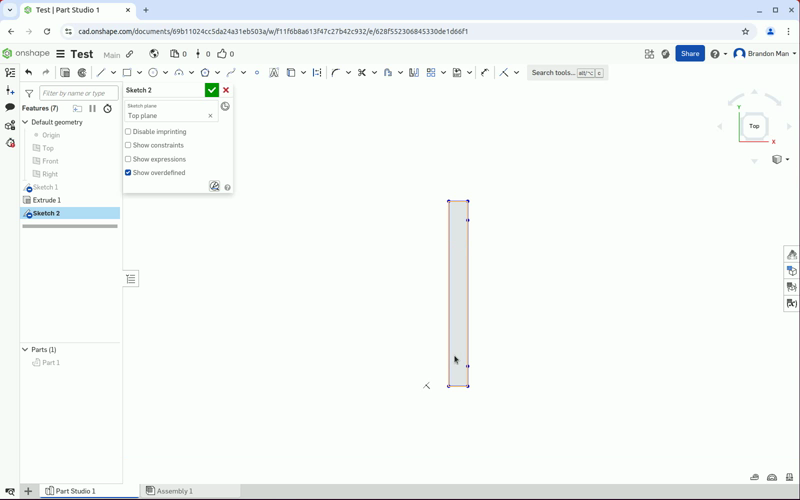
scroll(6)
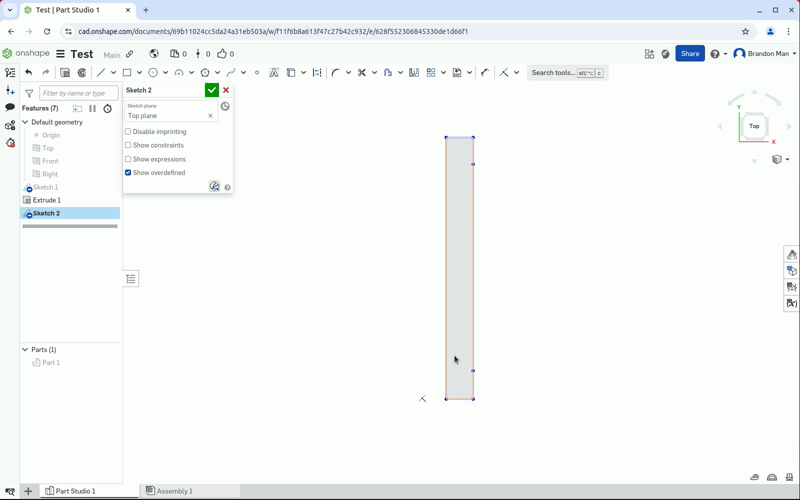
scroll(6)
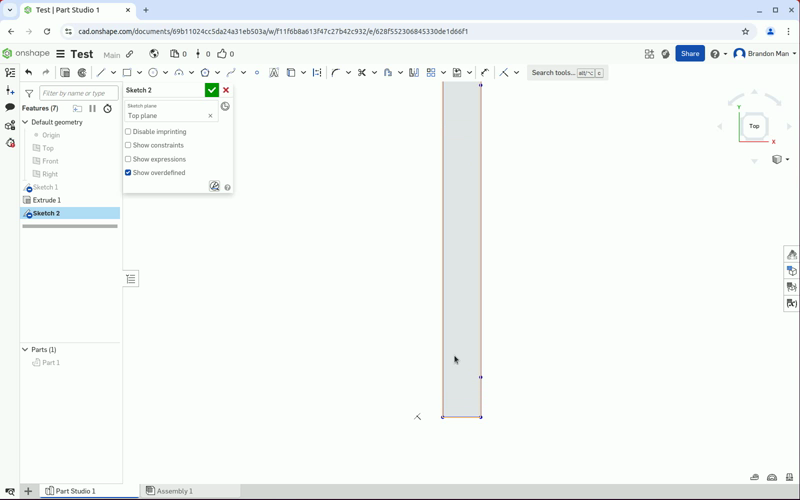
scroll(6)
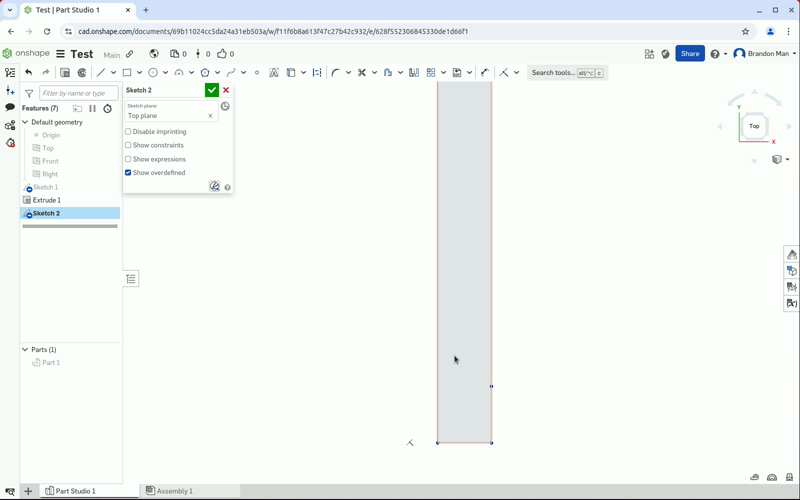
scroll(6)
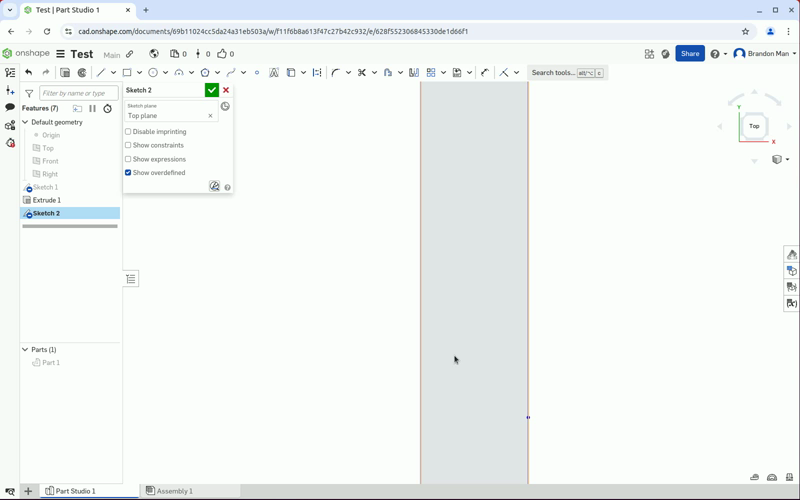
click(454, 355)
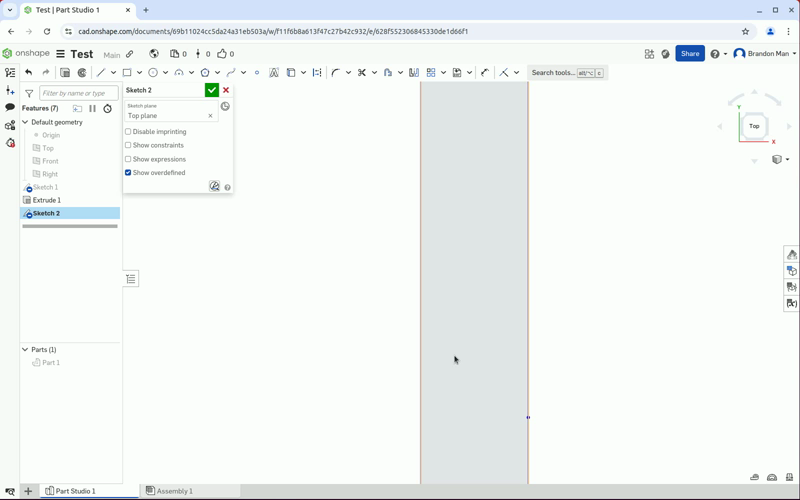
scroll(-6)
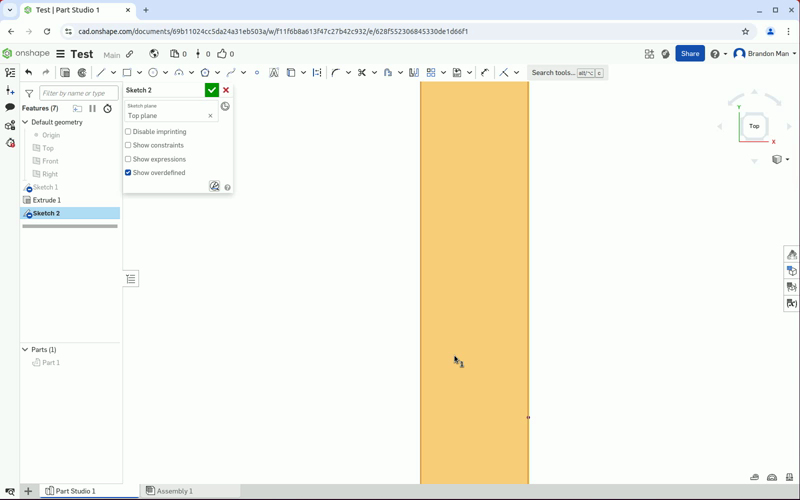
scroll(-6)
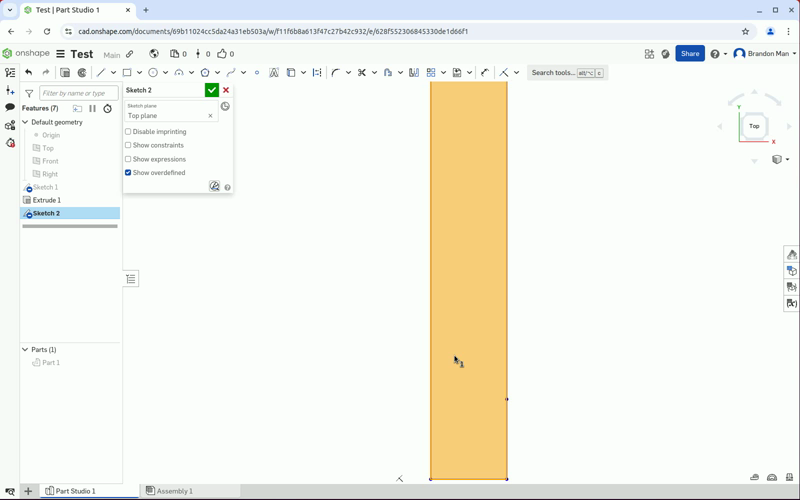
scroll(-6)
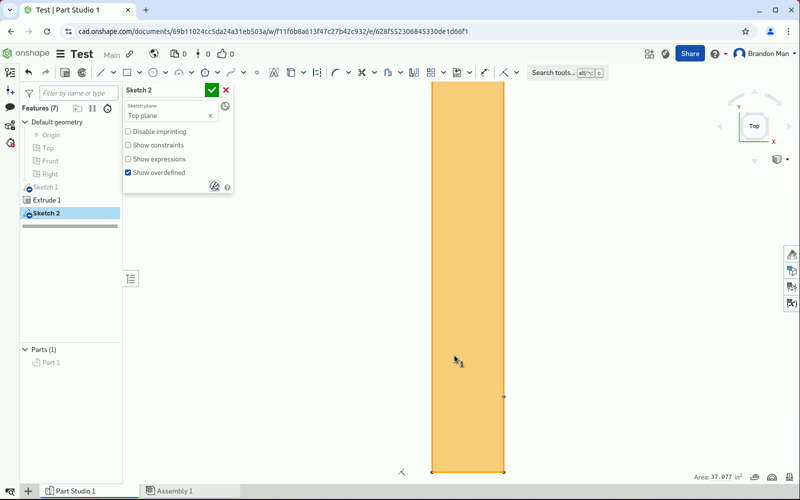
scroll(-6)
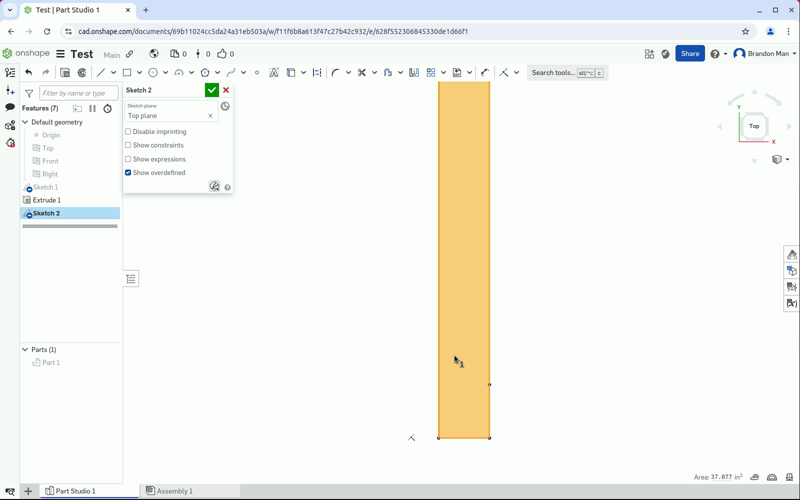
scroll(-6)
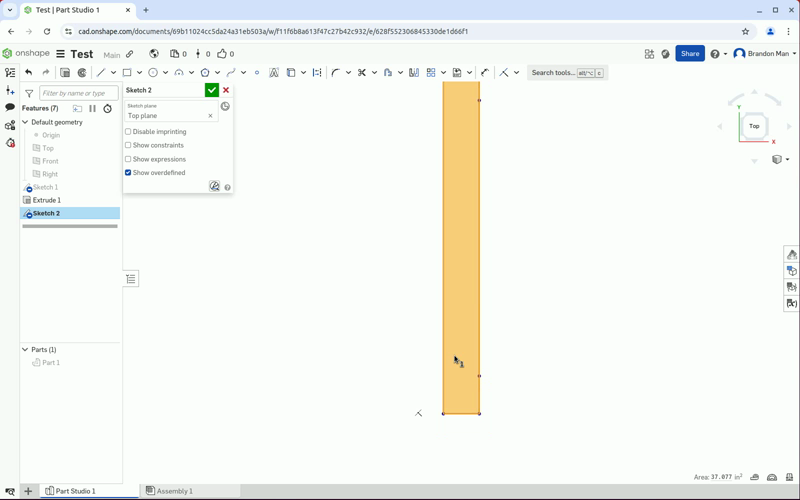
scroll(-6)
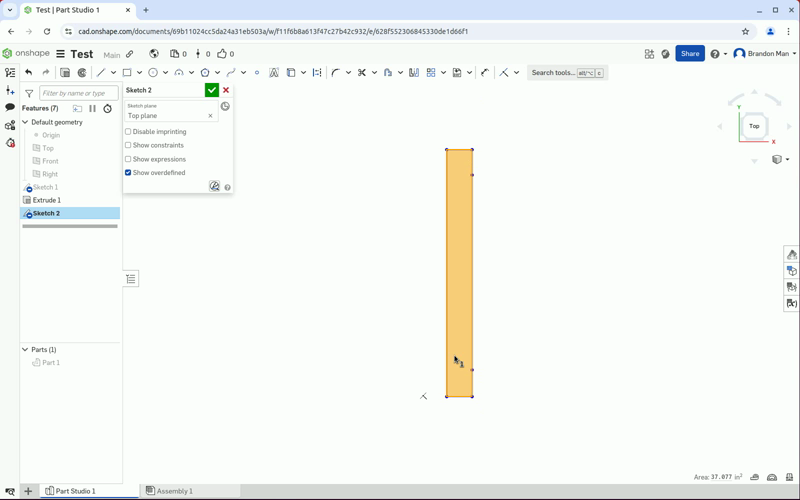
scroll(-6)
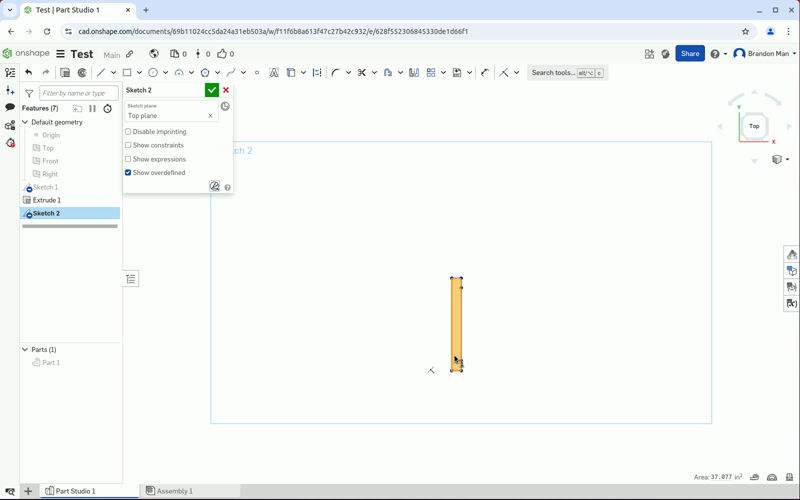
mouse_move(73, 352)
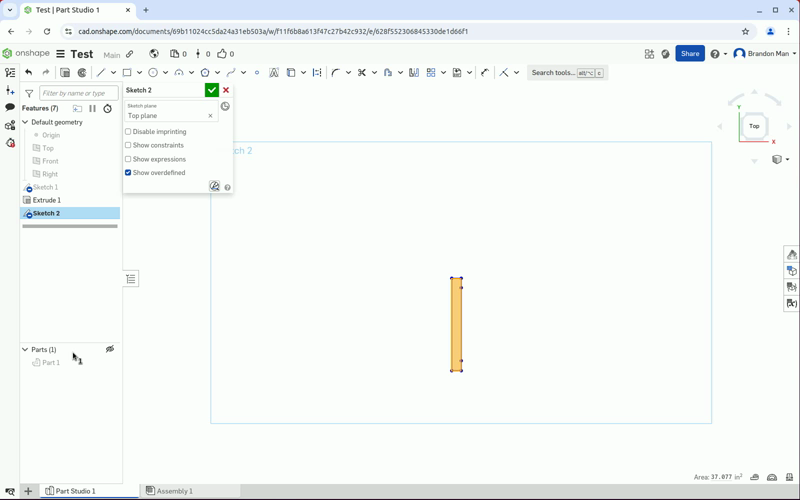
key(shift+y)
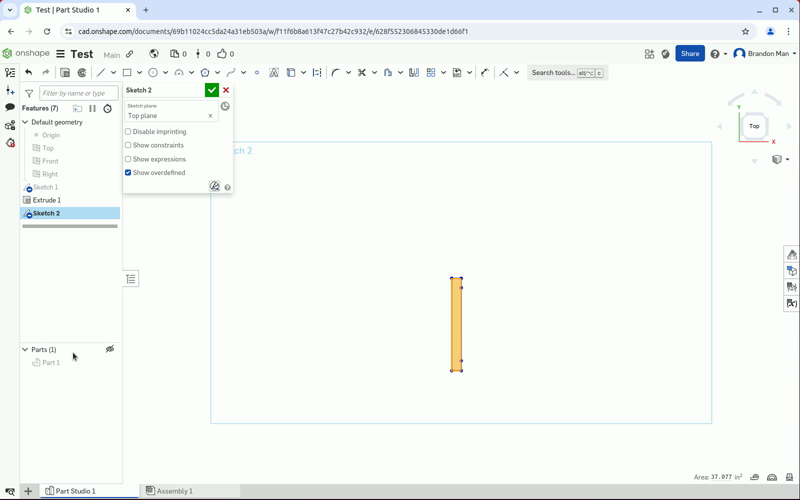
key(shift+e)
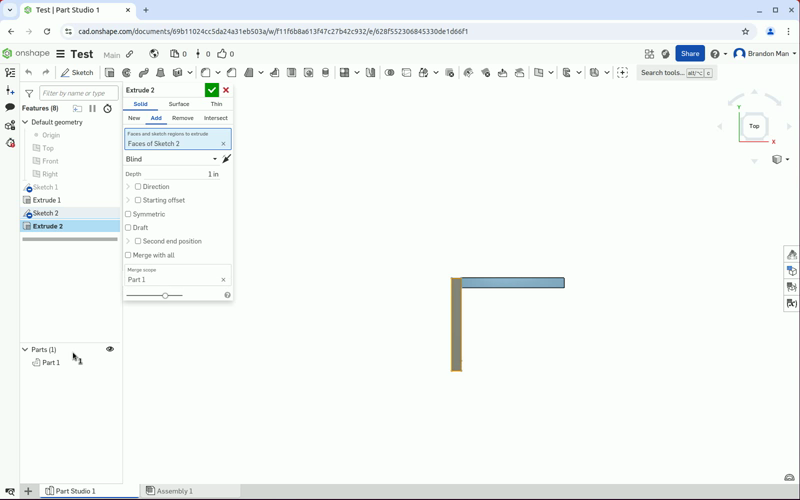
mouse_move(143, 106)
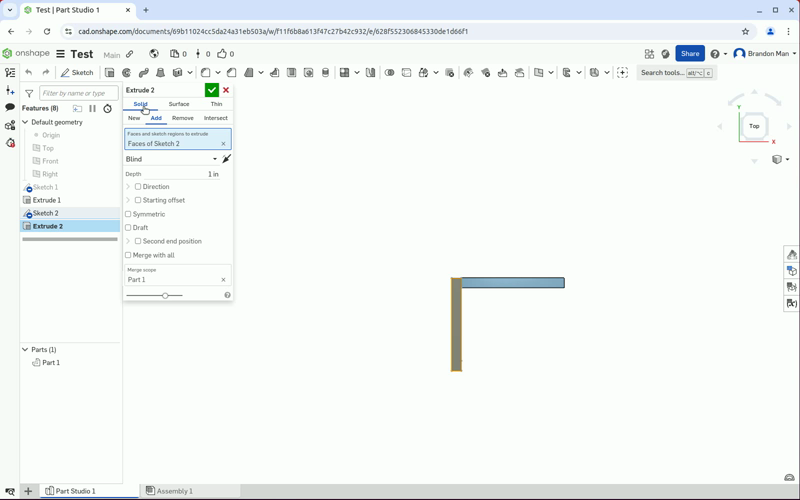
click(143, 106)
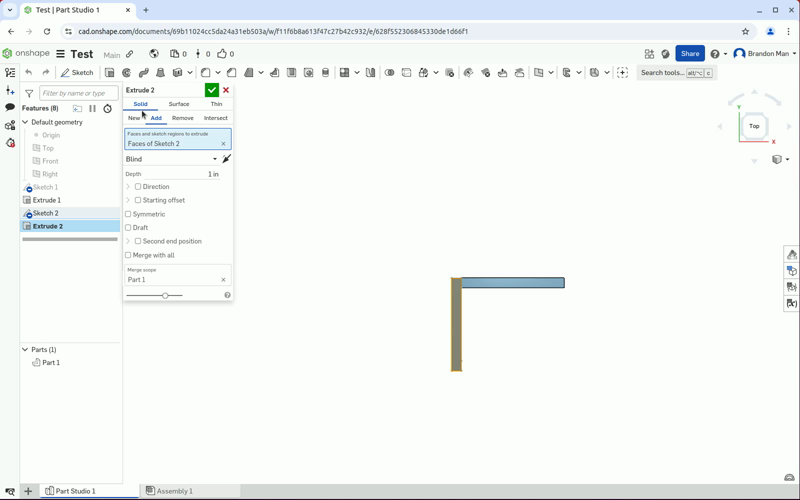
mouse_move(137, 120)
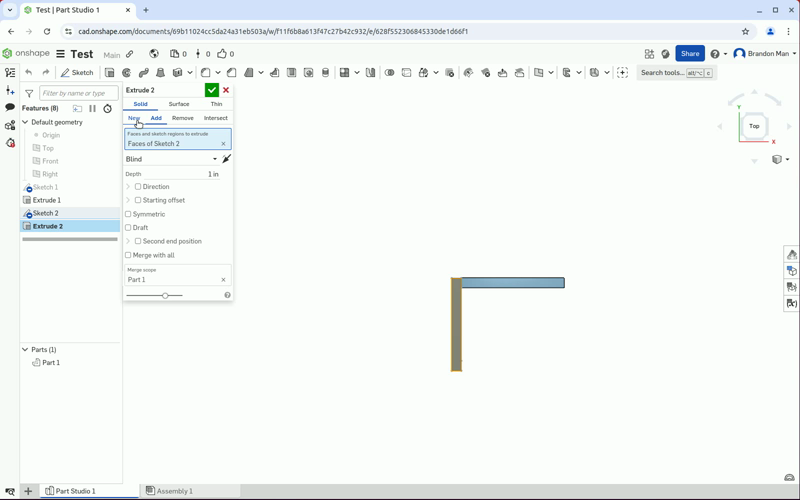
click(137, 120)
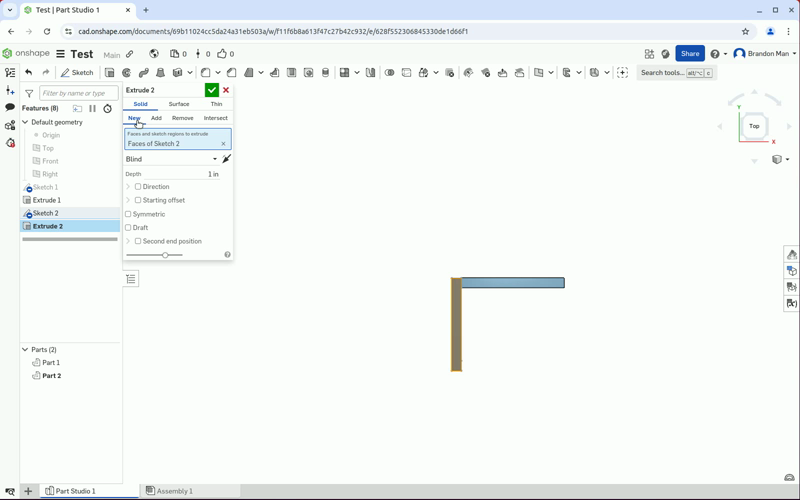
key(tab, 4)
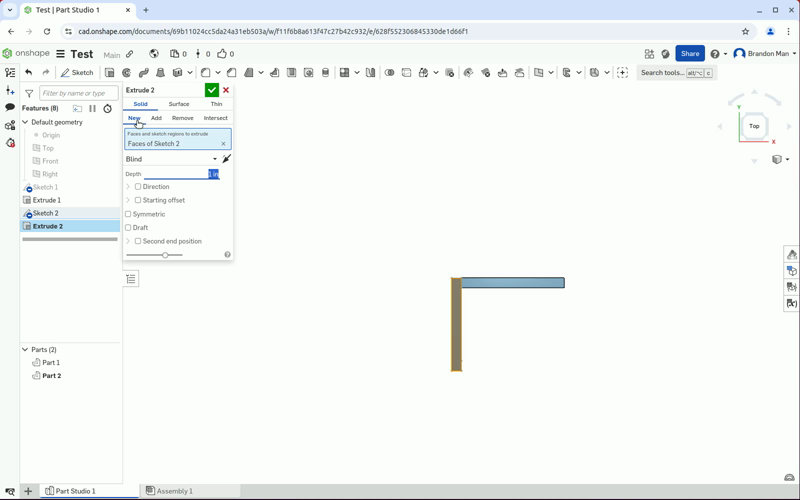
text(0.963)
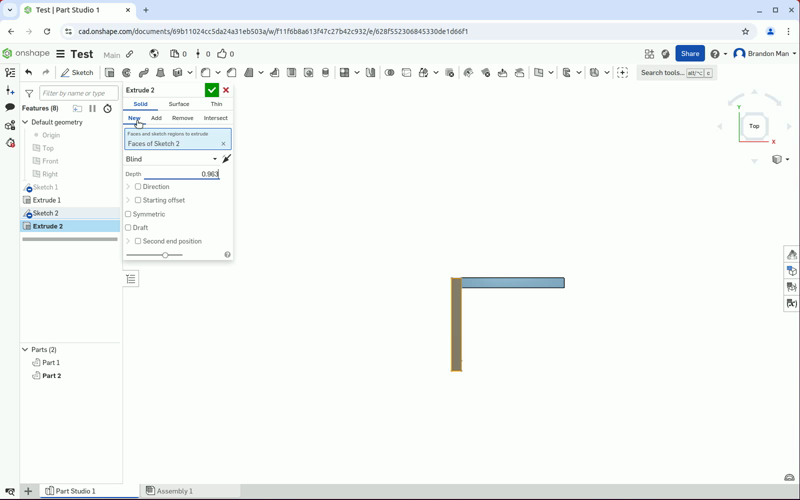
key(enter)
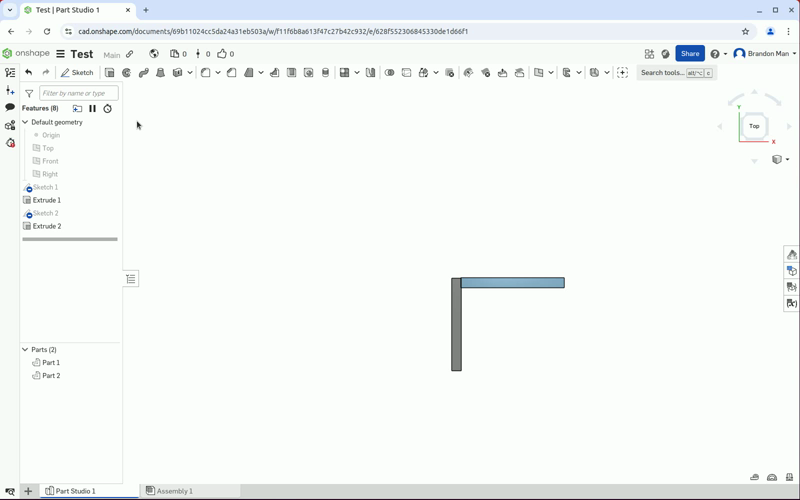
key(shift+h)
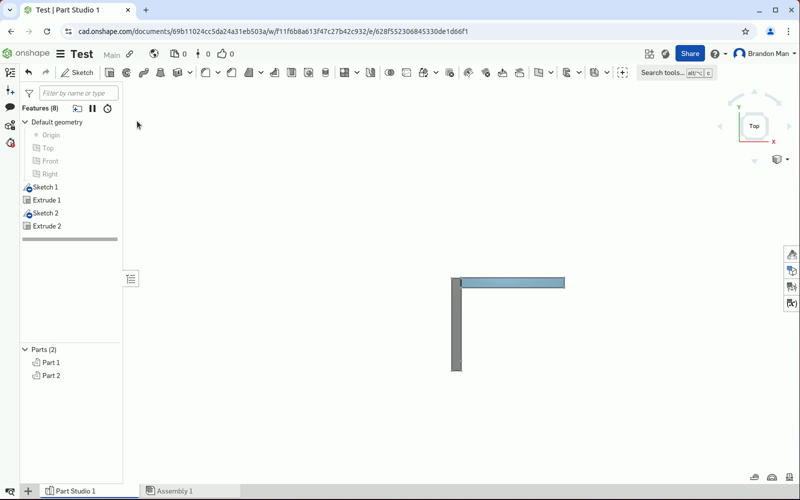
key(shift+h)
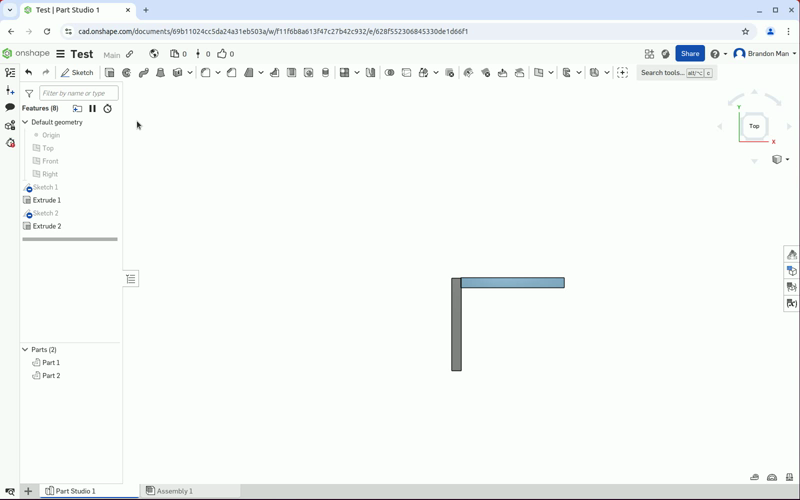
mouse_move(73, 189)
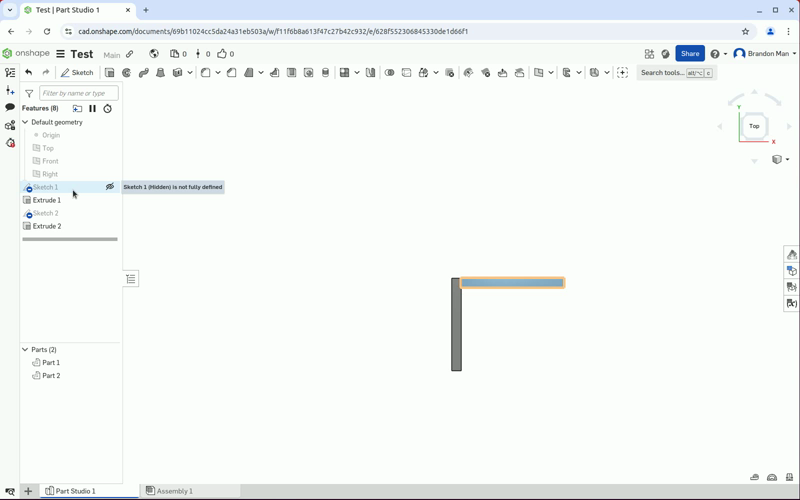
click(73, 189)
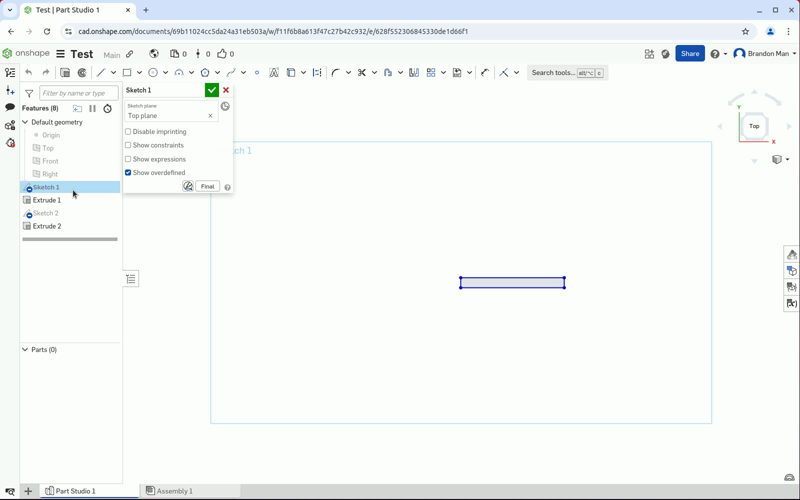
mouse_move(229, 92)
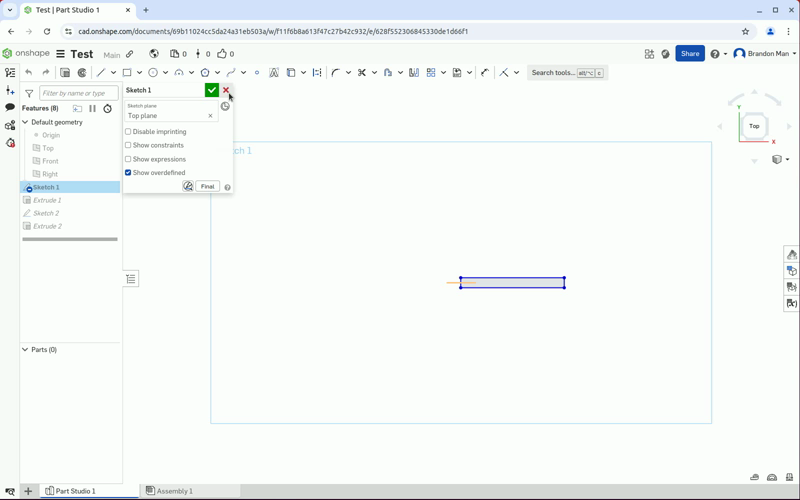
click(229, 92)
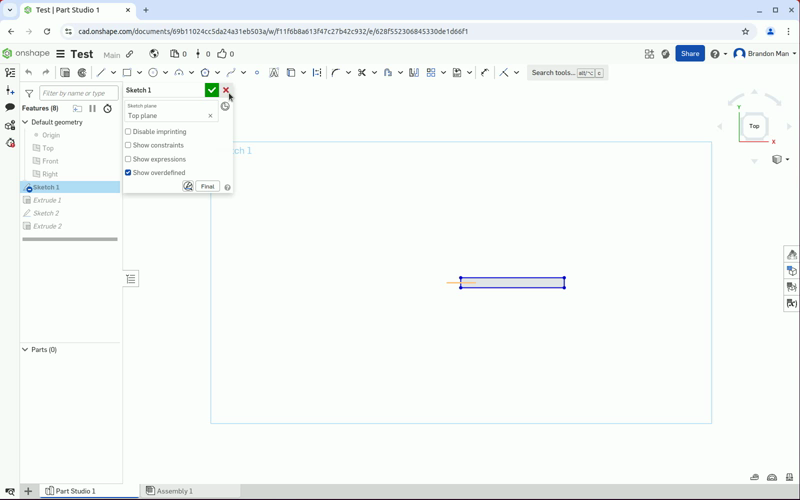
key(shift+s)
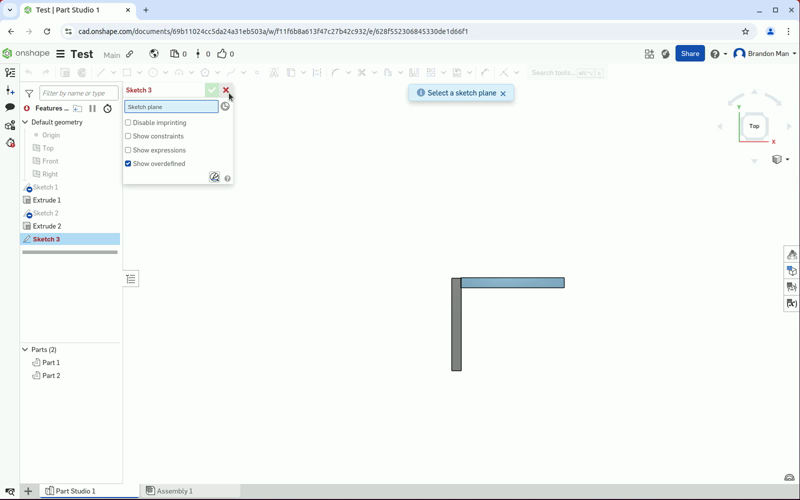
mouse_move(73, 150)
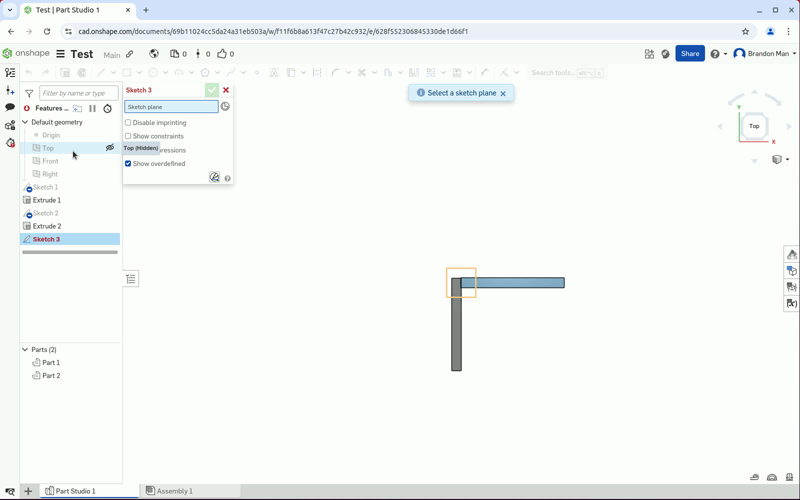
click(73, 150)
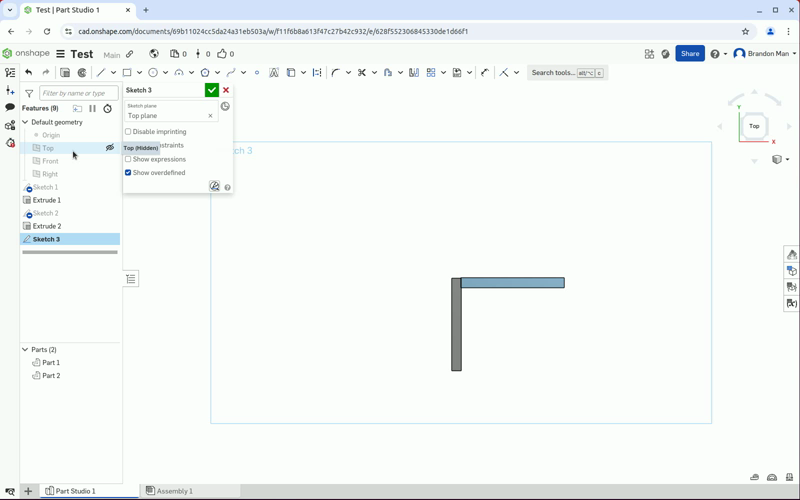
mouse_move(73, 352)
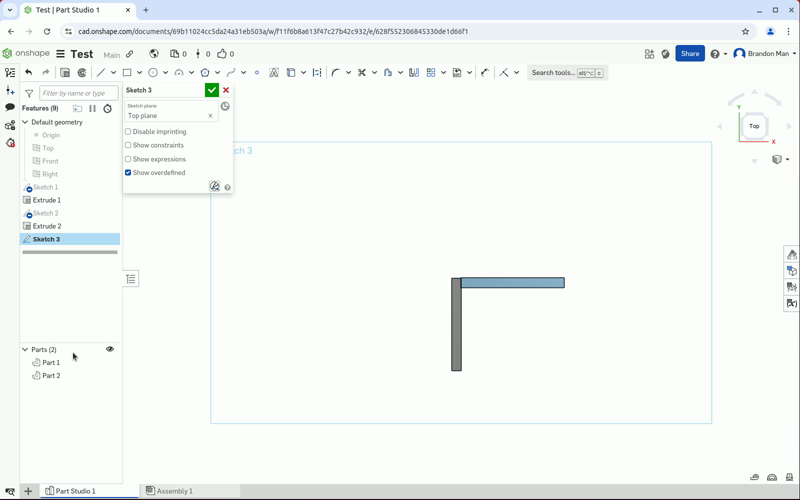
key(y)
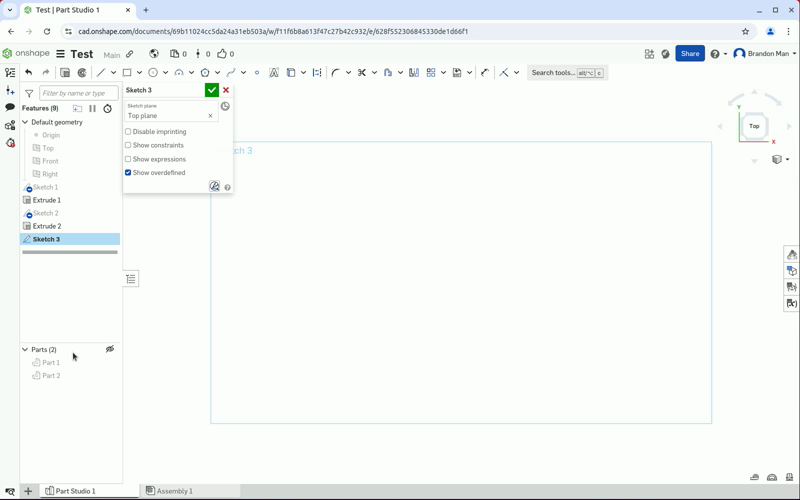
key(l)
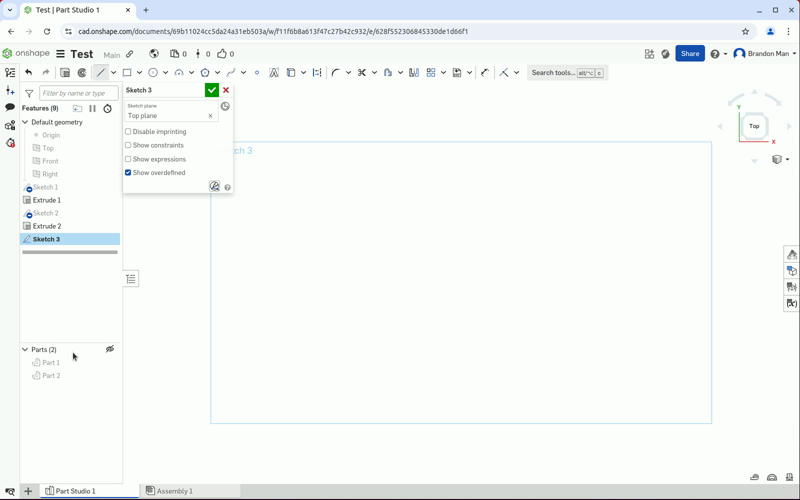
key_down(shift)
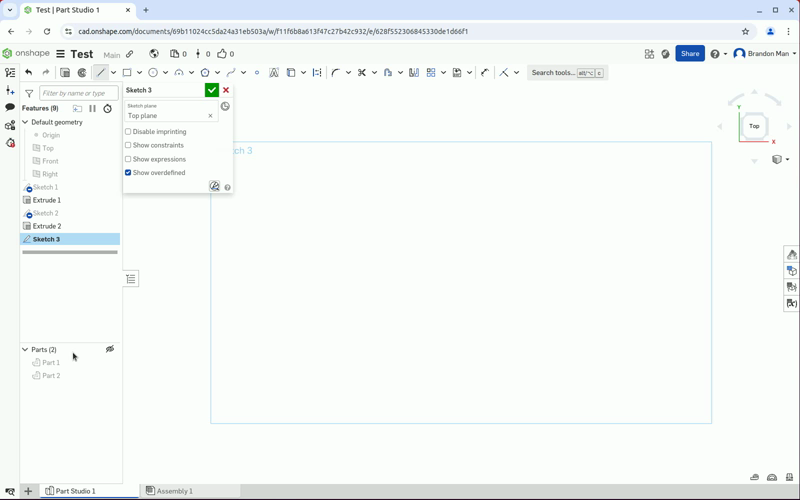
mouse_move(460, 370)
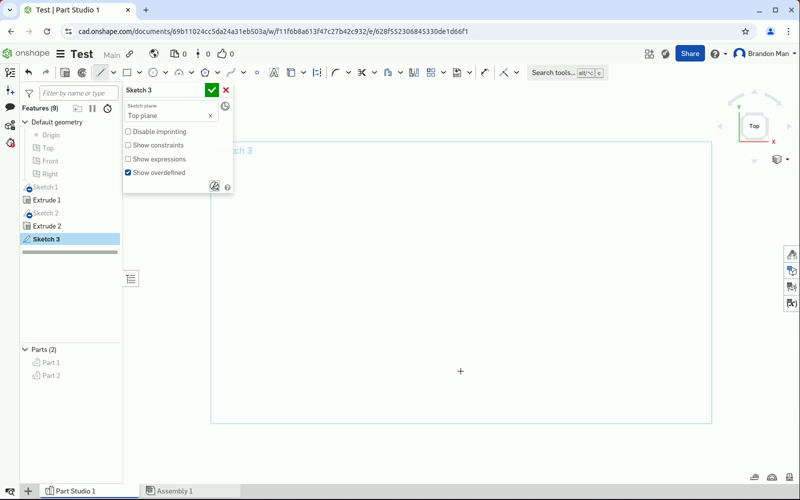
click(460, 370)
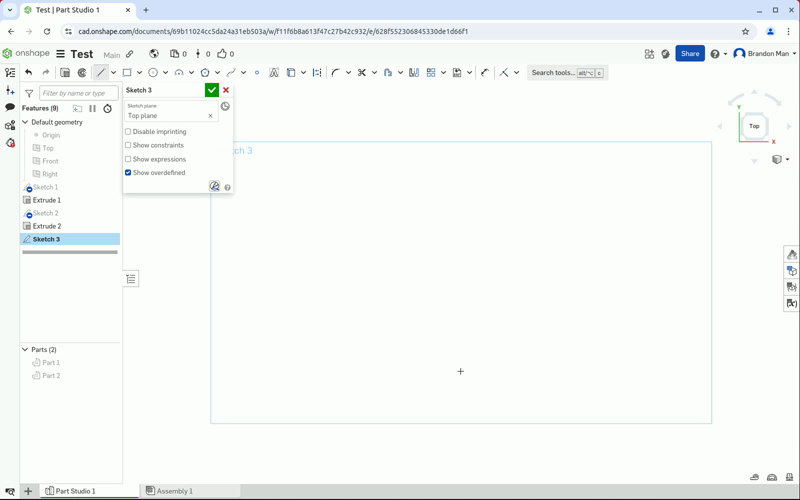
key_up(shift)
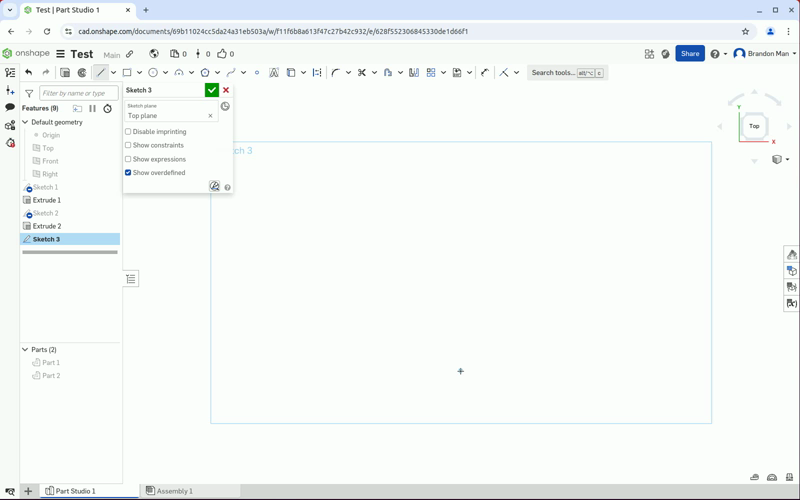
key_down(shift)
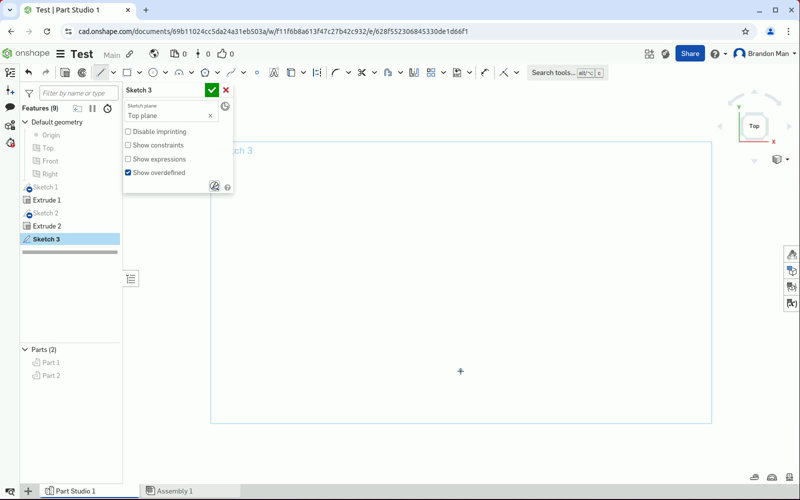
mouse_move(564, 370)
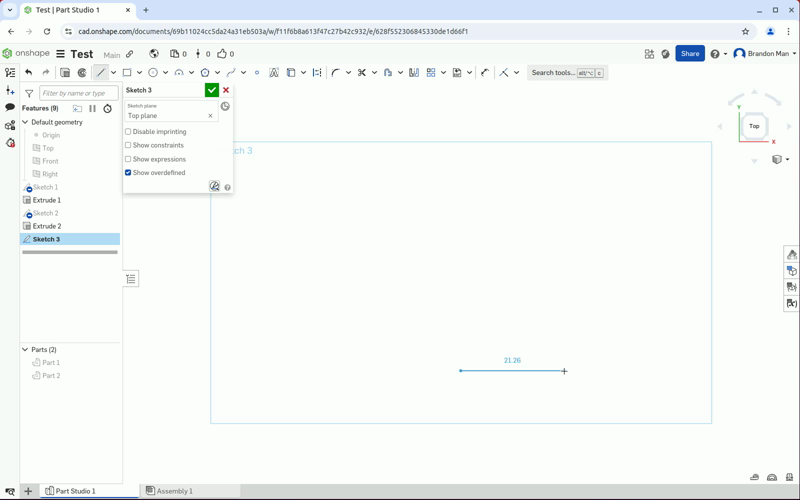
click(564, 370)
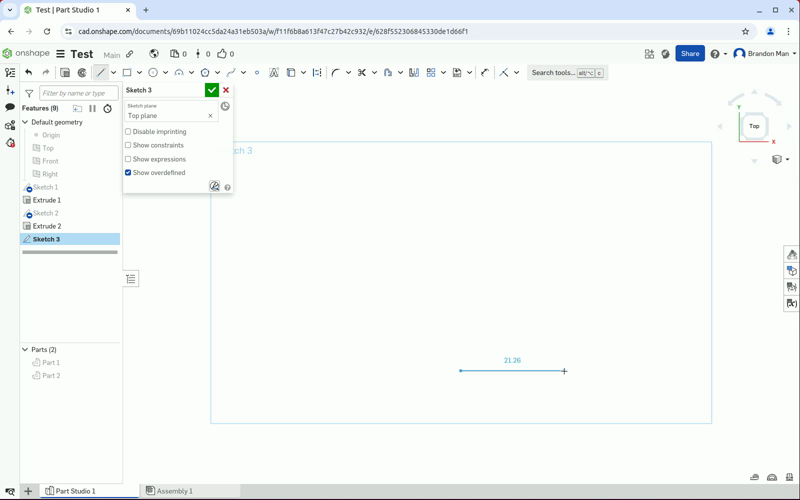
key_up(shift)
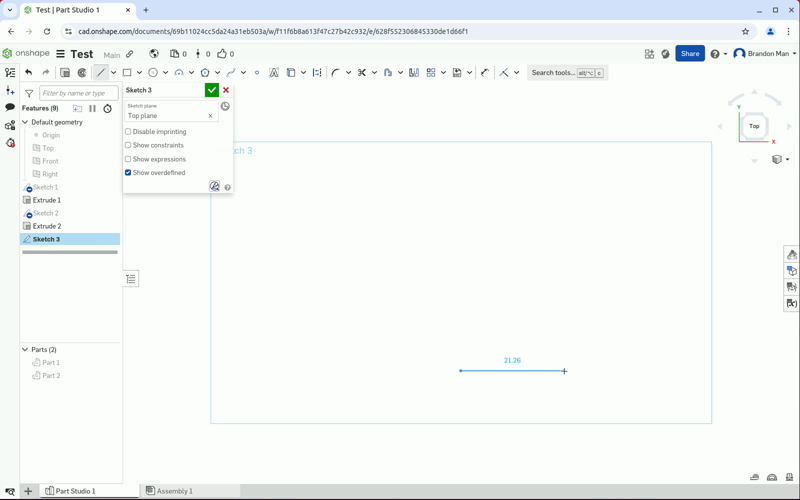
key_down(shift)
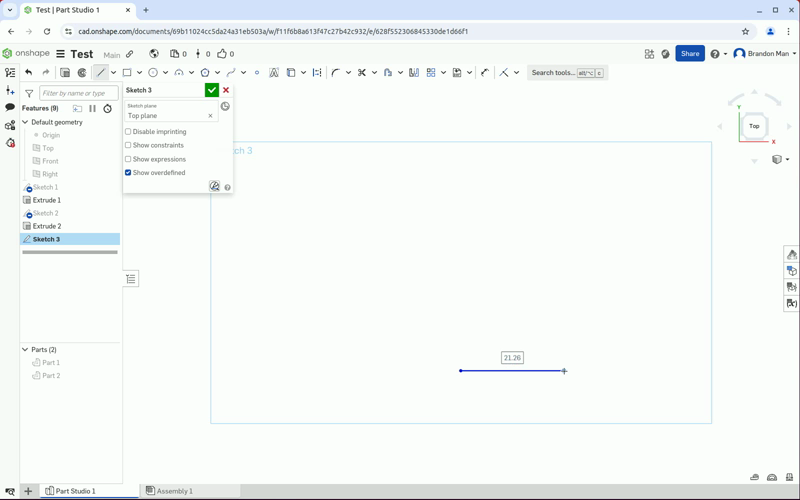
mouse_move(589, 370)
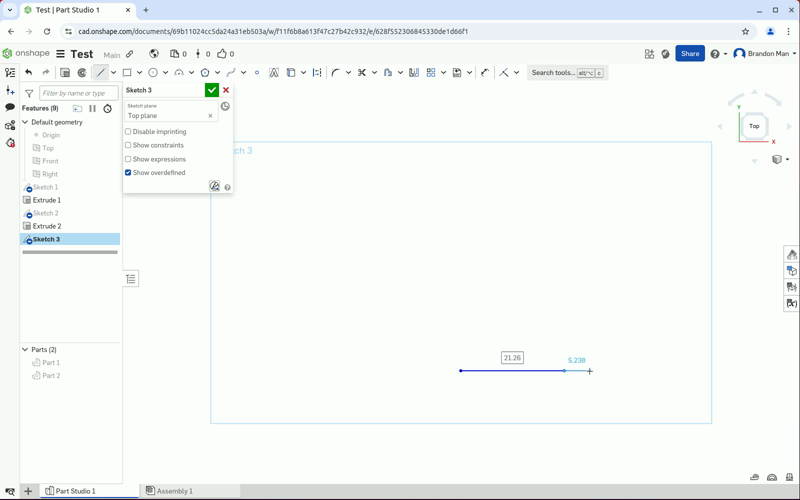
mouse_move(564, 360)
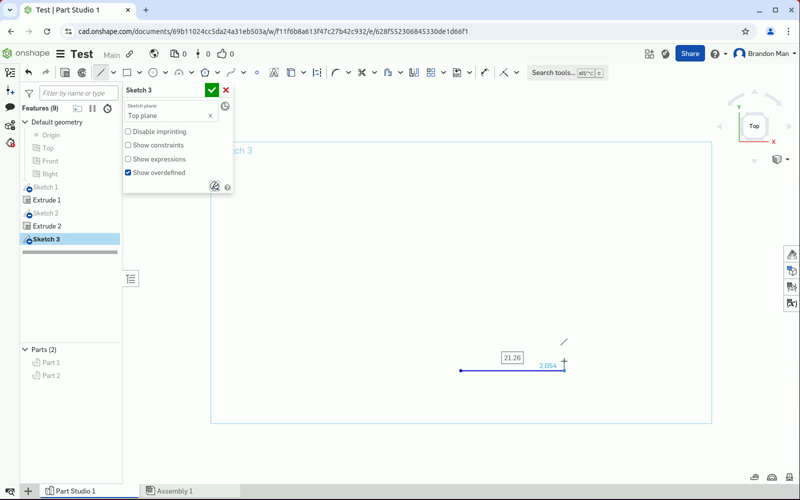
click(564, 360)
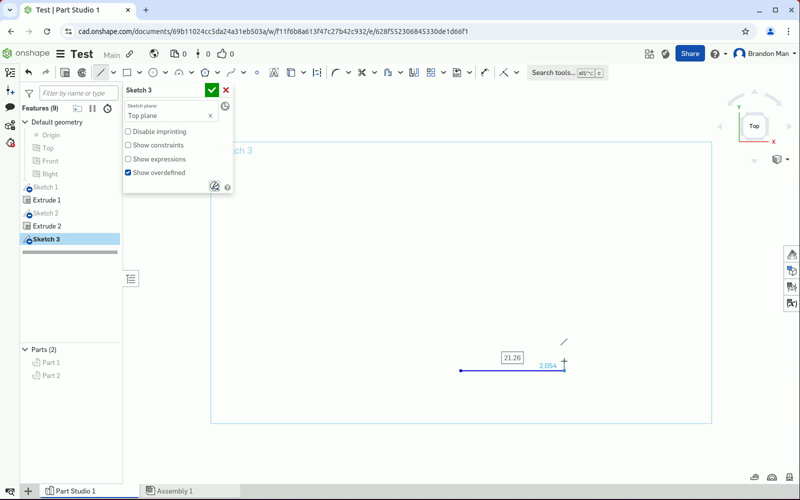
key_up(shift)
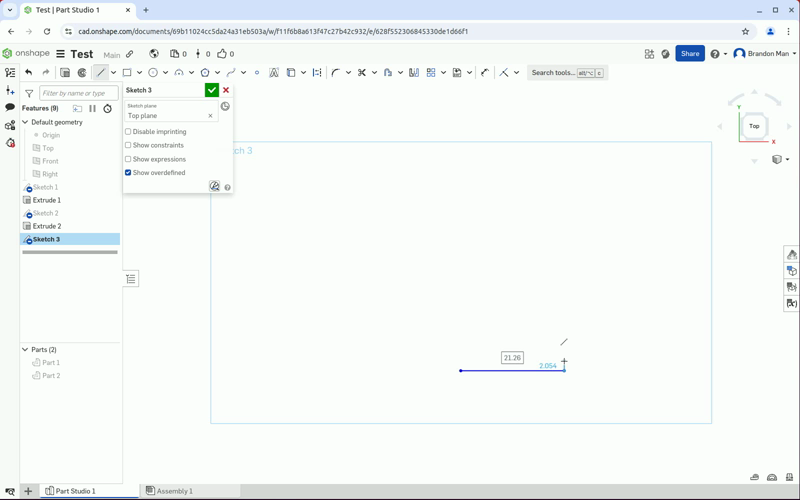
key_down(shift)
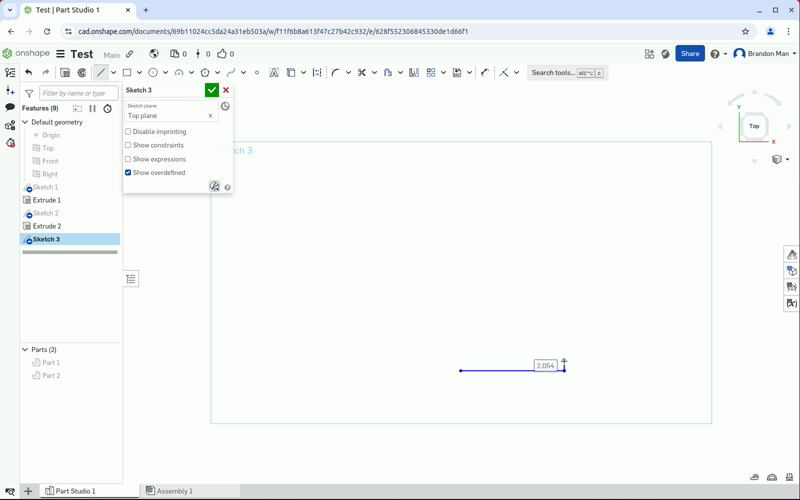
mouse_move(460, 360)
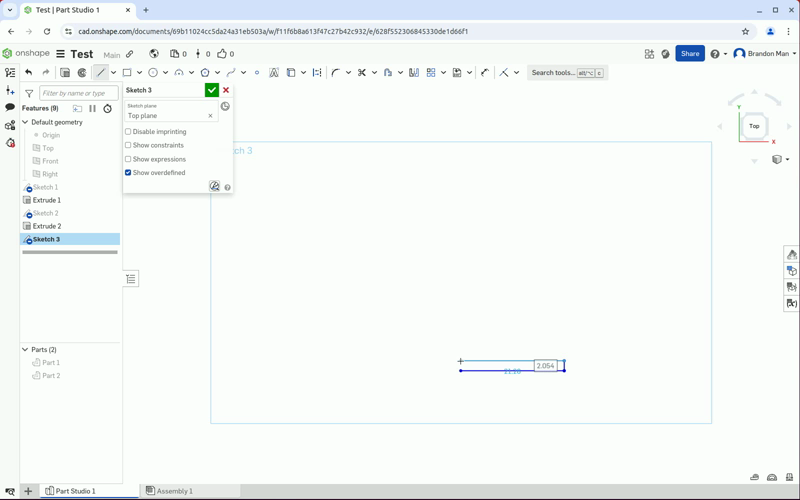
click(460, 360)
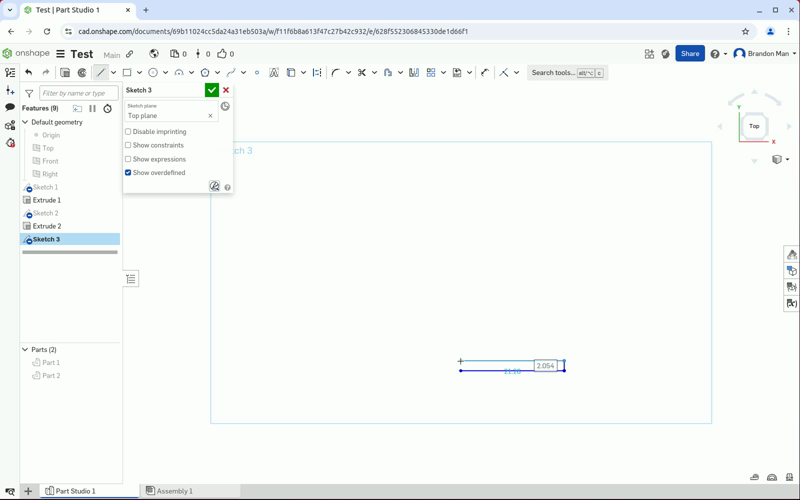
key_up(shift)
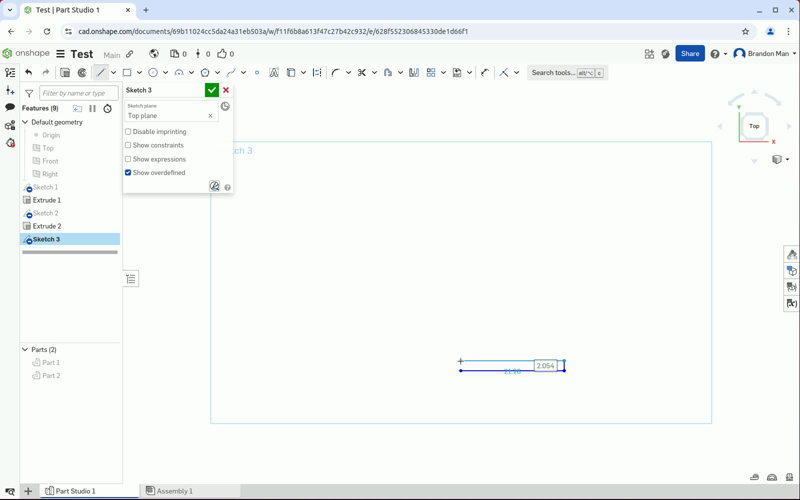
mouse_move(490, 360)
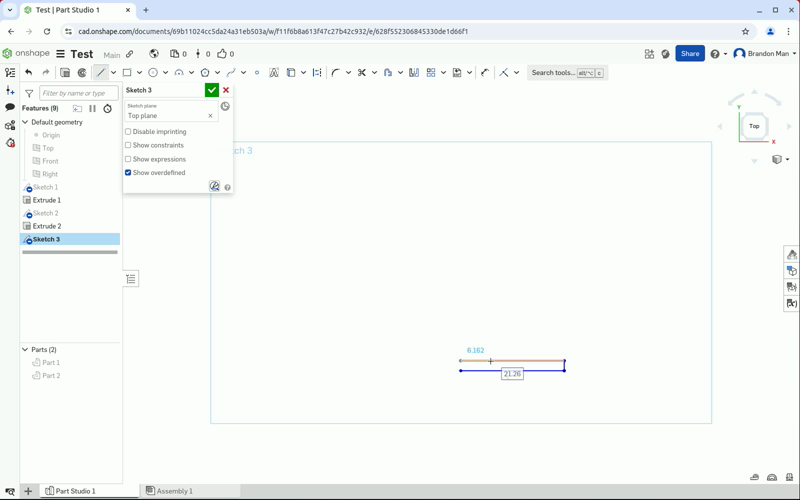
key_down(shift)
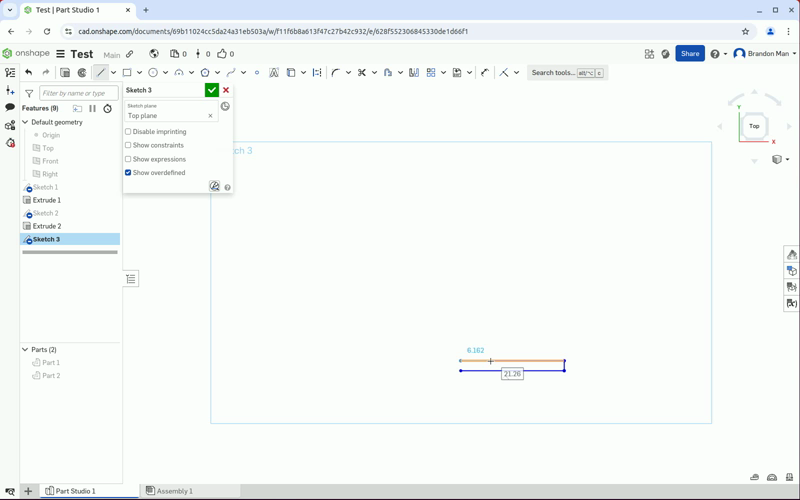
mouse_move(460, 370)
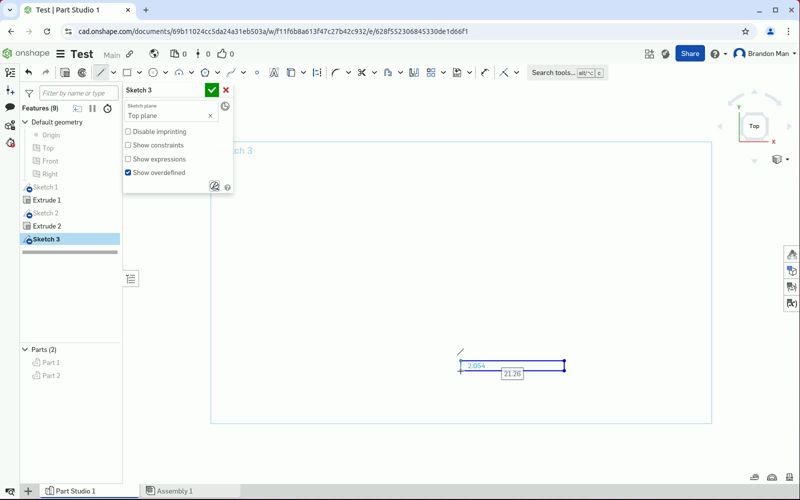
key_up(shift)
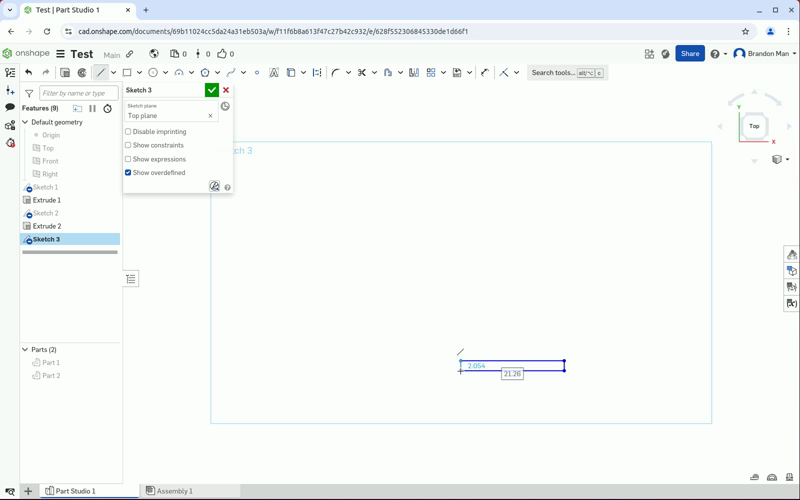
click(460, 370)
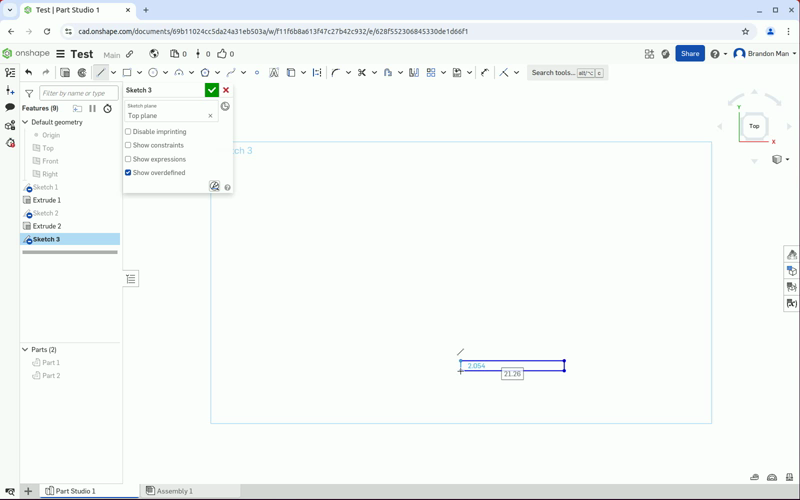
key(esc)
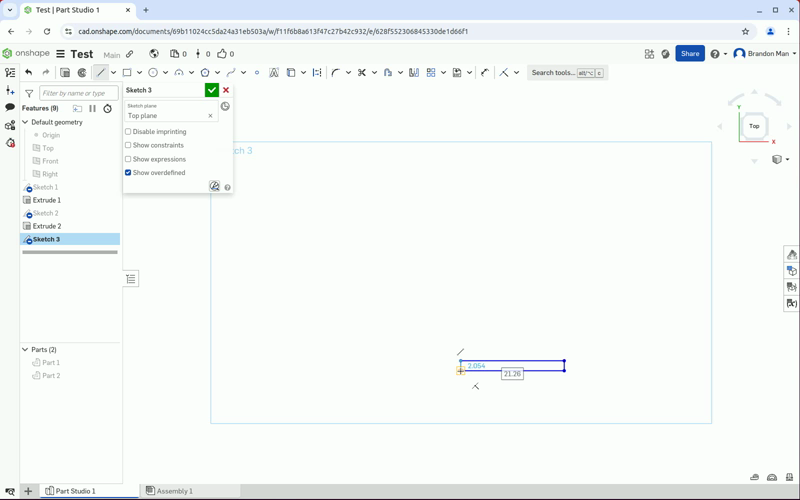
mouse_move(558, 362)
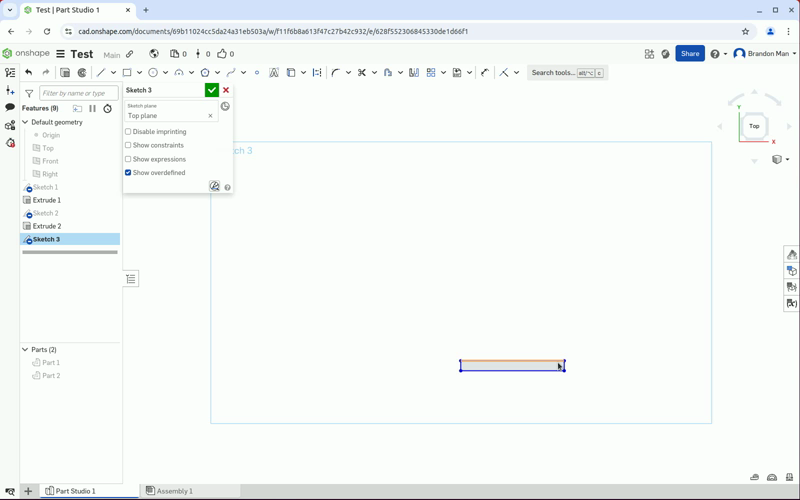
scroll(6)
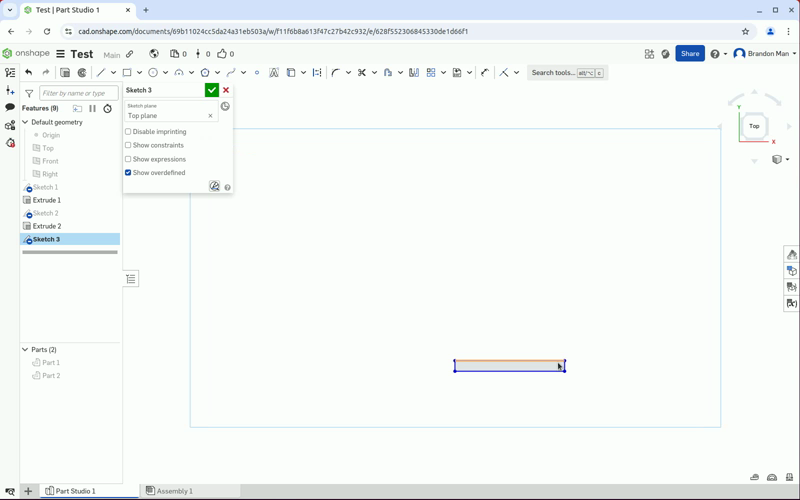
scroll(6)
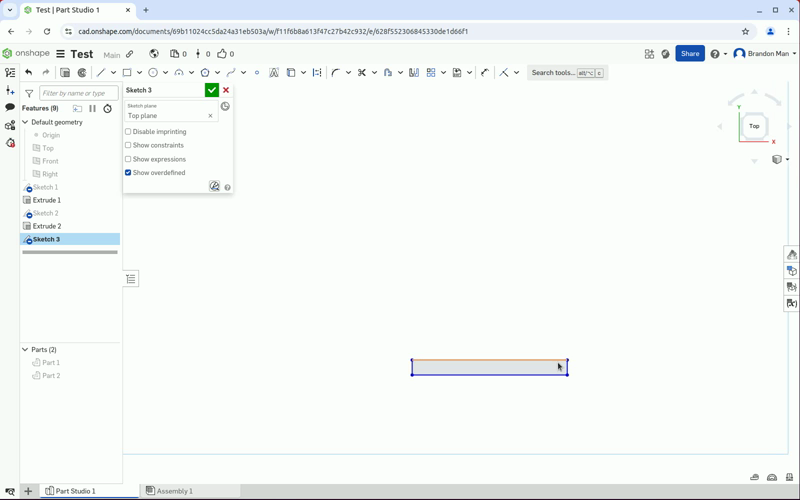
scroll(6)
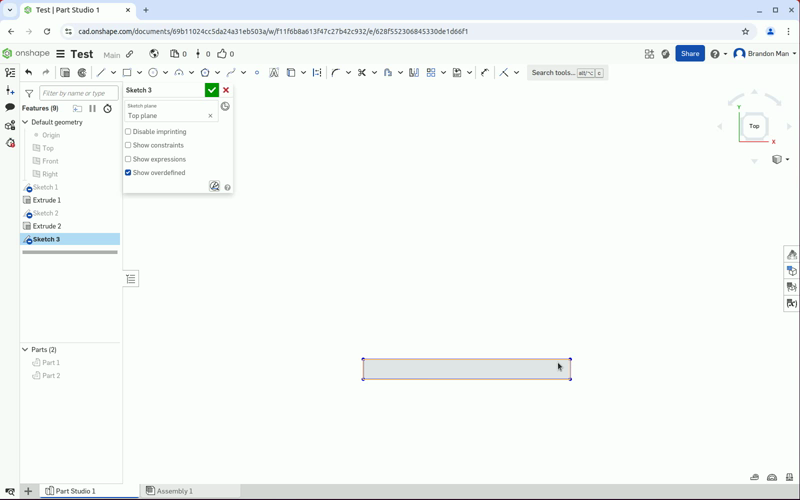
scroll(6)
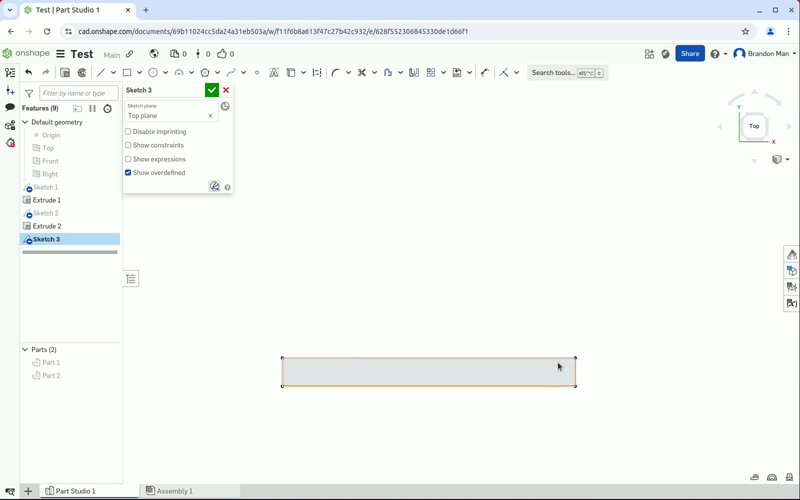
scroll(6)
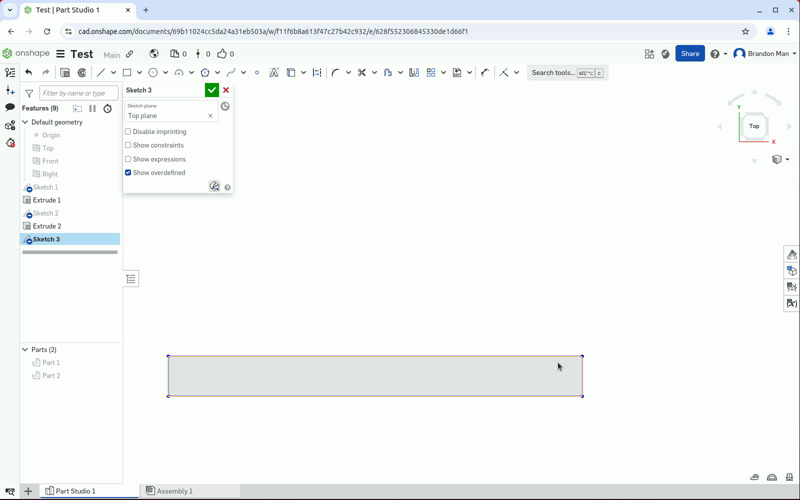
scroll(6)
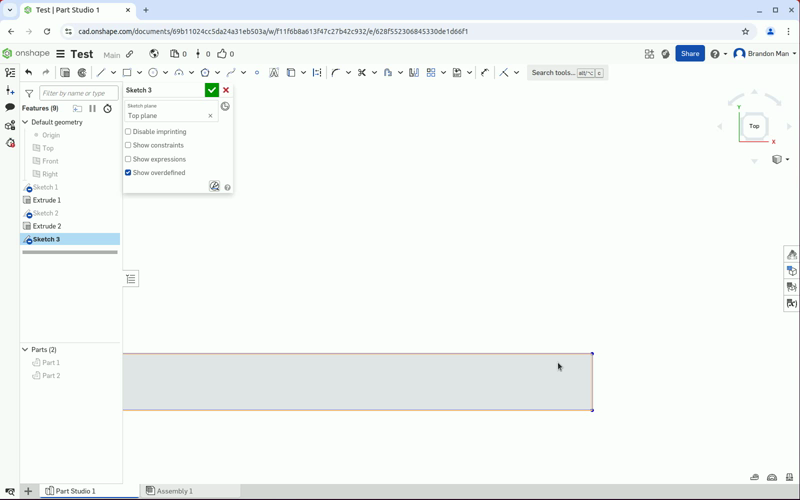
scroll(6)
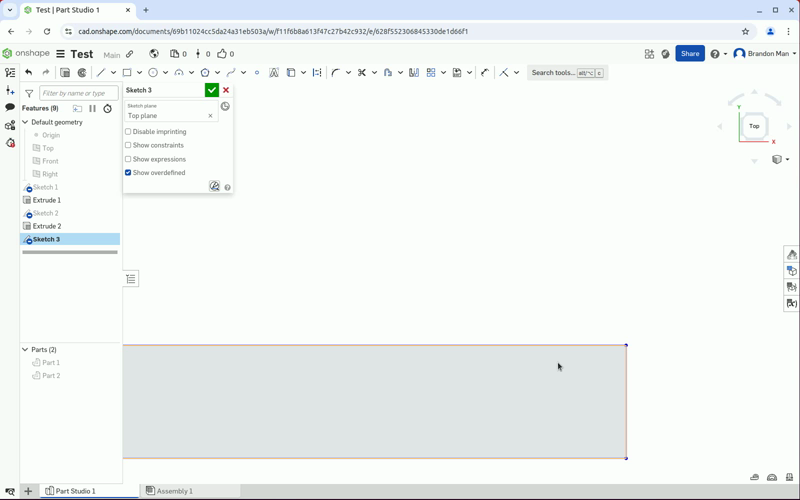
click(558, 362)
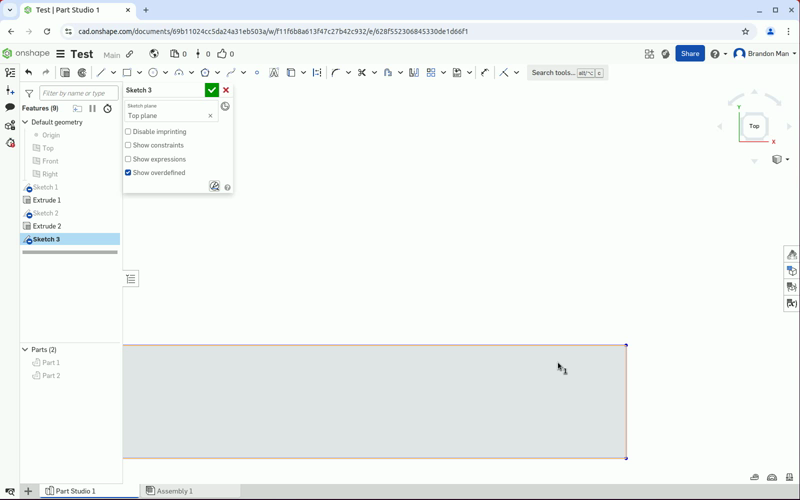
scroll(-6)
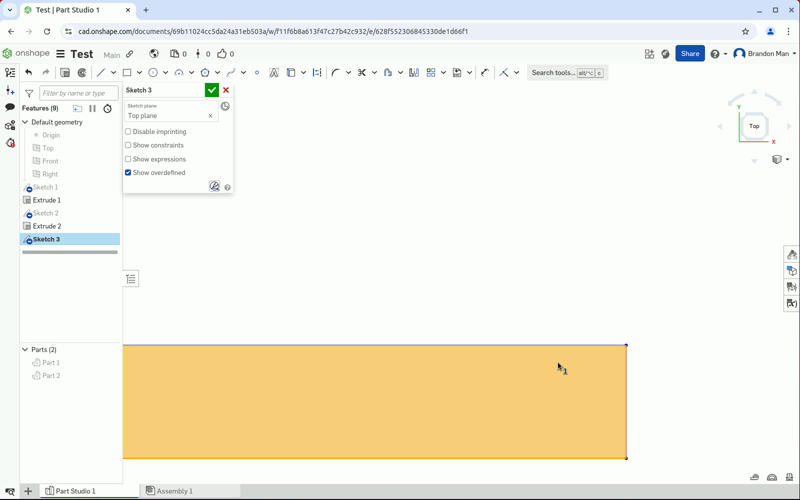
scroll(-6)
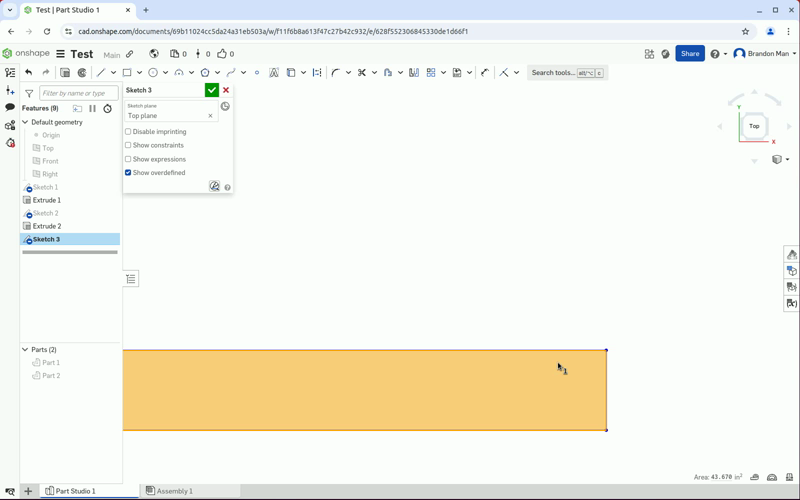
scroll(-6)
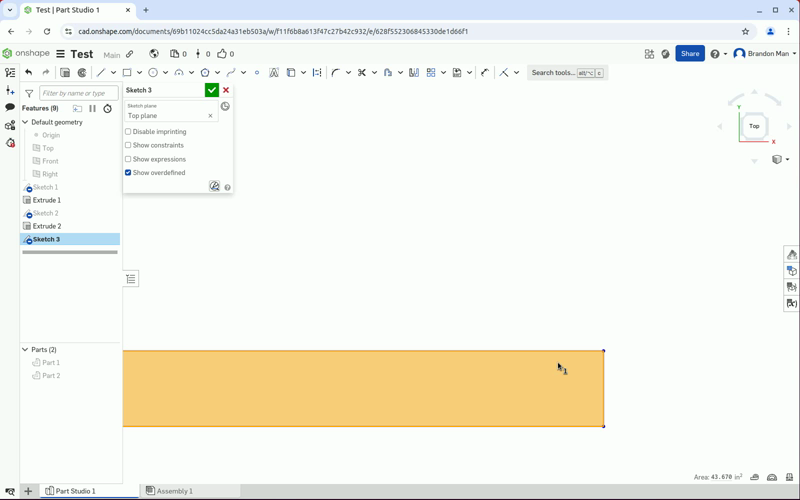
scroll(-6)
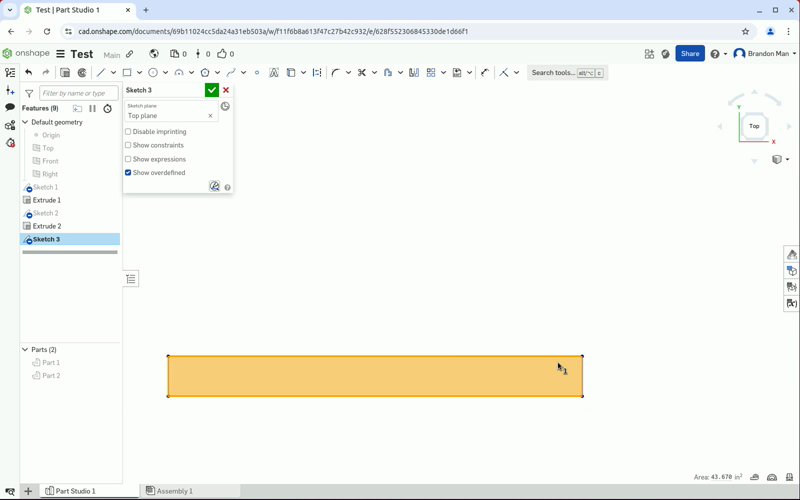
scroll(-6)
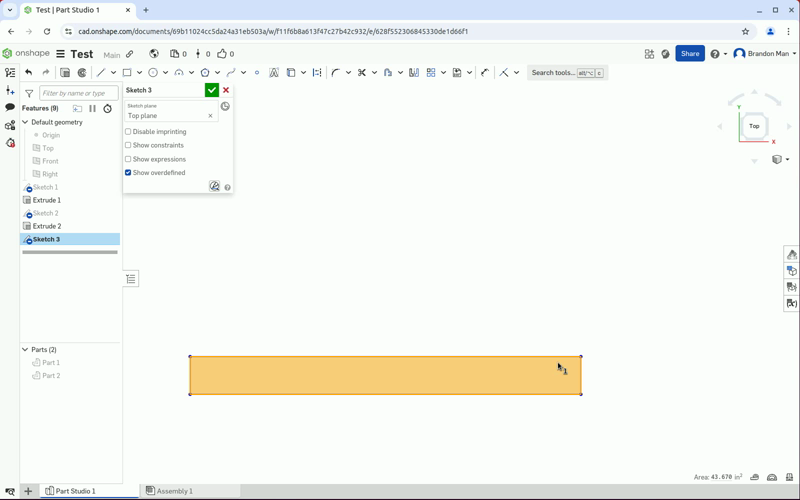
scroll(-6)
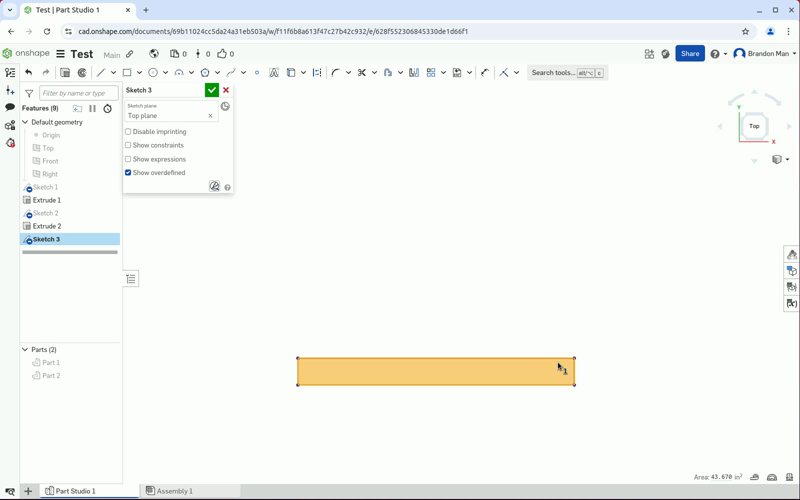
scroll(-6)
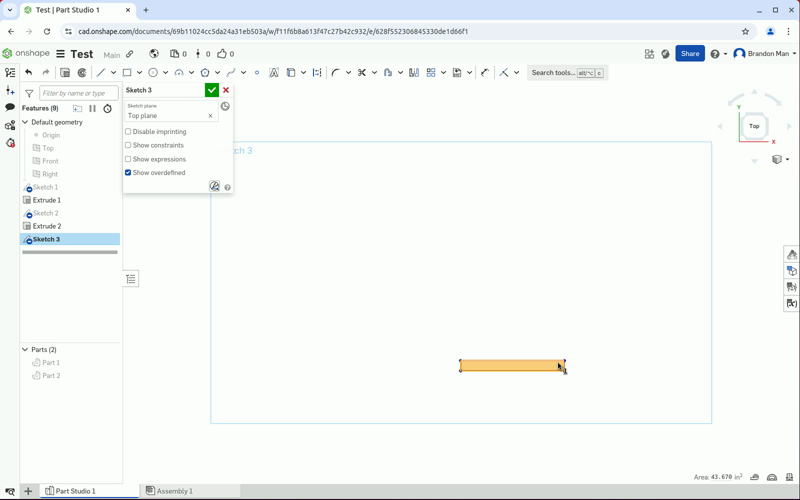
mouse_move(73, 352)
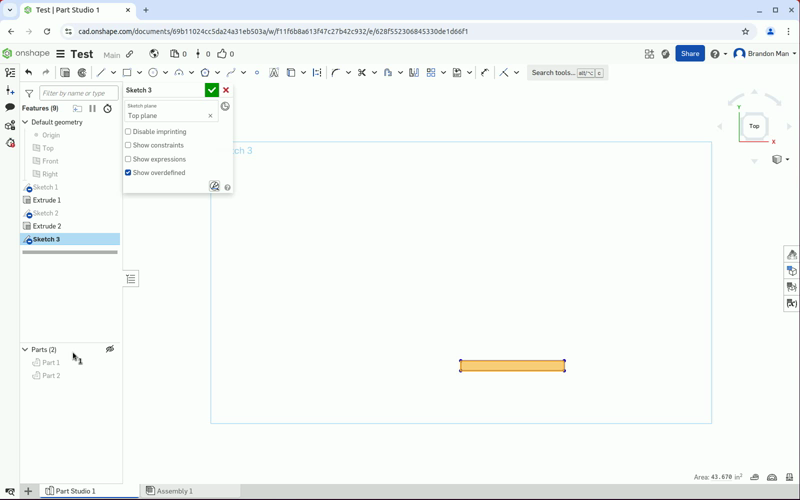
key(shift+y)
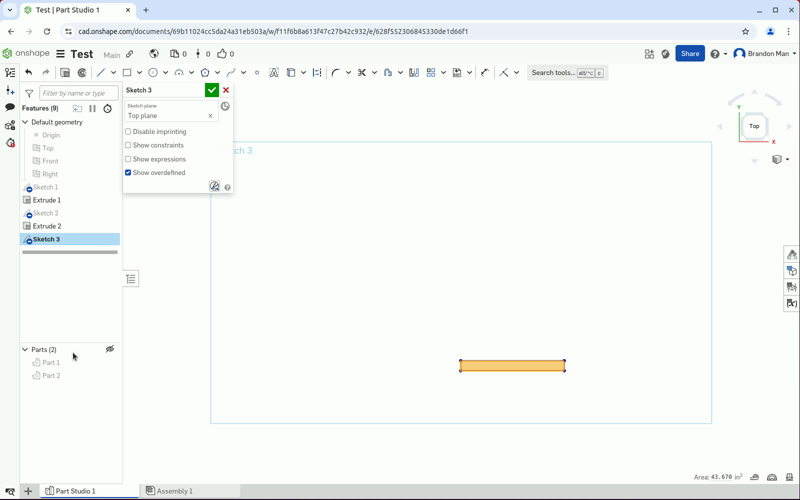
key(shift+e)
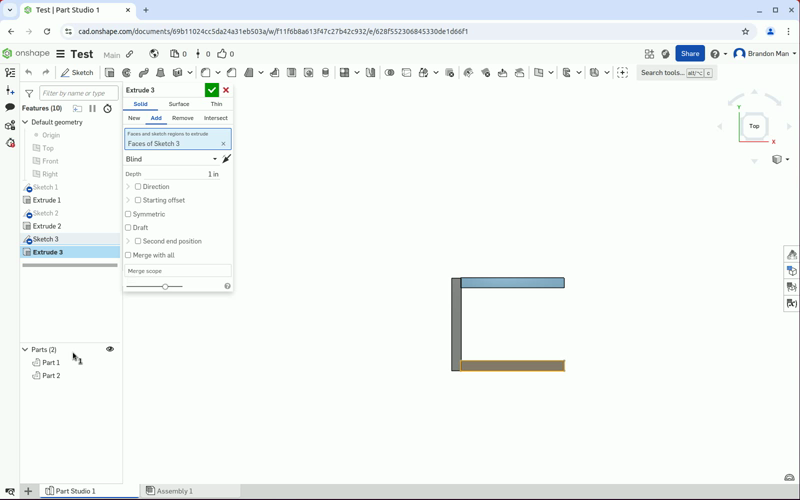
mouse_move(143, 106)
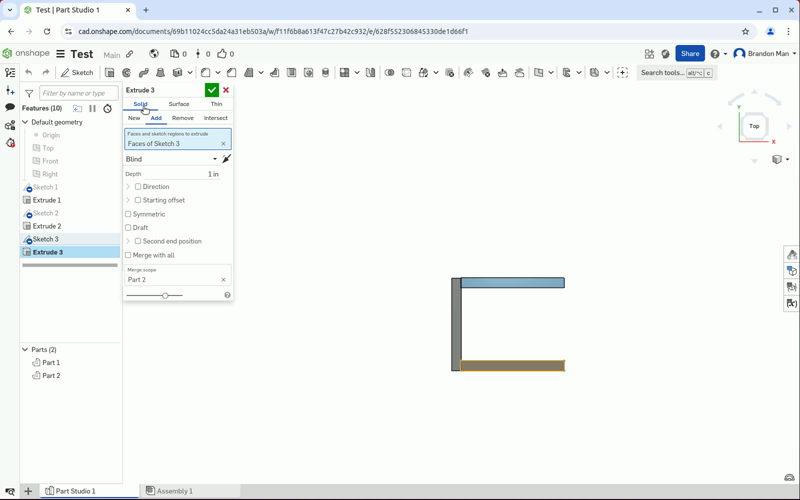
click(143, 106)
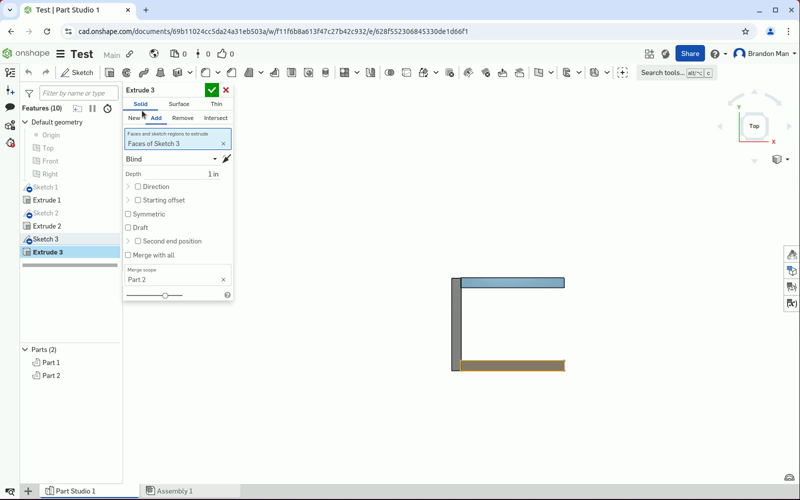
mouse_move(137, 120)
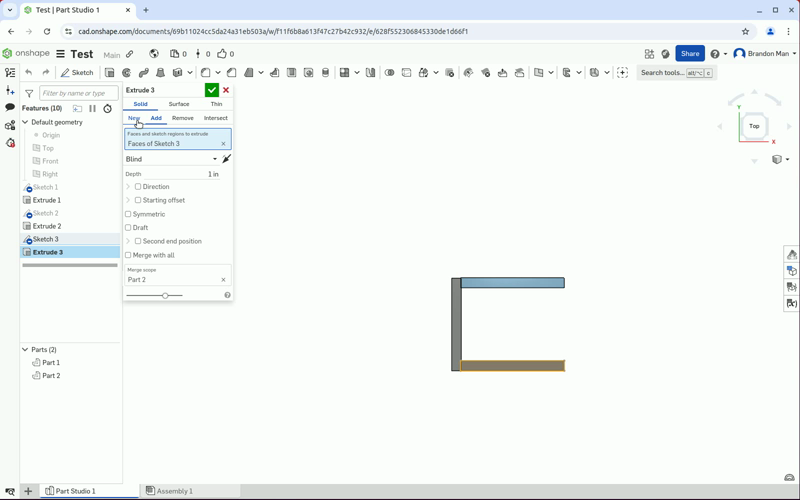
click(137, 120)
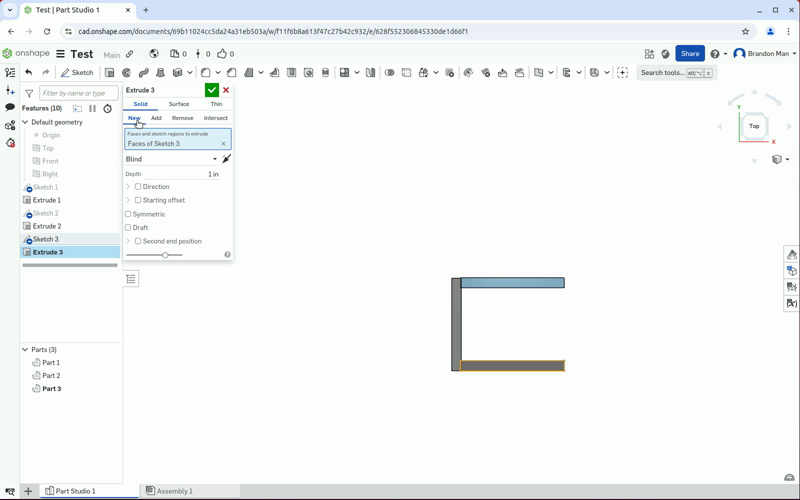
key(tab, 4)
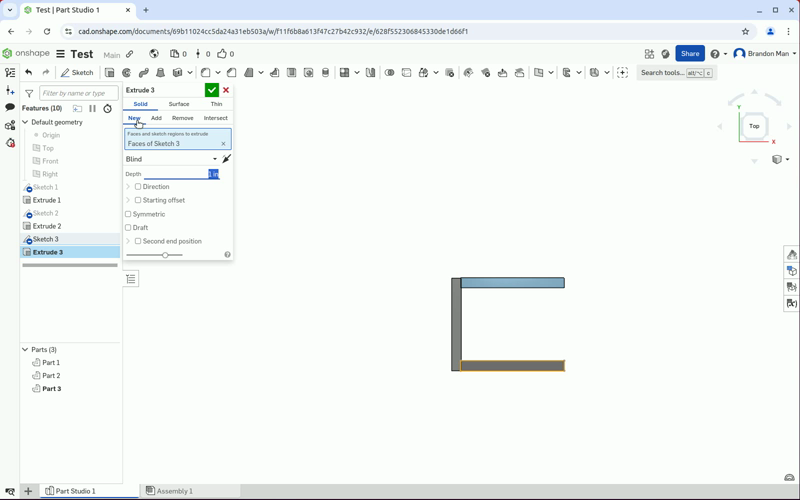
text(0.963)
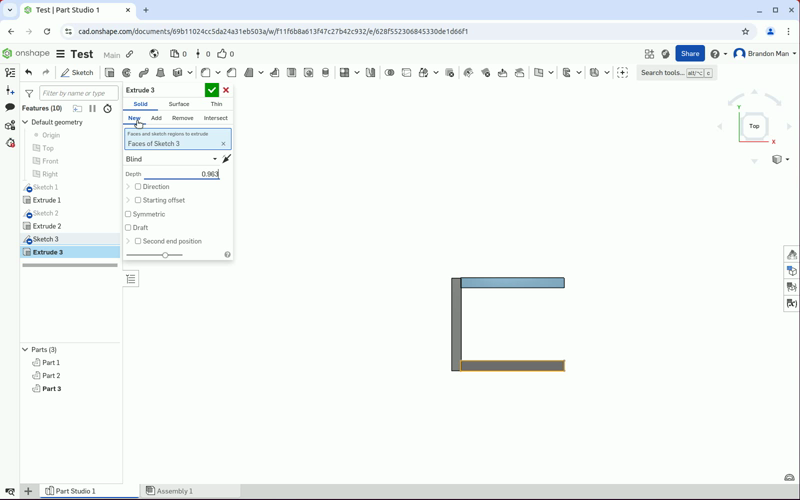
key(enter)
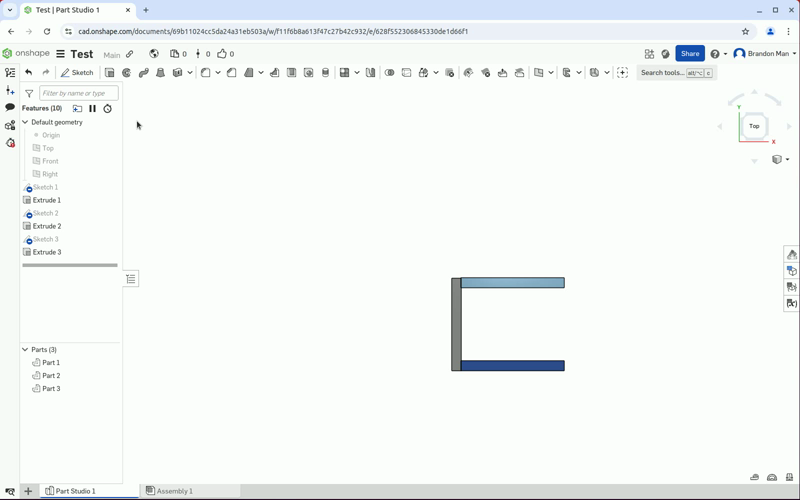
key(shift+h)
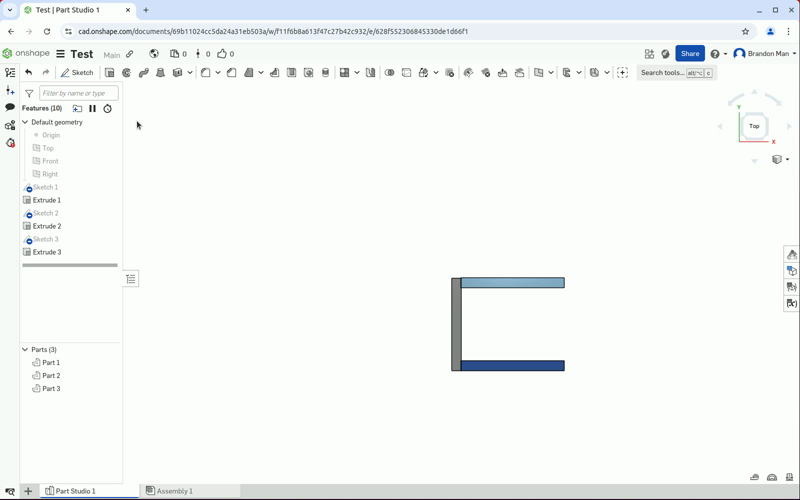
key(shift+h)
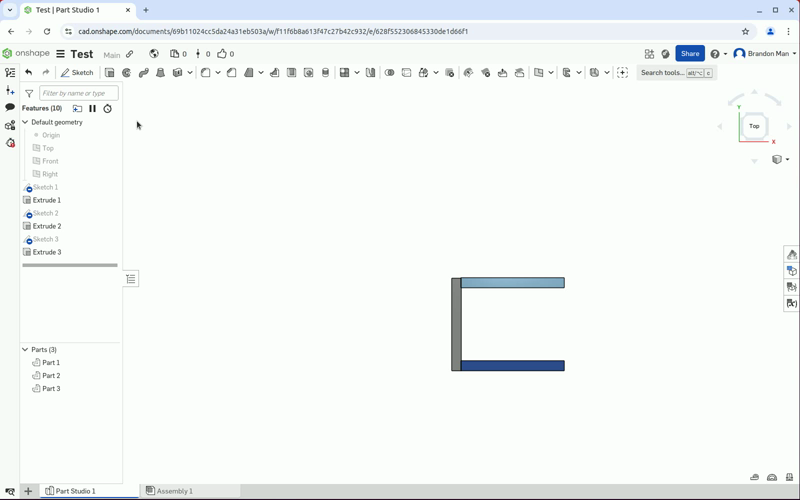
mouse_move(73, 189)
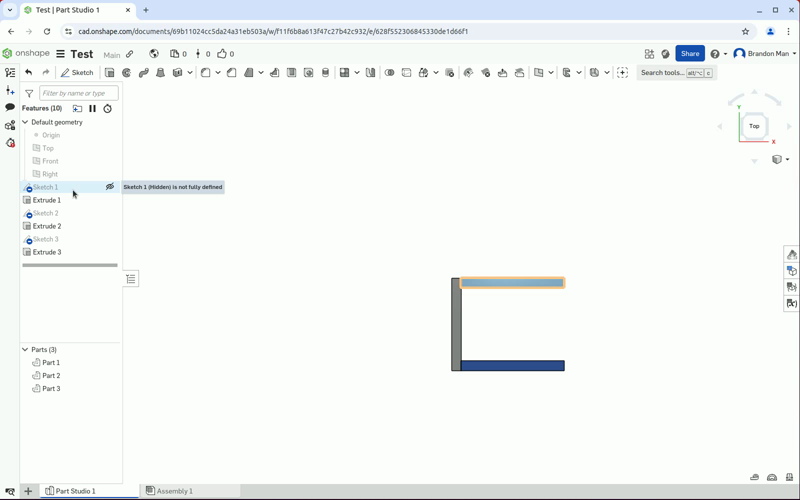
click(73, 189)
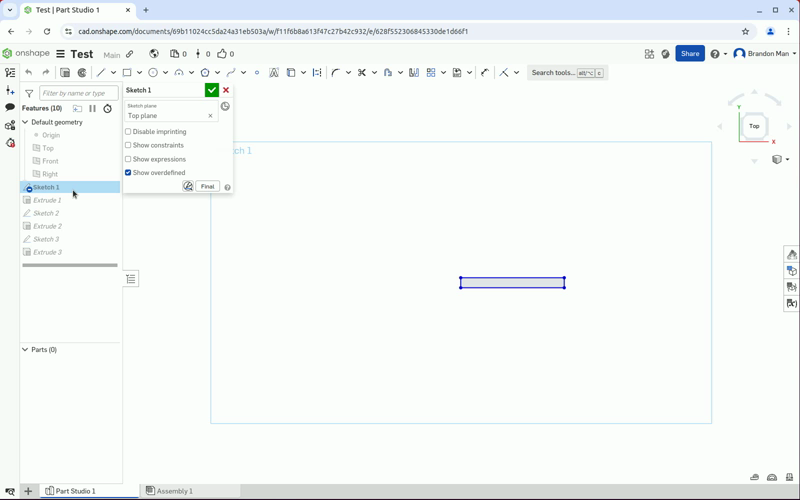
mouse_move(229, 92)
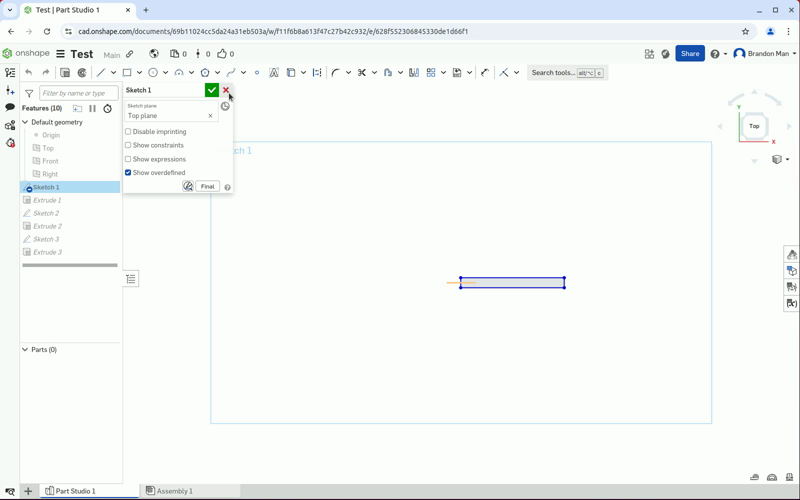
click(229, 92)
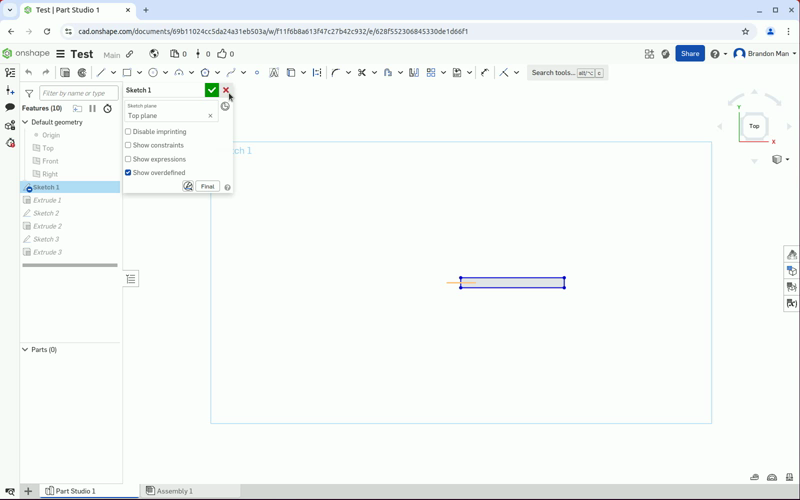
key(shift+s)
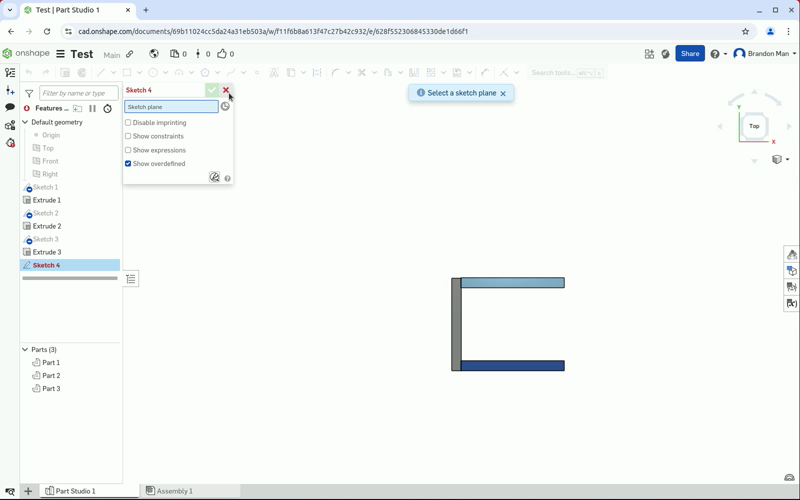
mouse_move(73, 150)
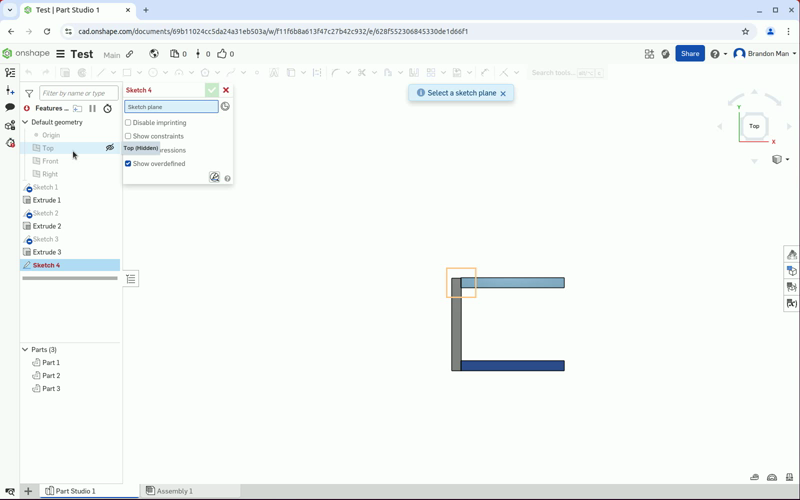
click(73, 150)
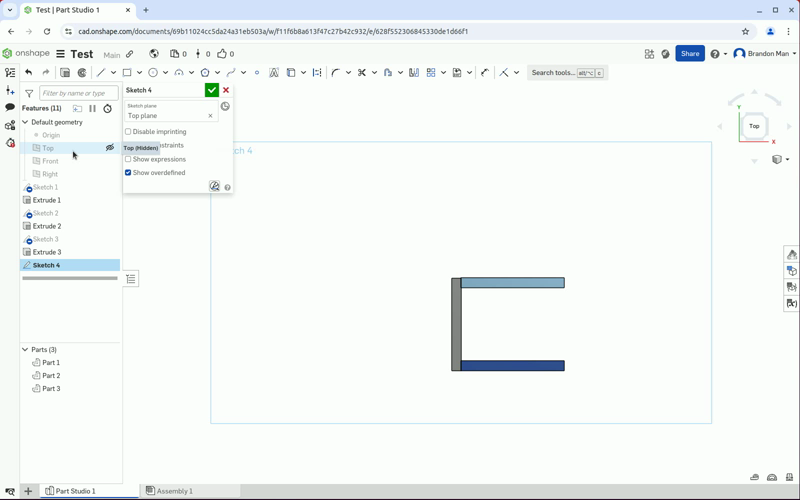
mouse_move(73, 352)
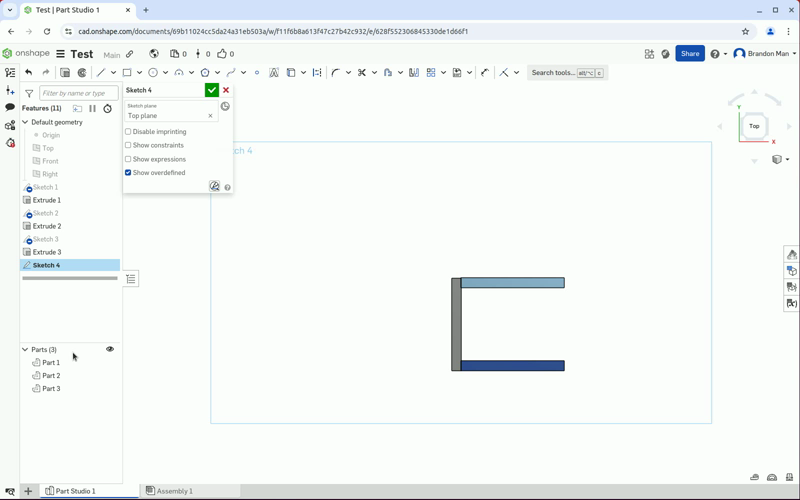
key(y)
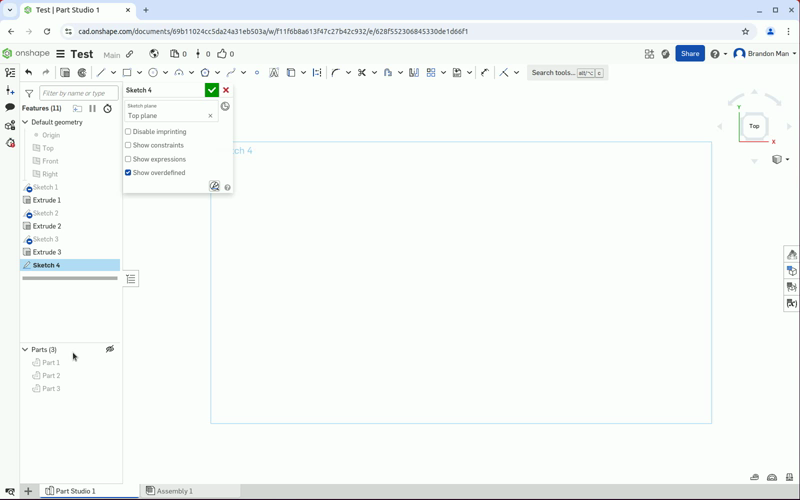
key(l)
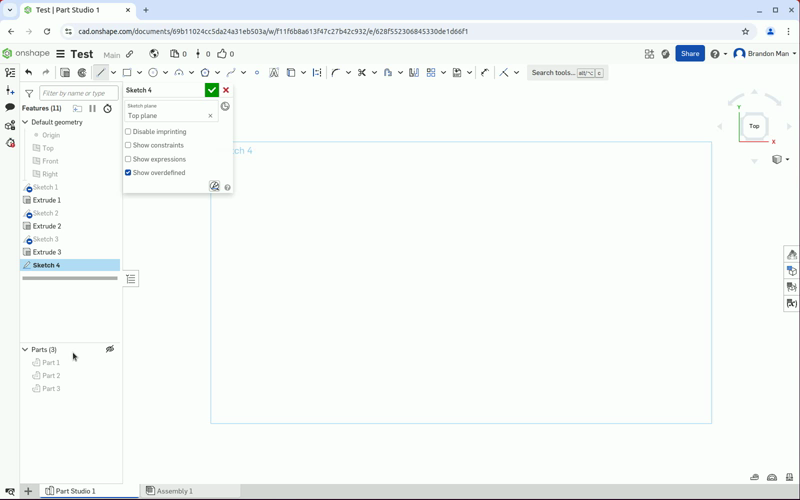
key_down(shift)
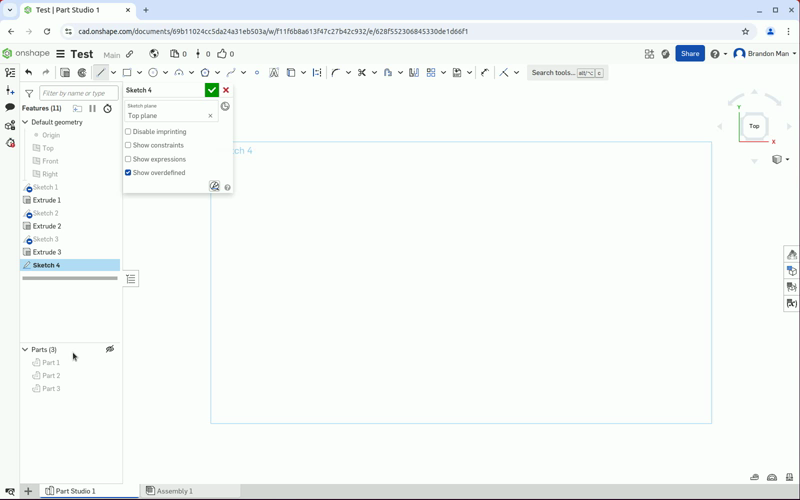
mouse_move(564, 370)
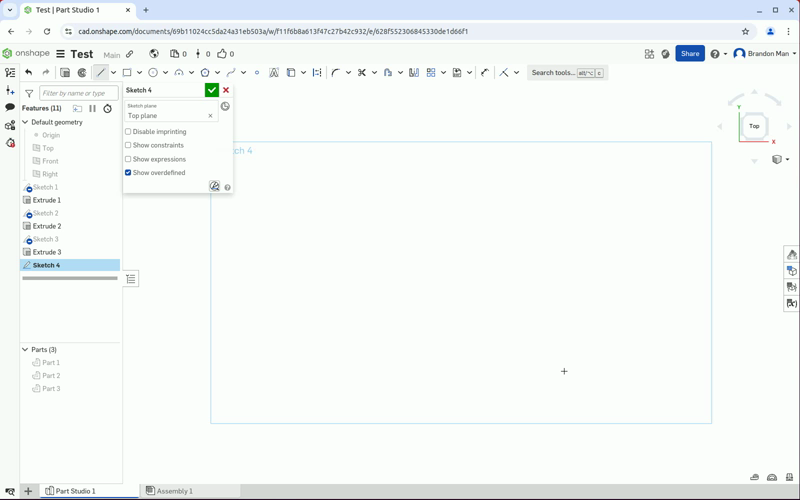
click(564, 370)
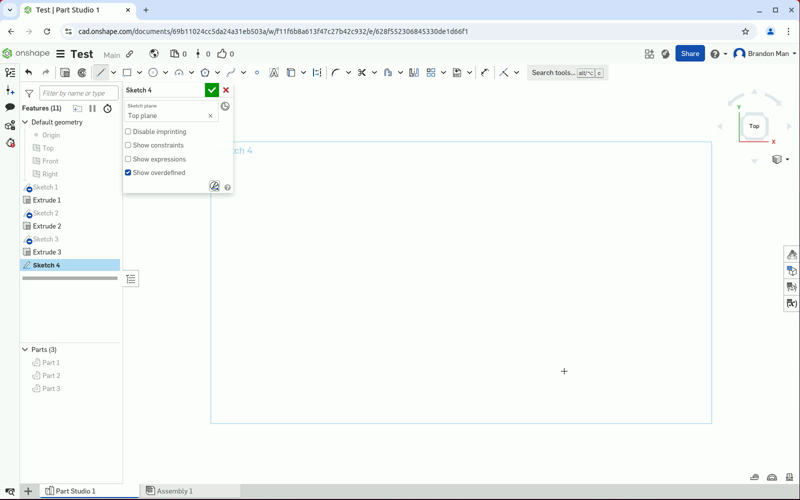
key_up(shift)
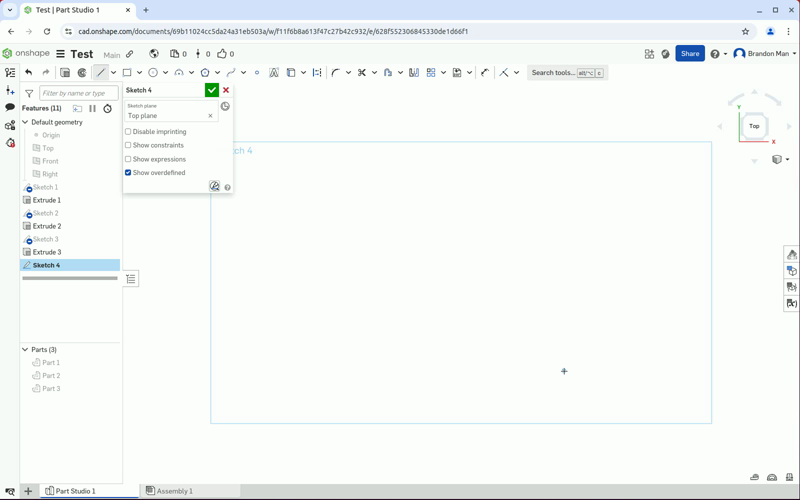
key_down(shift)
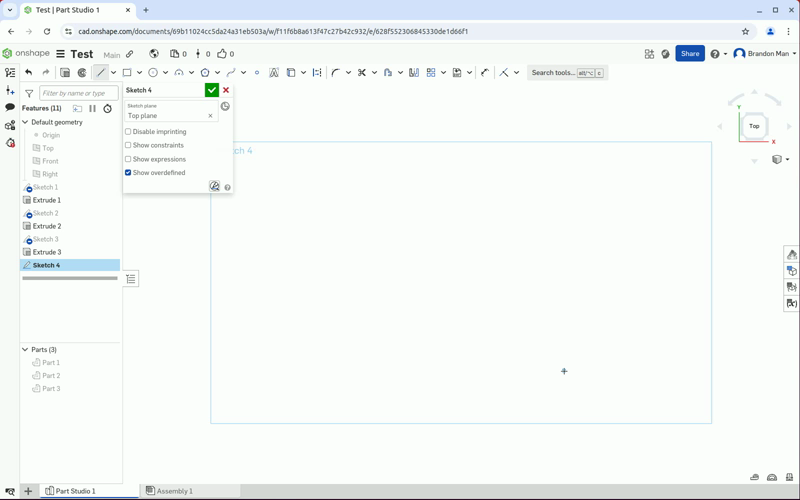
mouse_move(589, 370)
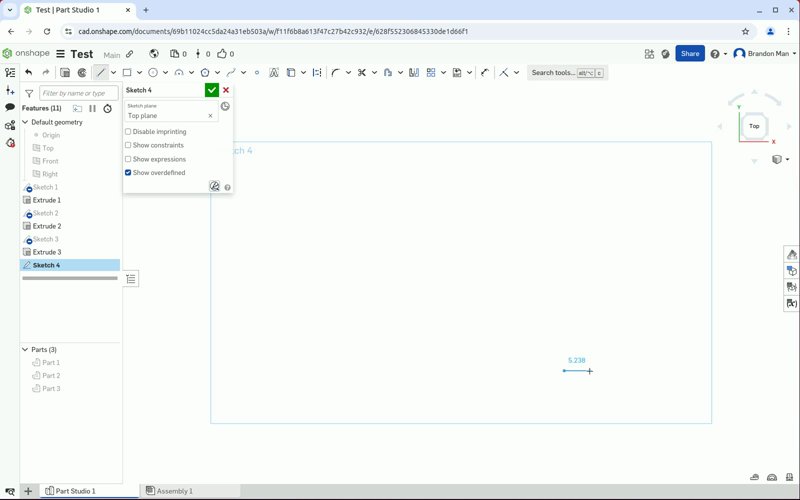
mouse_move(573, 370)
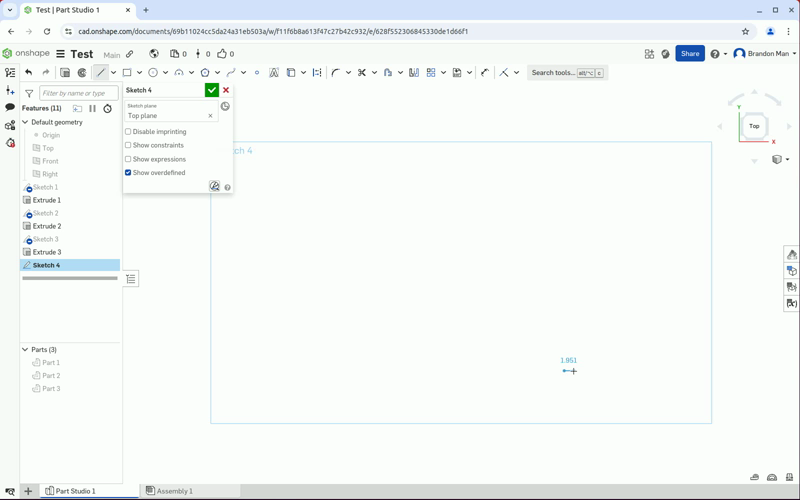
click(573, 370)
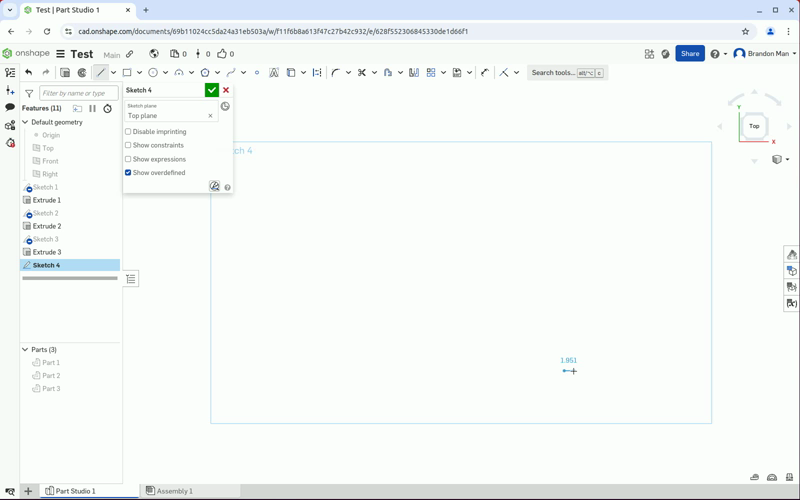
key_up(shift)
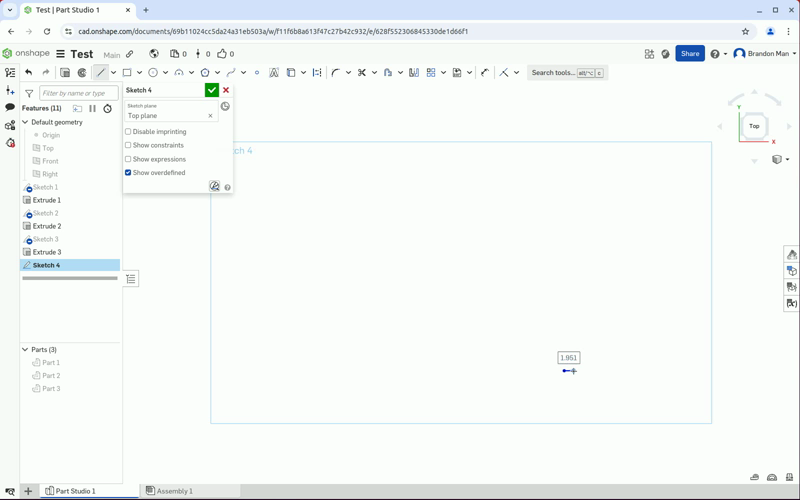
key_down(shift)
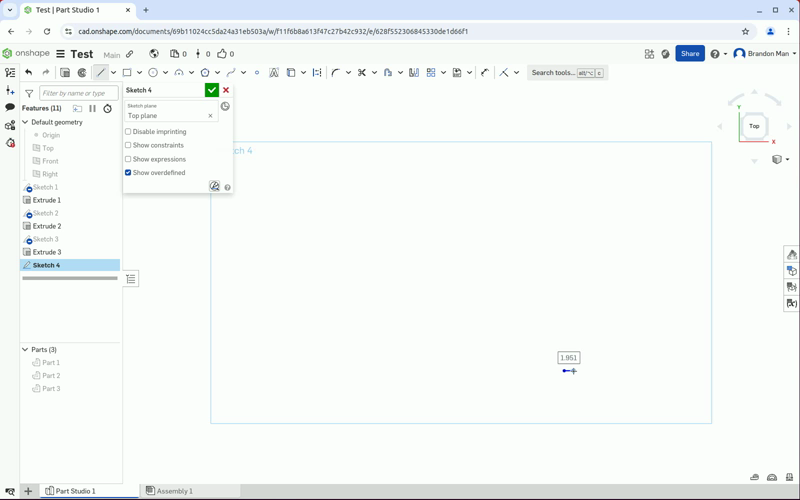
mouse_move(573, 278)
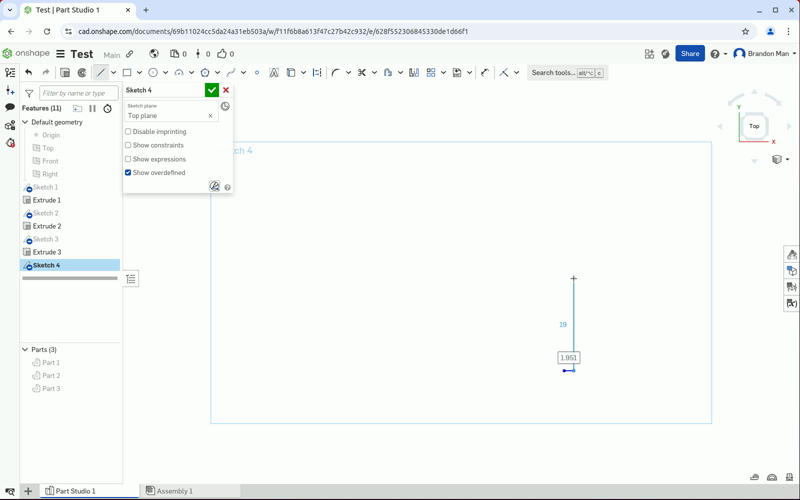
click(573, 278)
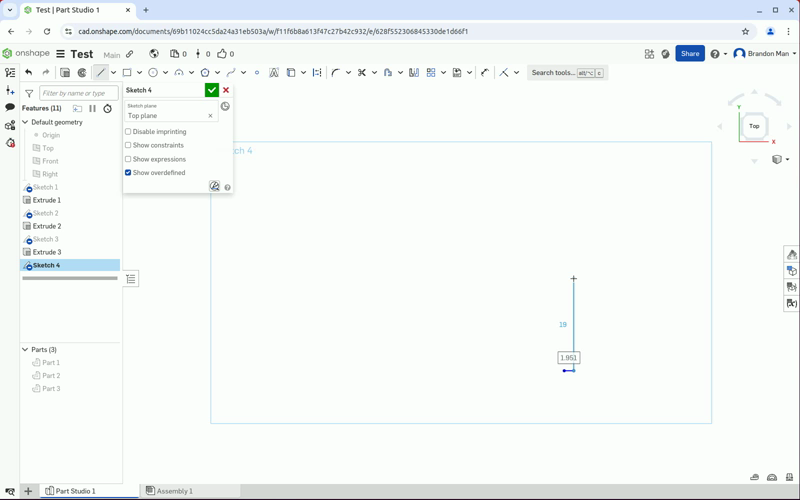
key_up(shift)
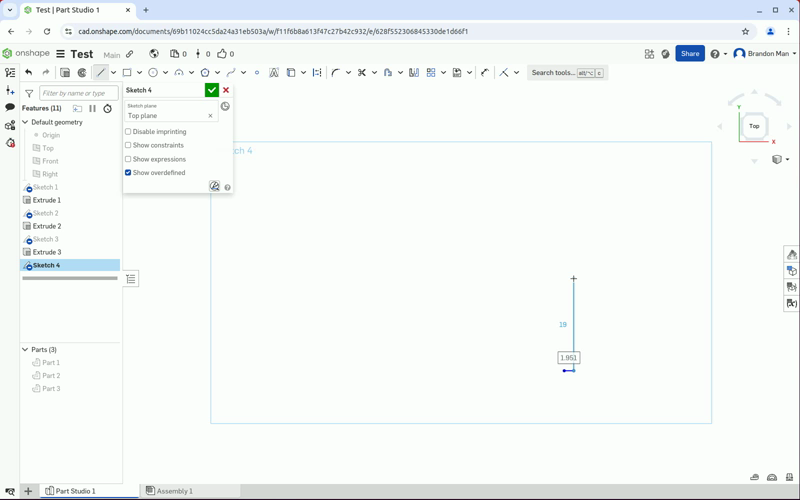
key_down(shift)
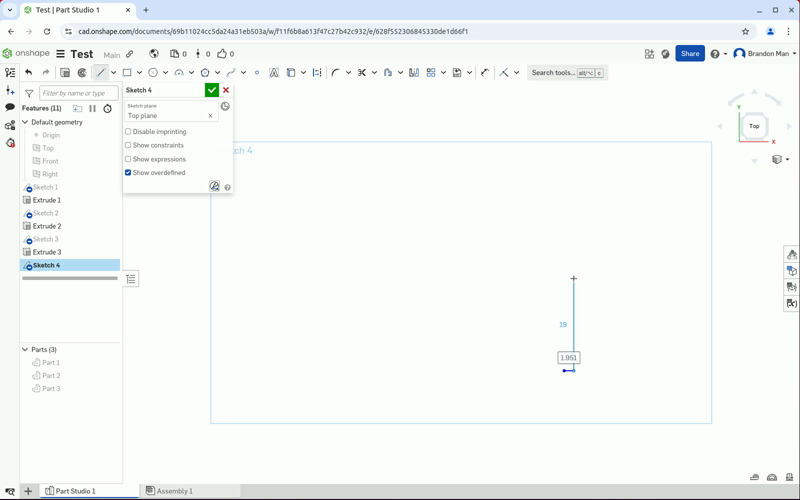
mouse_move(589, 278)
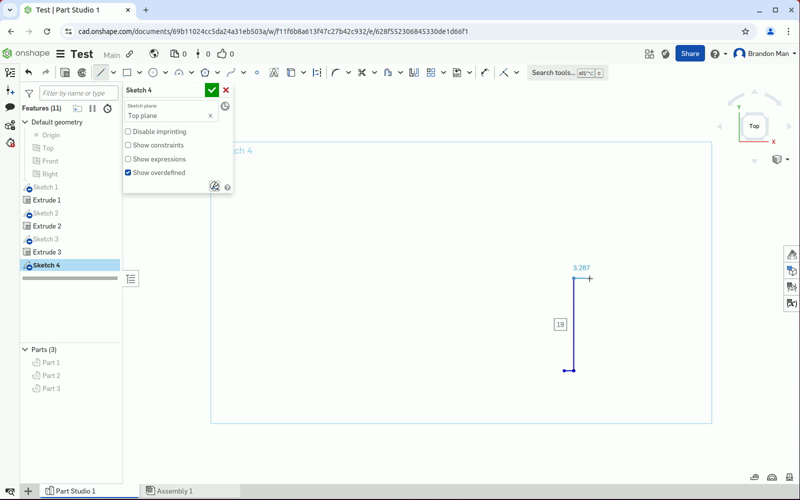
mouse_move(564, 278)
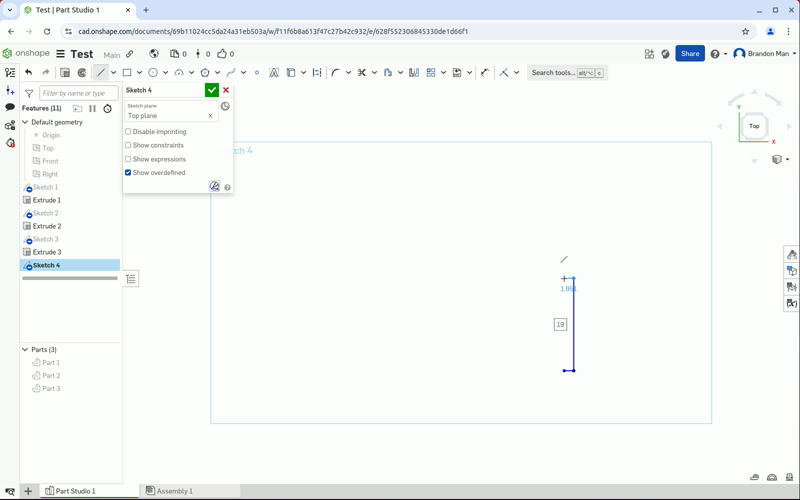
click(564, 278)
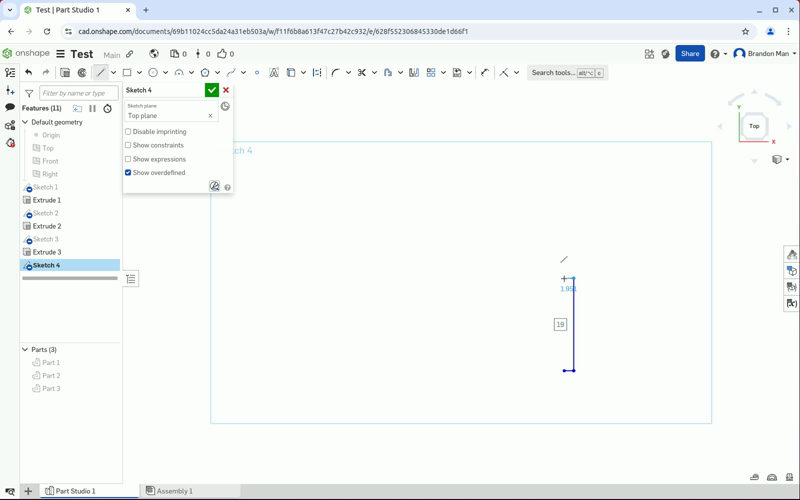
key_up(shift)
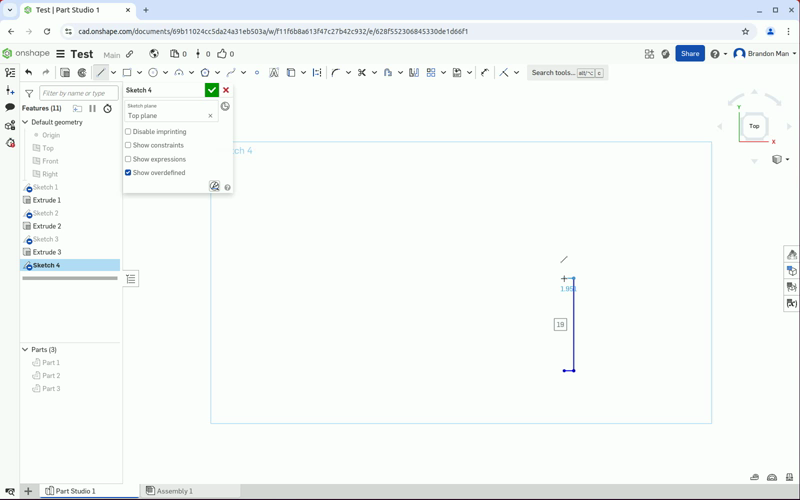
key_down(shift)
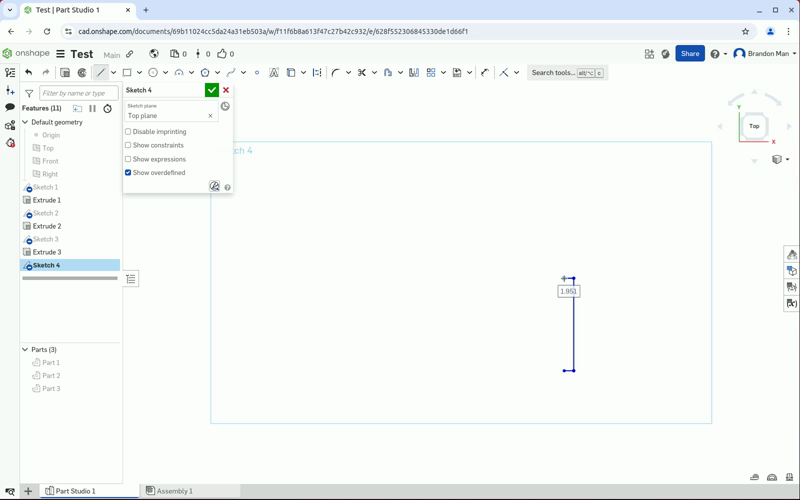
mouse_move(589, 278)
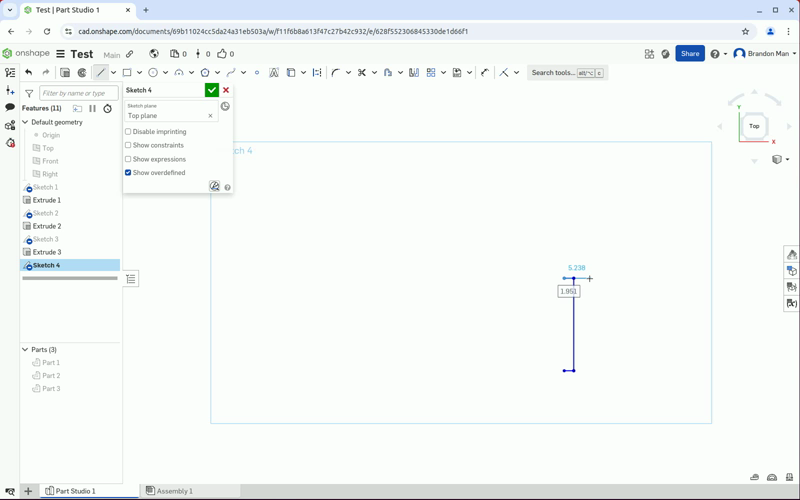
mouse_move(564, 287)
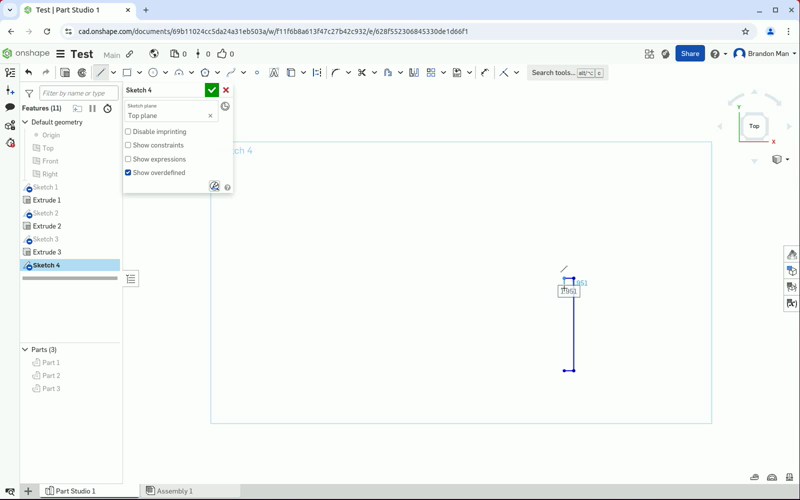
click(564, 287)
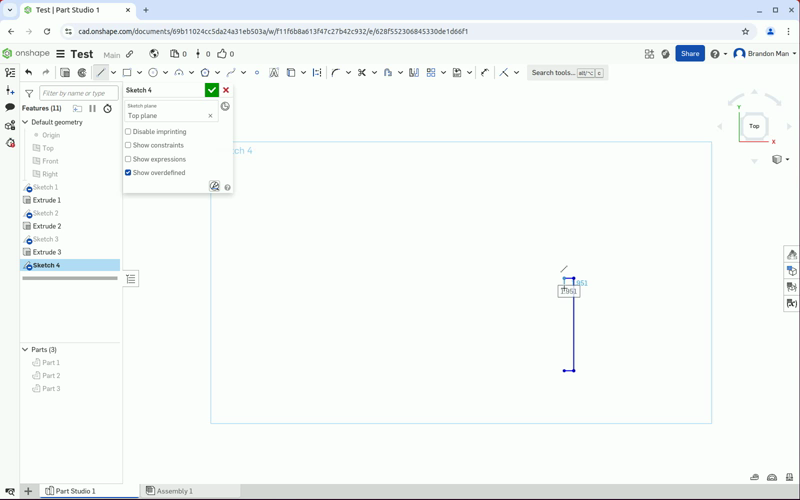
key_up(shift)
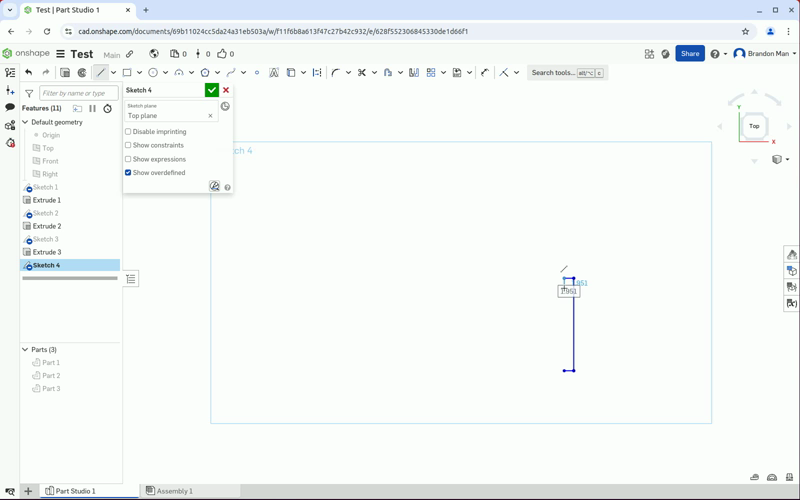
key_down(shift)
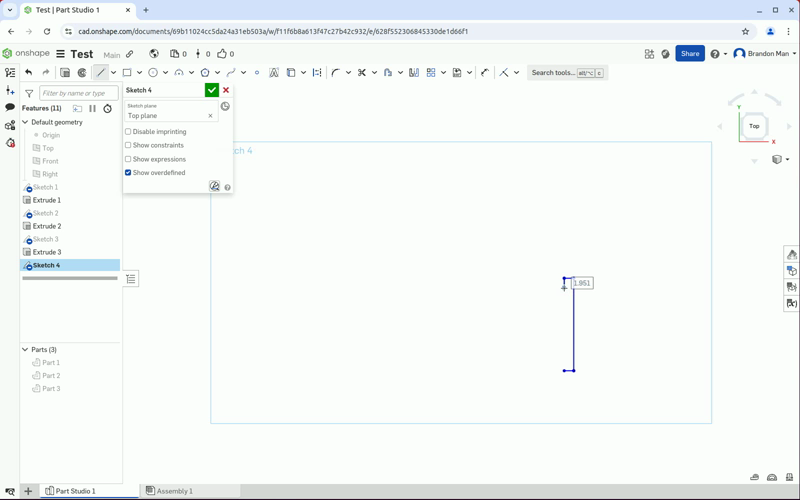
mouse_move(564, 360)
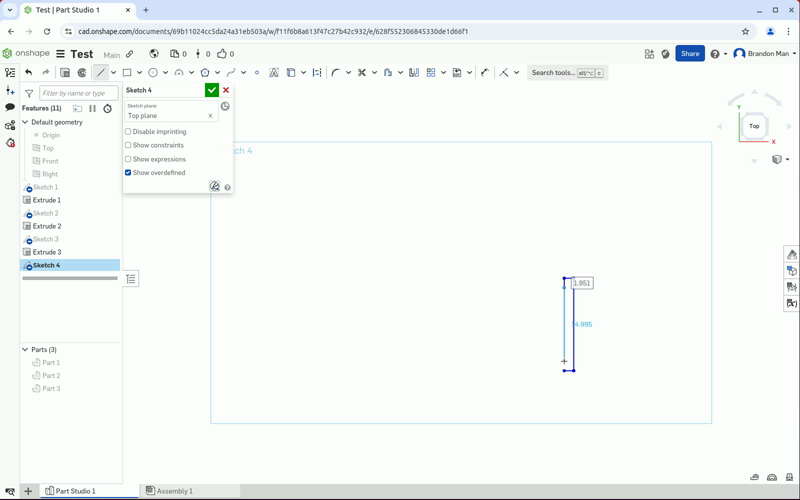
click(564, 360)
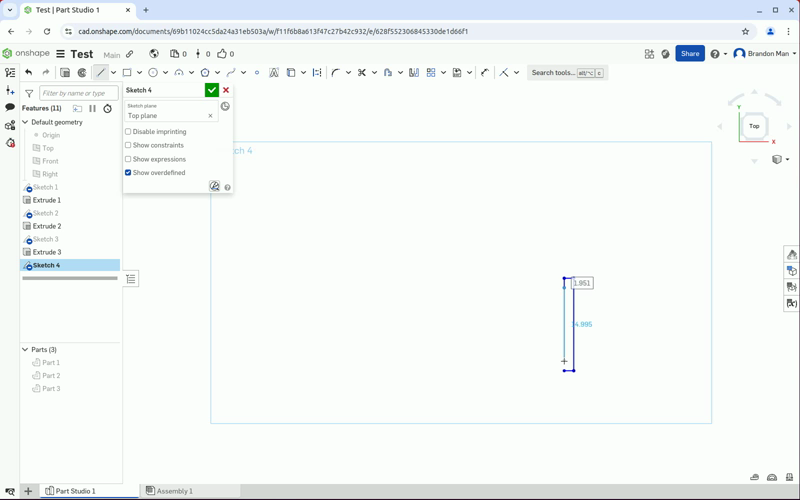
key_up(shift)
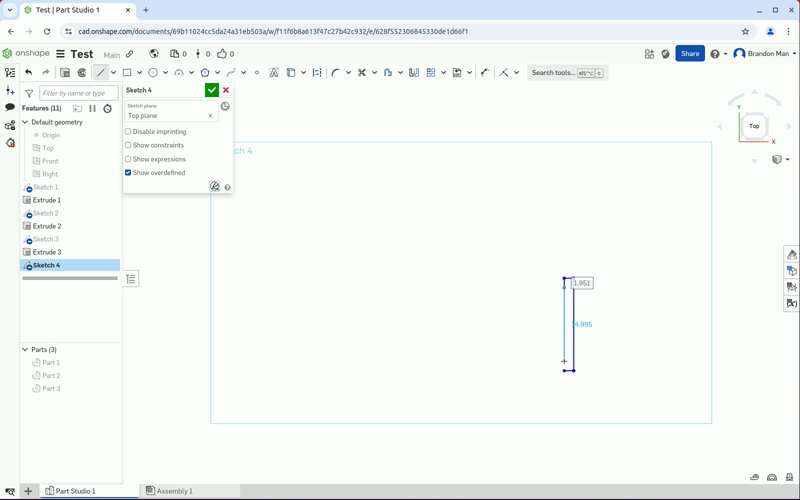
mouse_move(589, 360)
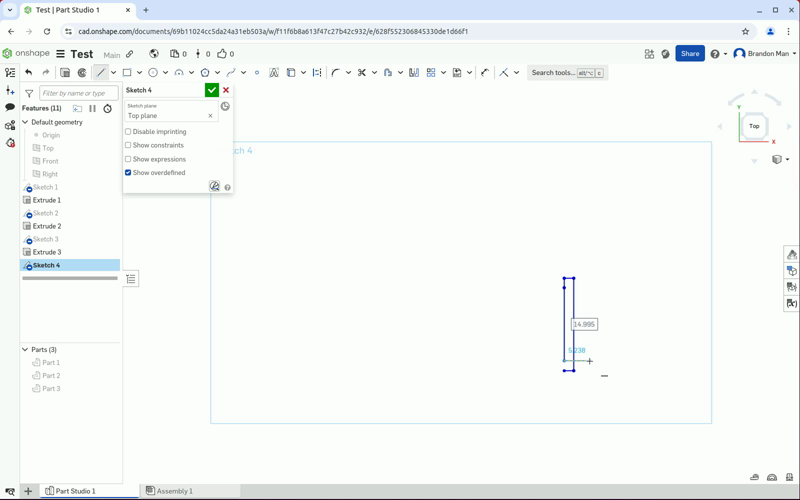
key_down(shift)
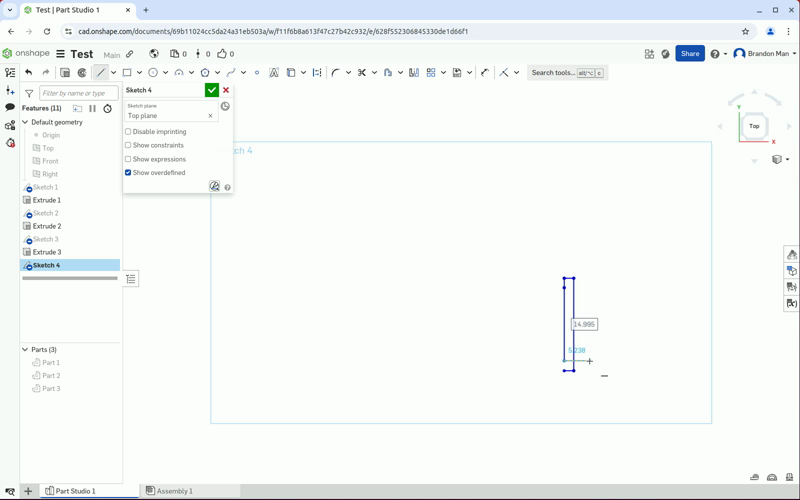
mouse_move(564, 370)
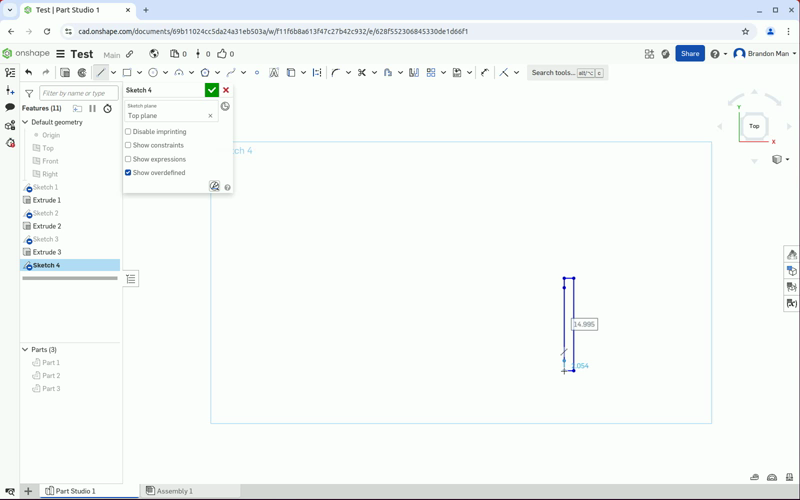
key_up(shift)
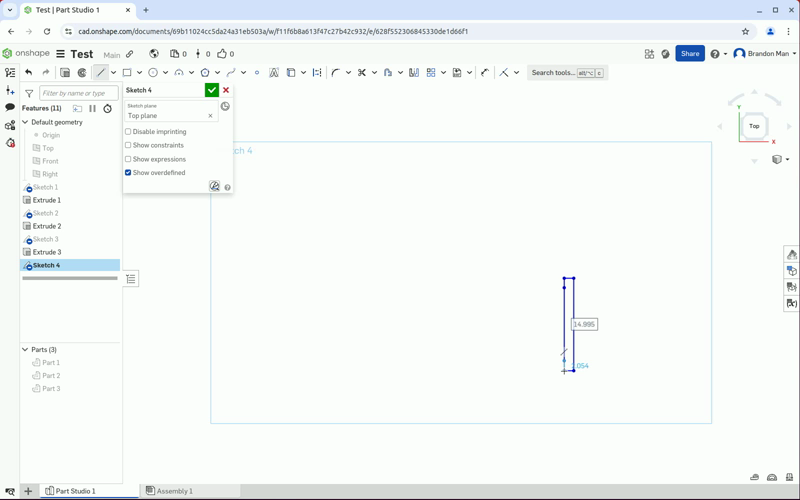
click(564, 370)
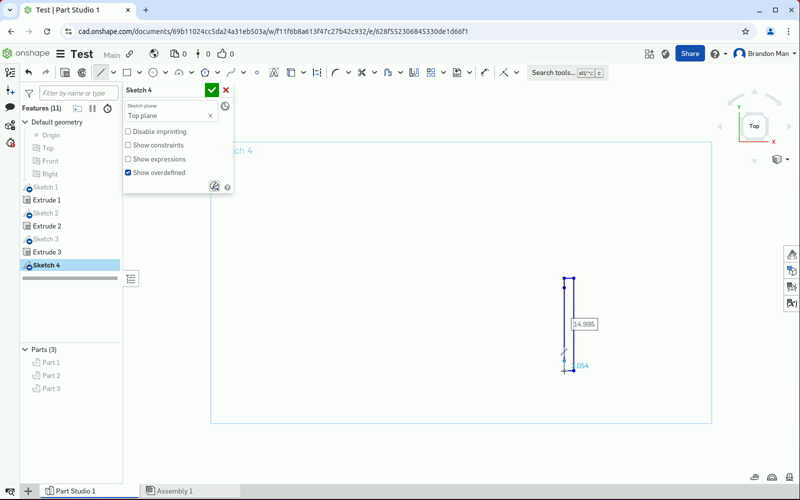
key(esc)
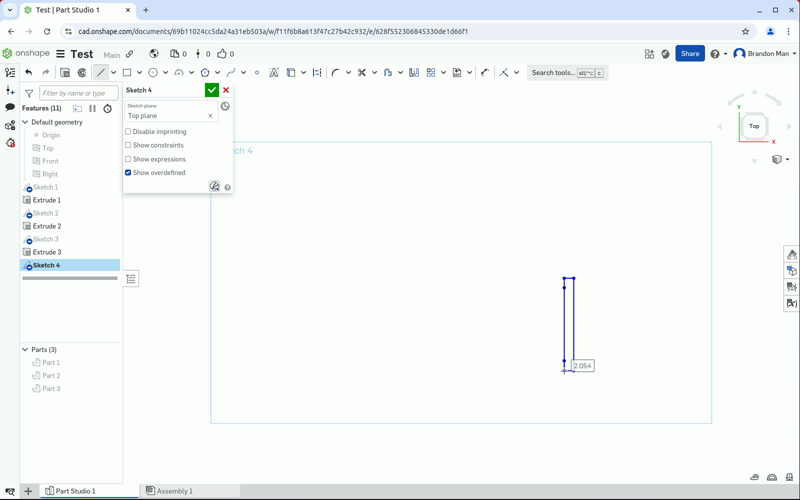
mouse_move(570, 285)
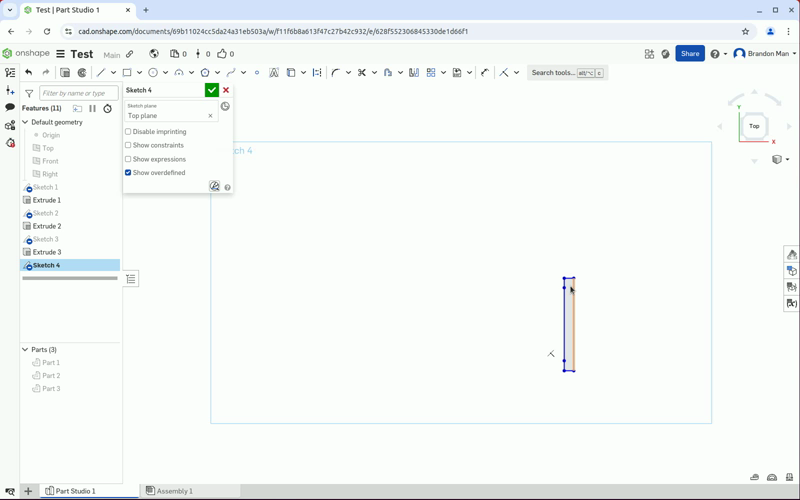
scroll(6)
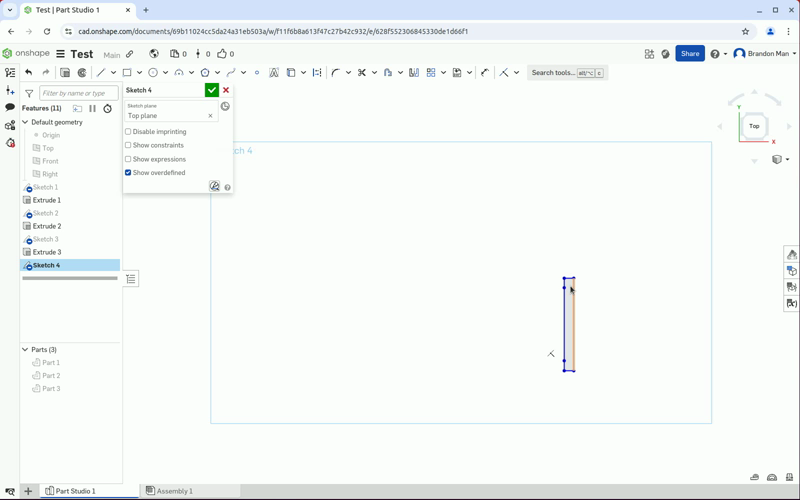
scroll(6)
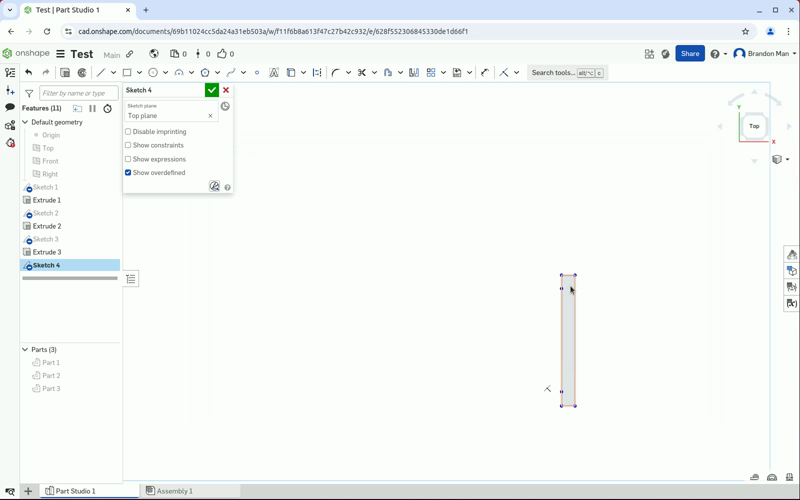
scroll(6)
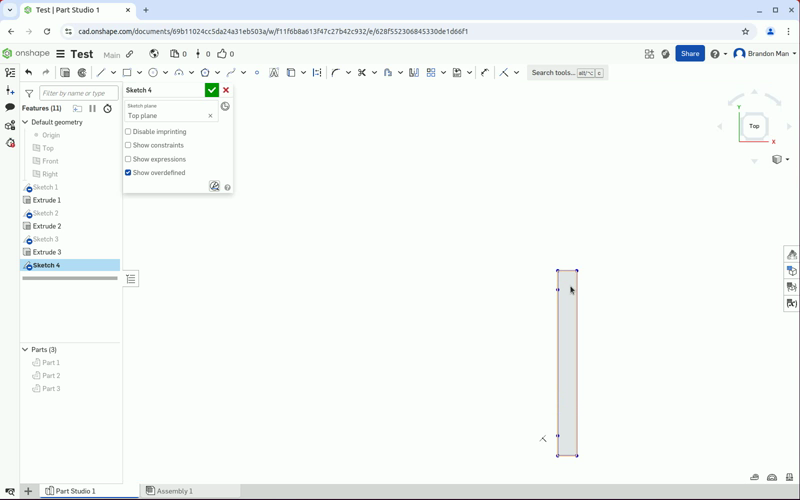
scroll(6)
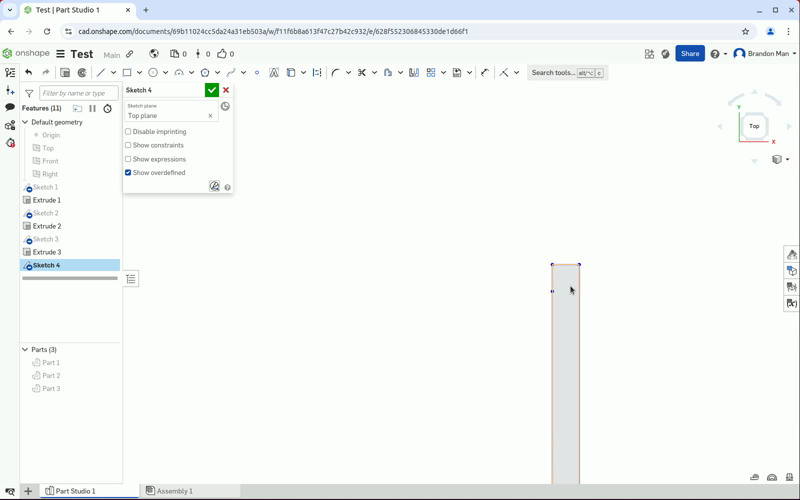
scroll(6)
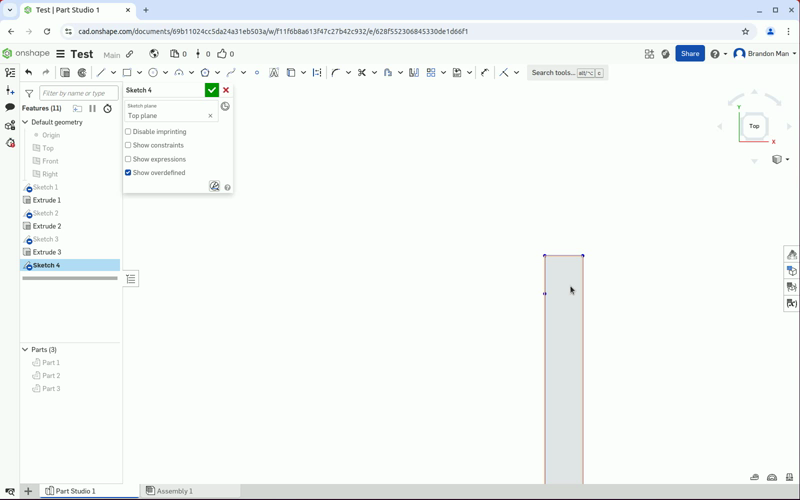
scroll(6)
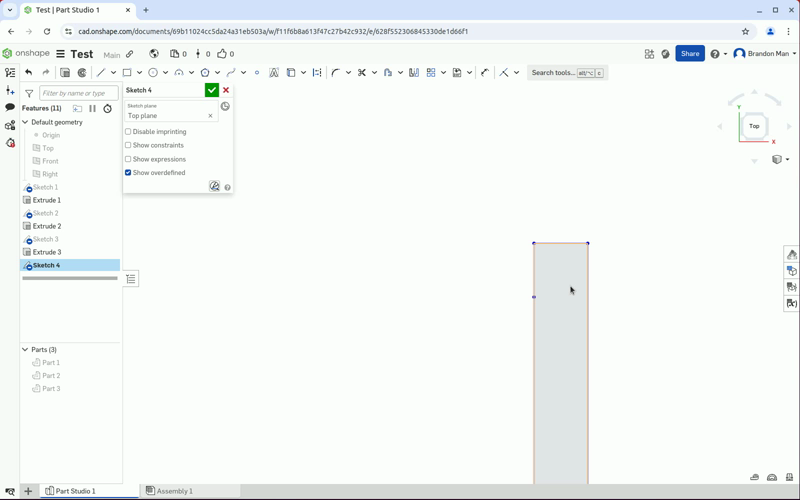
scroll(6)
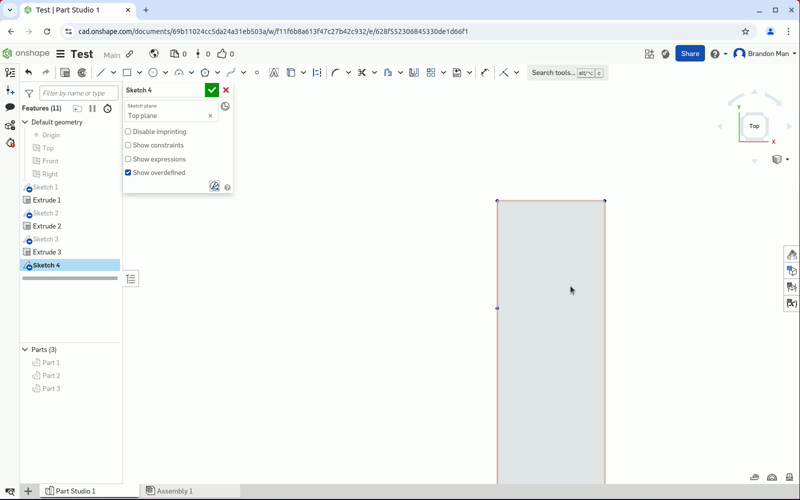
click(570, 285)
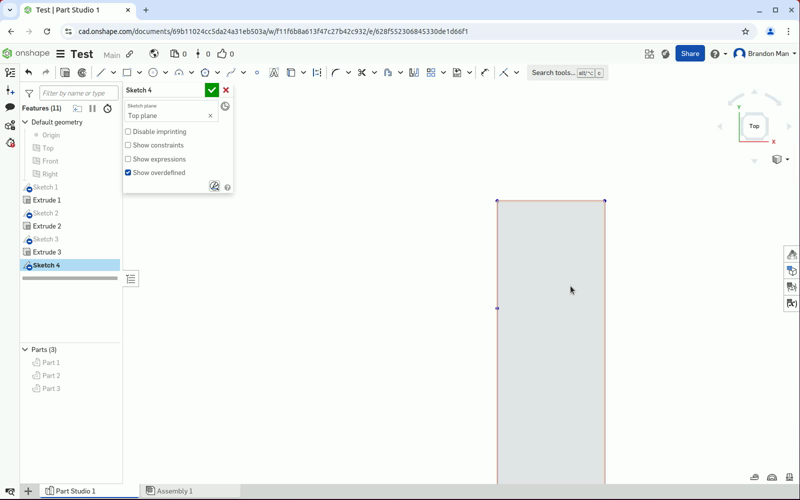
scroll(-6)
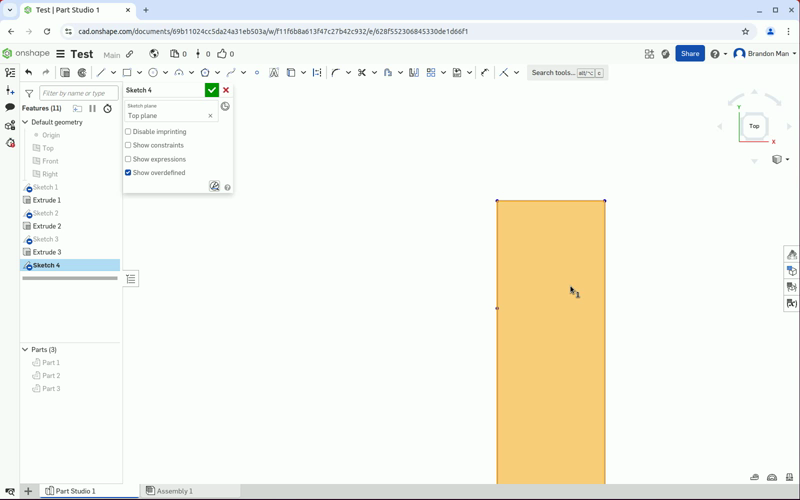
scroll(-6)
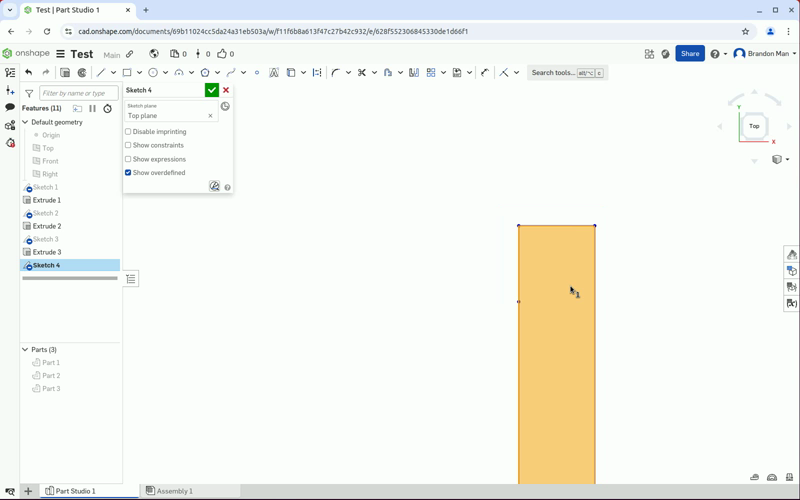
scroll(-6)
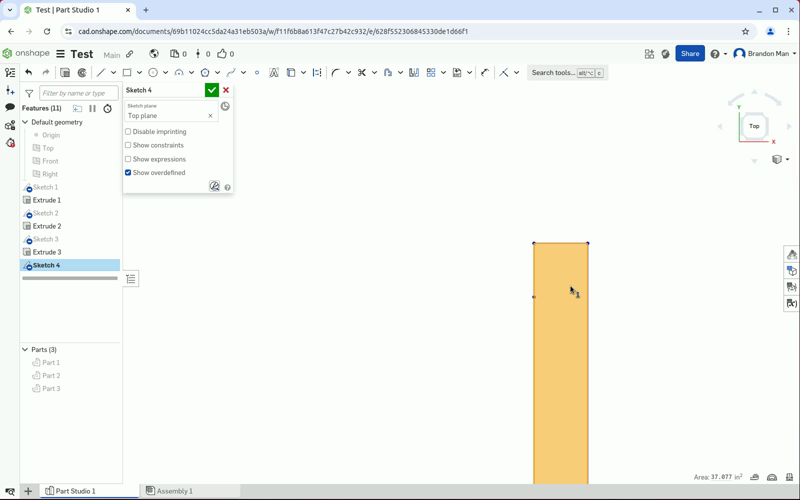
scroll(-6)
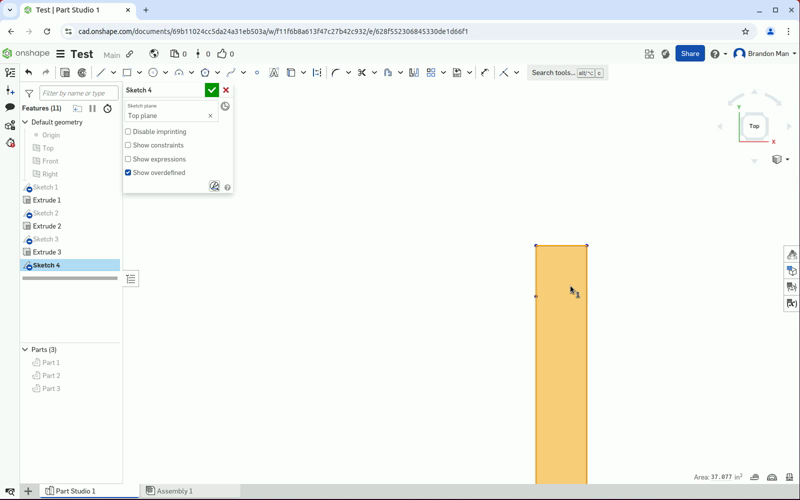
scroll(-6)
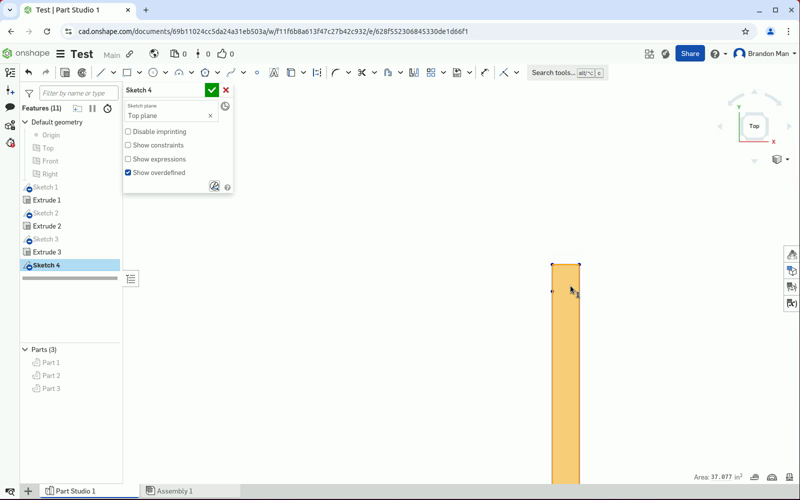
scroll(-6)
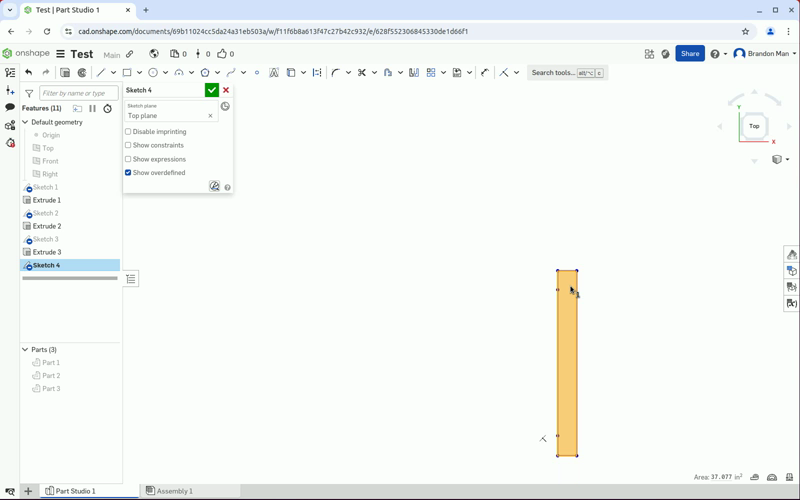
scroll(-6)
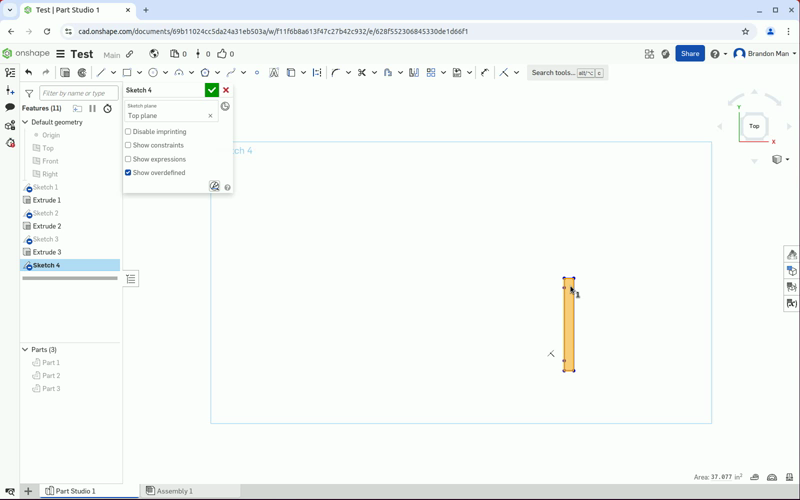
mouse_move(73, 352)
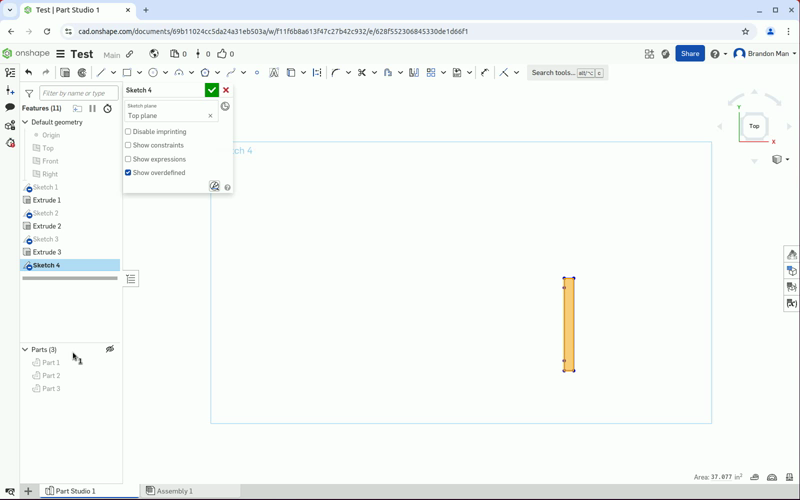
key(shift+y)
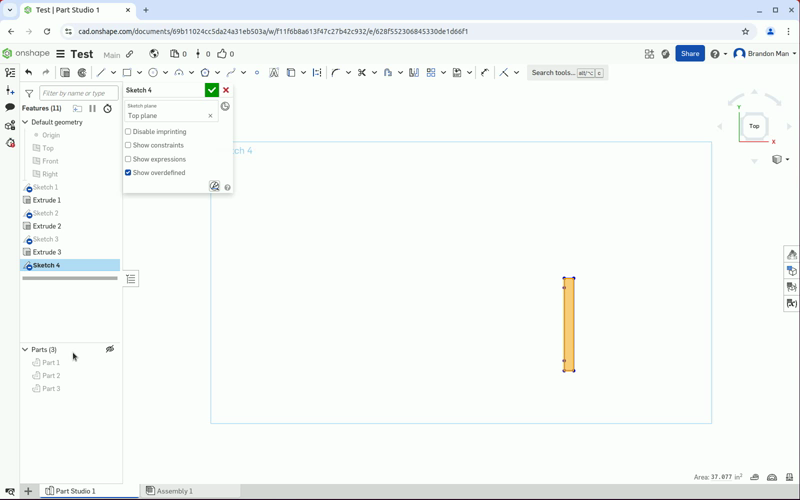
key(shift+e)
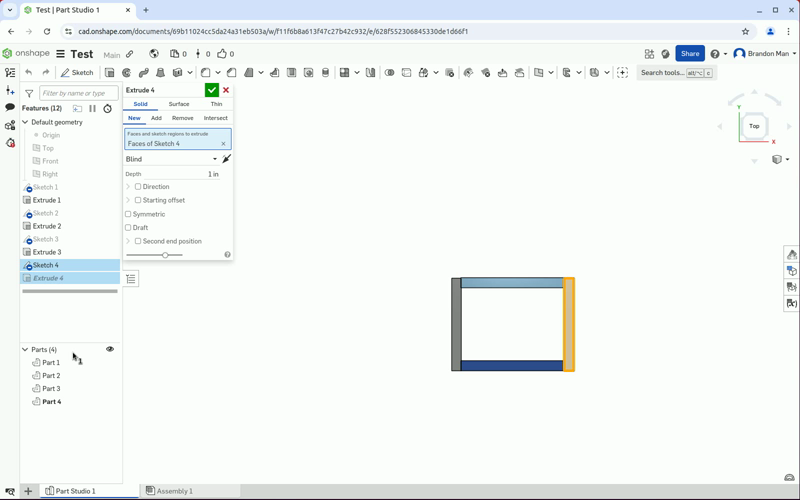
mouse_move(143, 106)
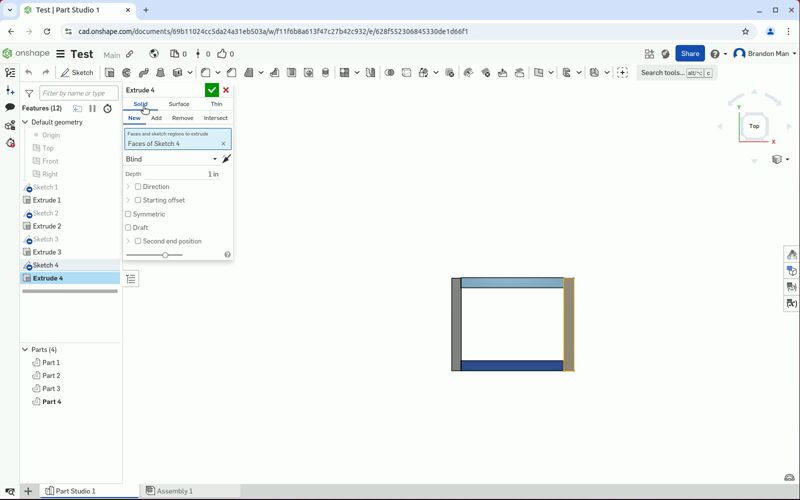
click(143, 106)
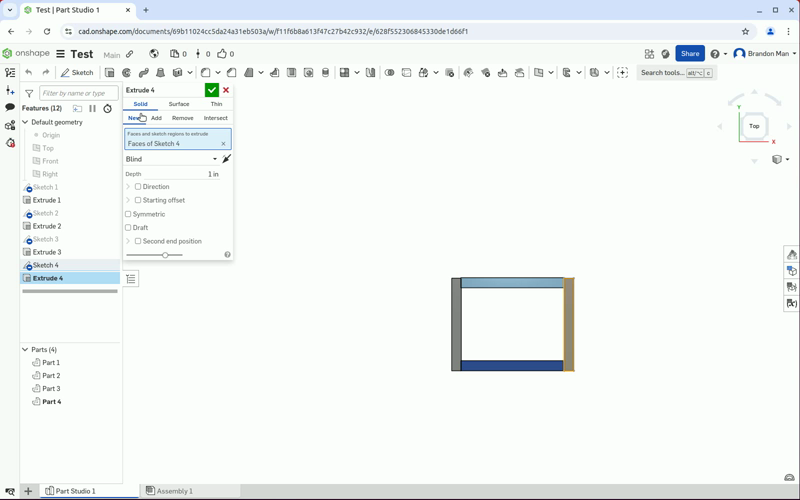
mouse_move(137, 120)
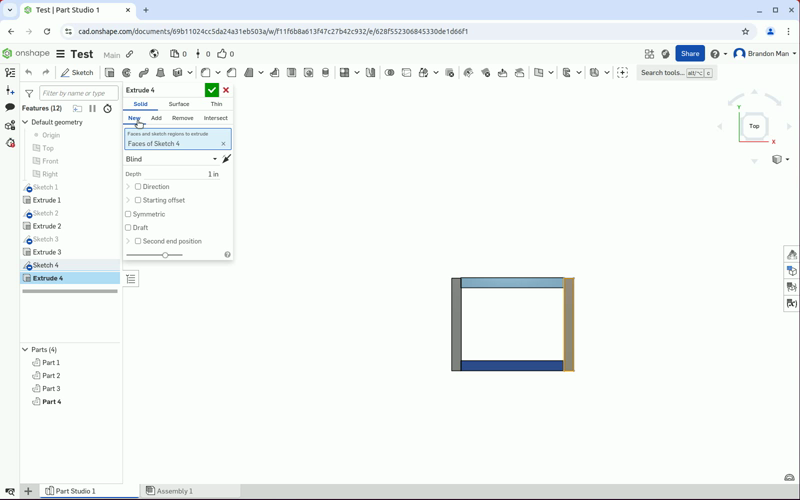
click(137, 120)
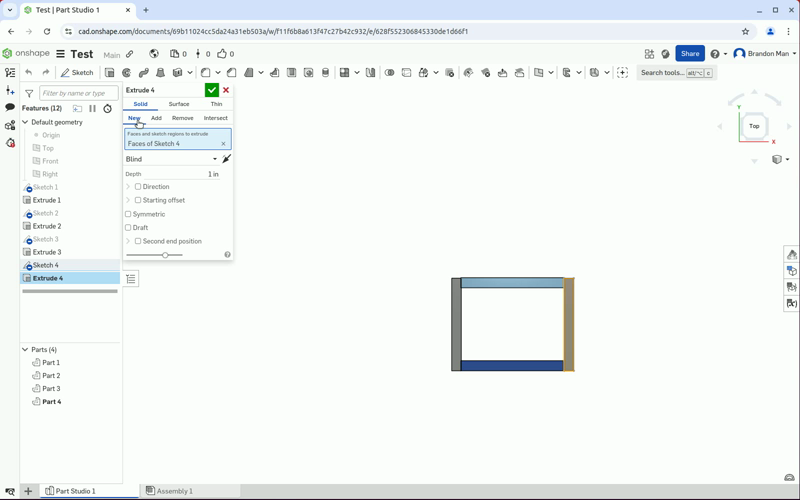
key(tab, 4)
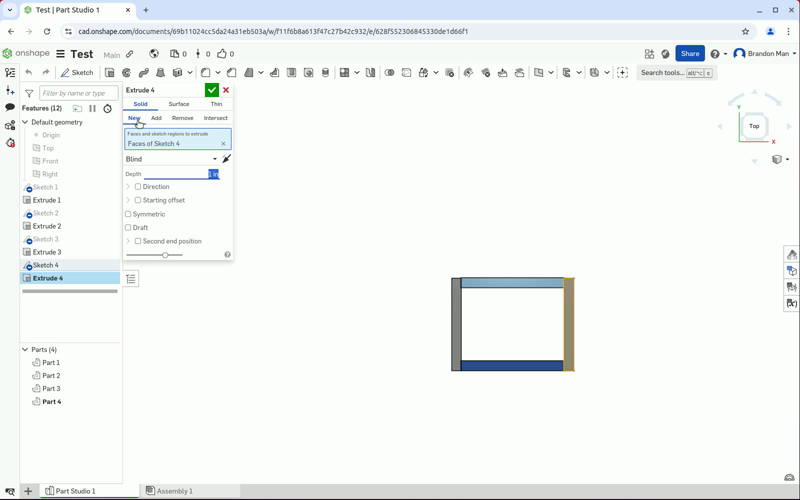
text(0.963)
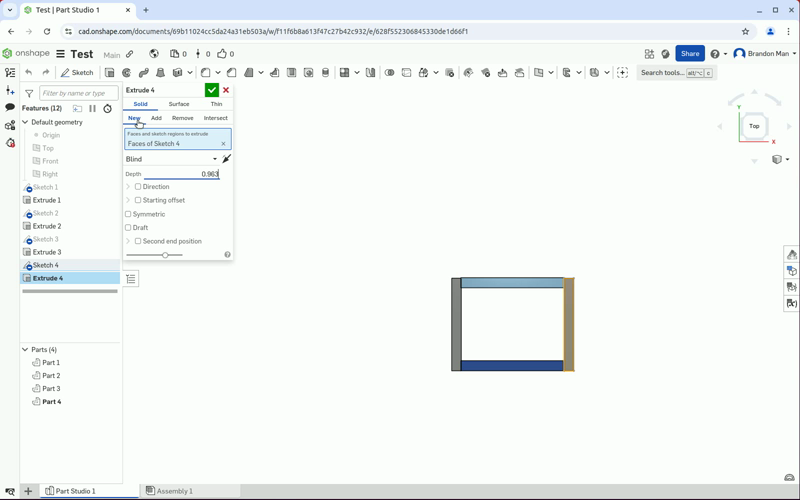
key(enter)
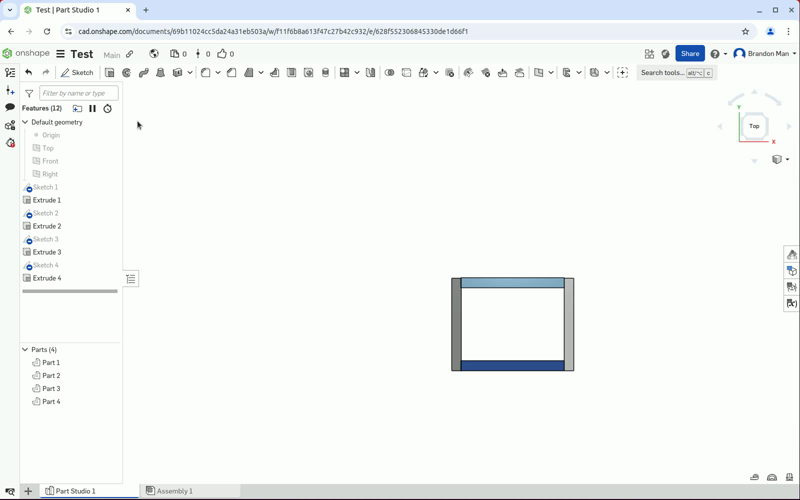
key(shift+h)
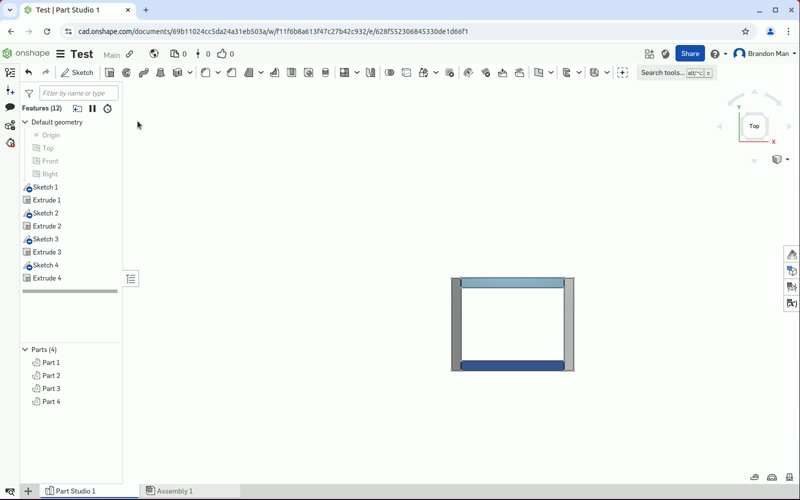
key(shift+h)
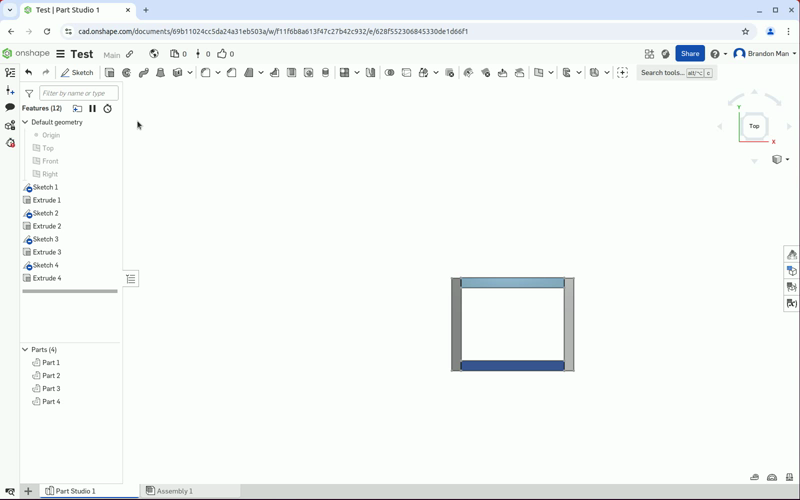
key(shift+7)
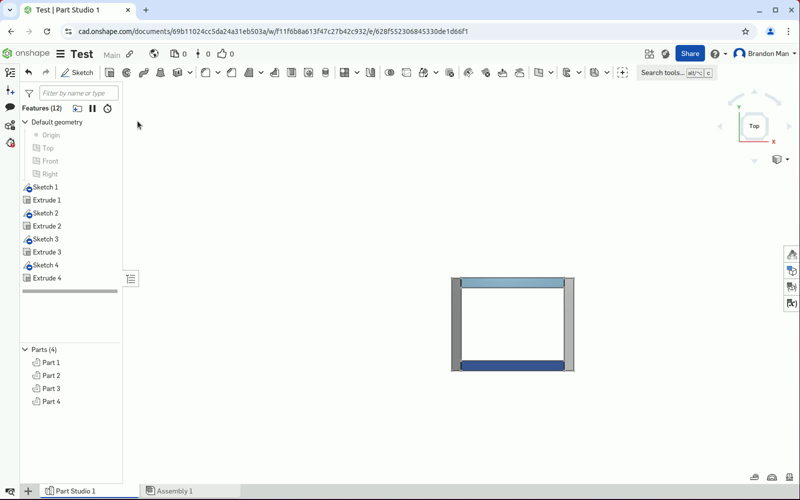
key(up, 3)
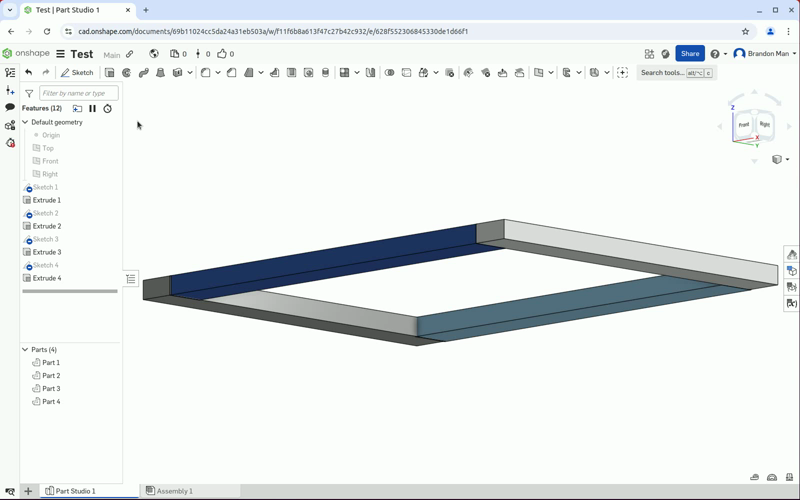
key(left, 3)
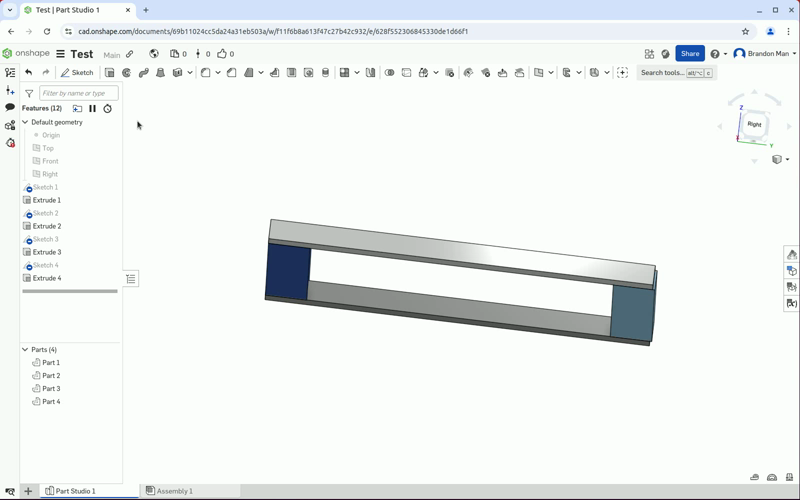
key(right, 3)
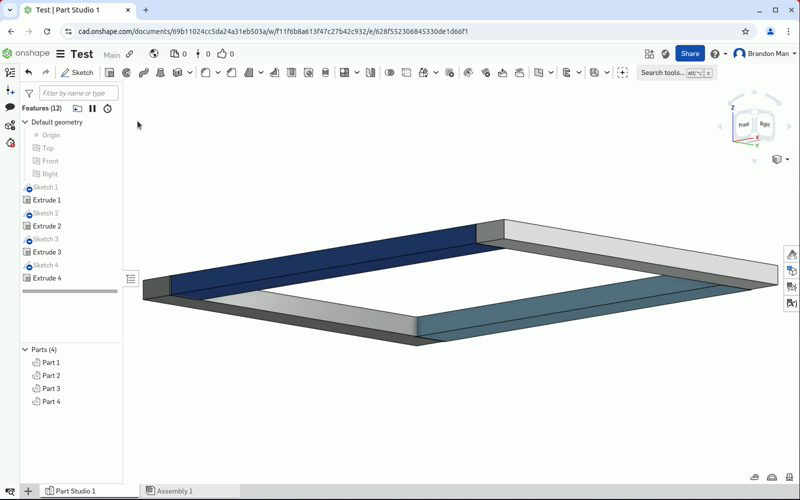
key(down, 3)
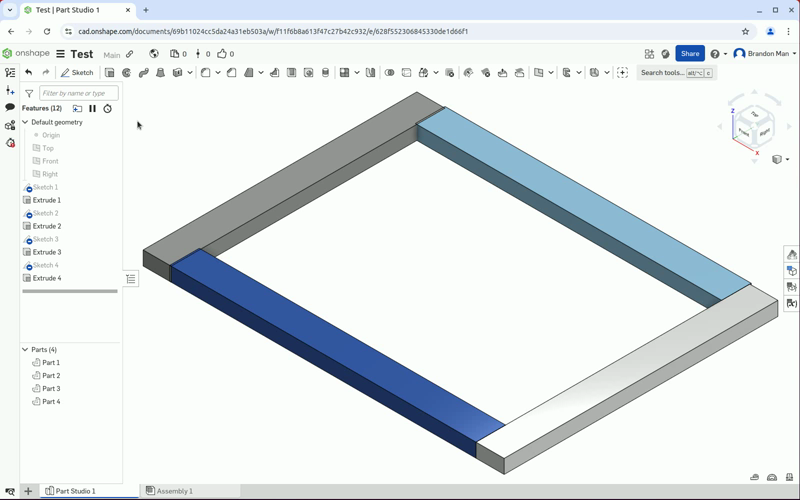
mouse_move(73, 189)
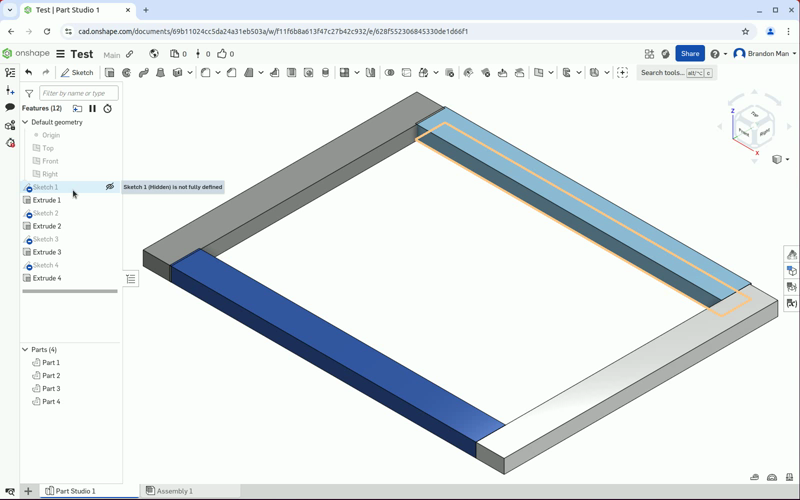
click(73, 189)